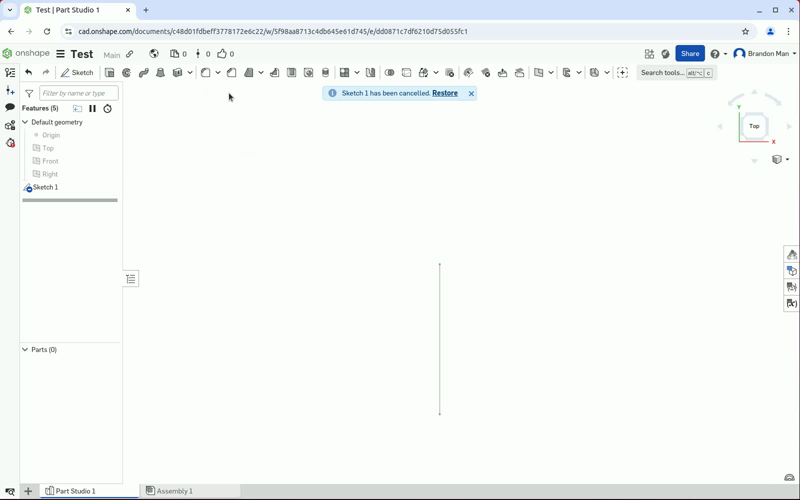
key(shift+h)
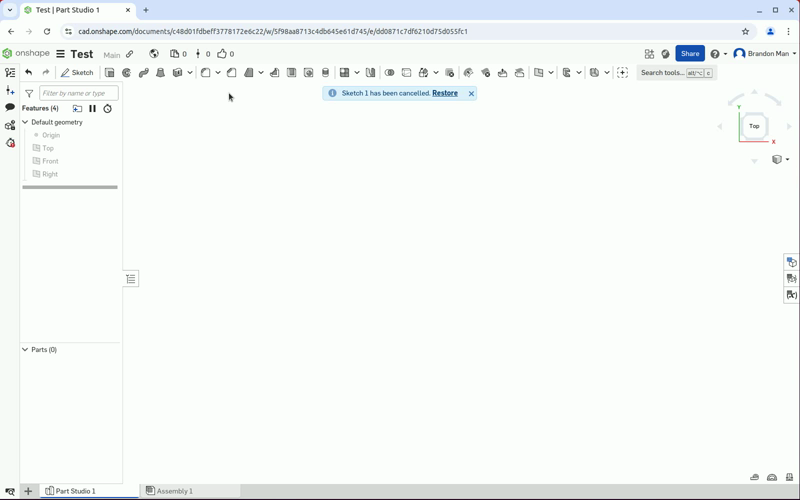
mouse_move(73, 352)
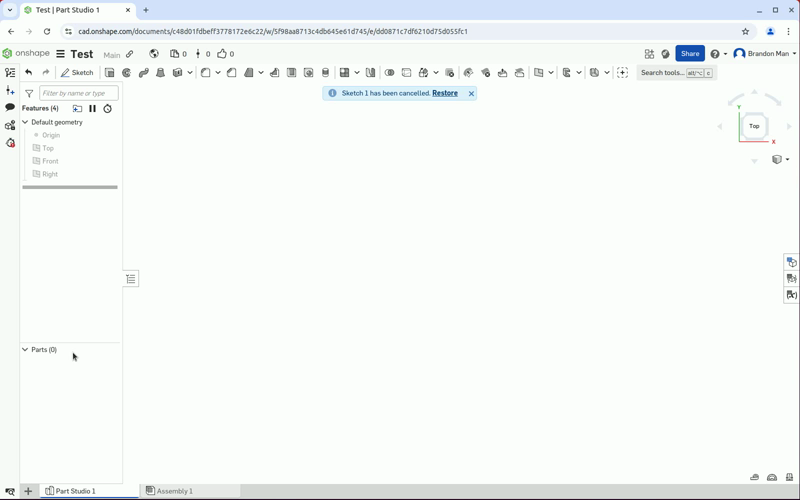
key(y)
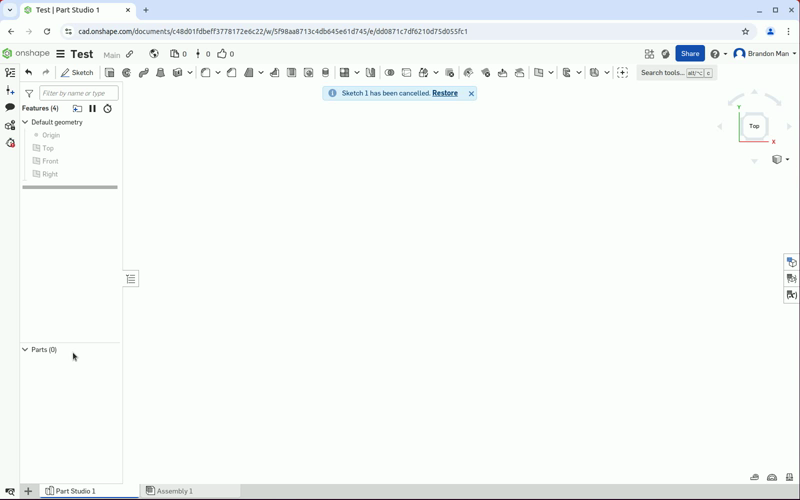
key(shift+p)
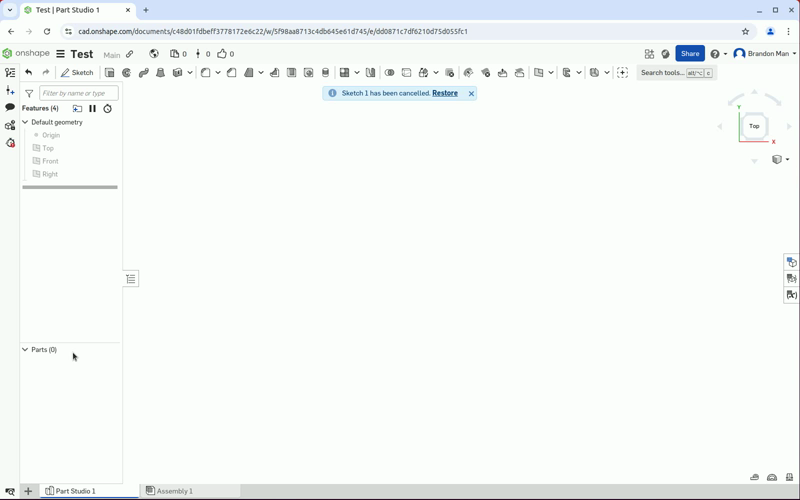
key(space)
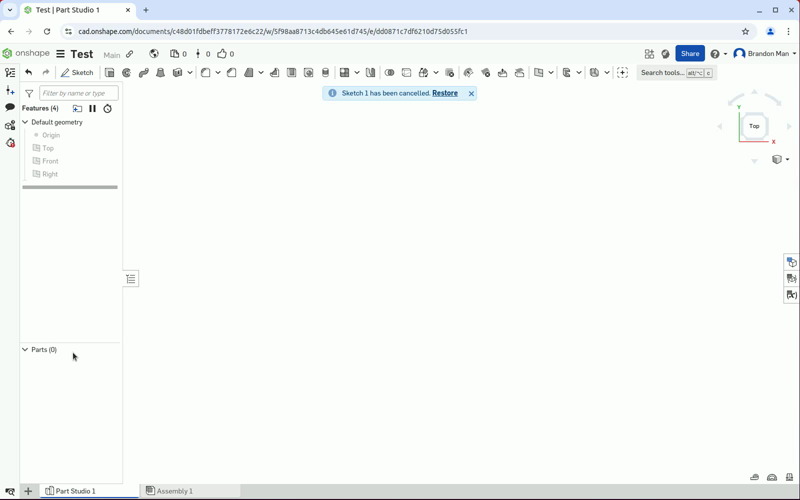
key_down(shift)
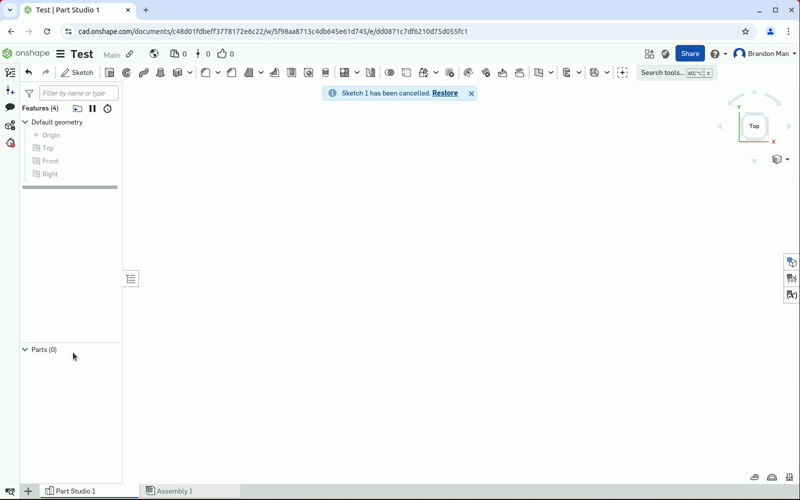
key(up)
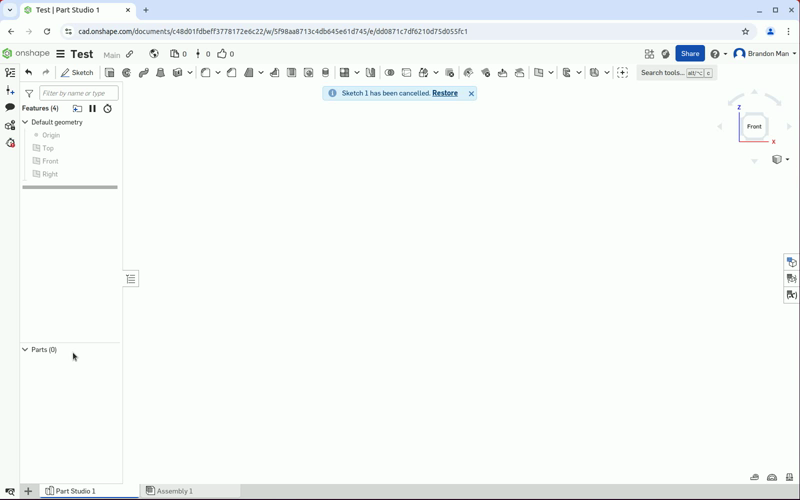
key_up(shift)
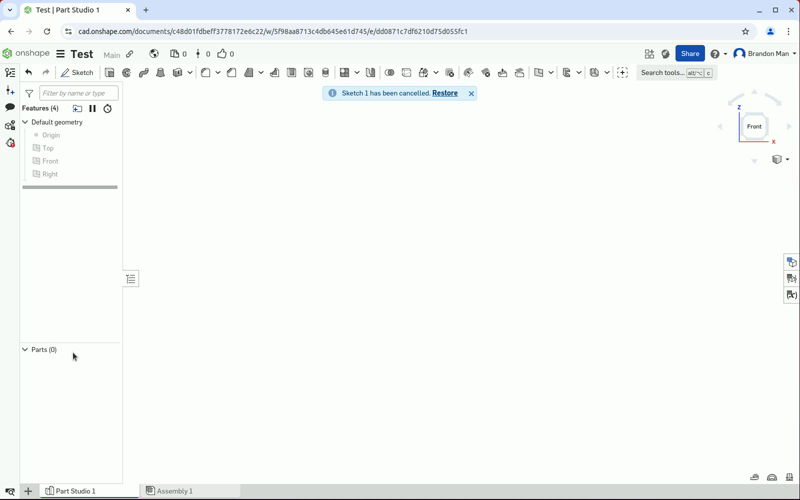
key(space)
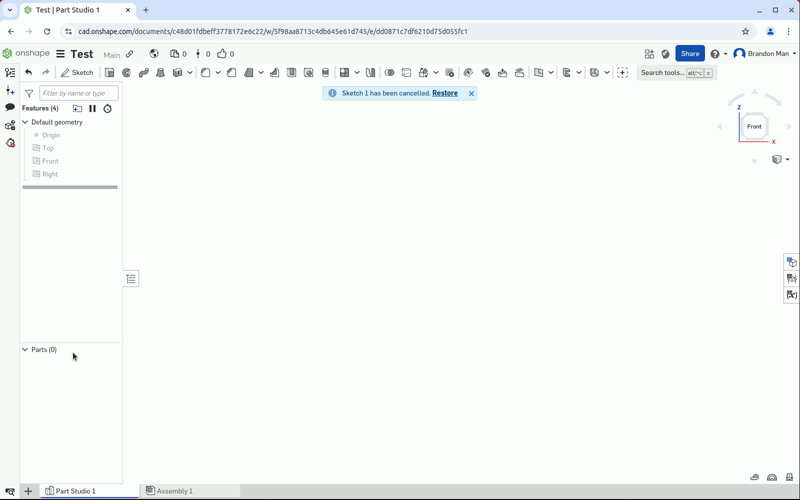
key_down(shift)
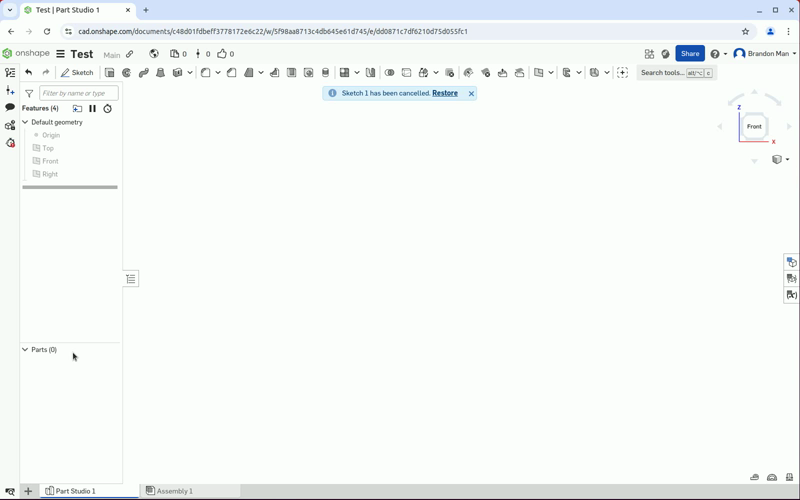
key(left)
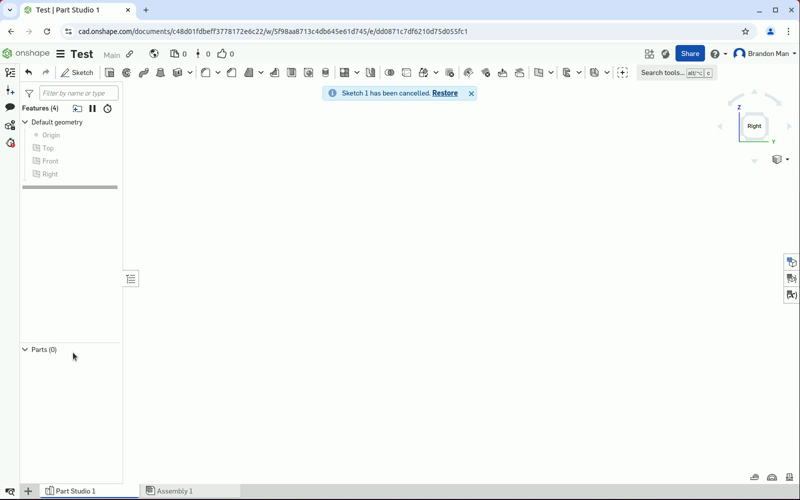
key_up(shift)
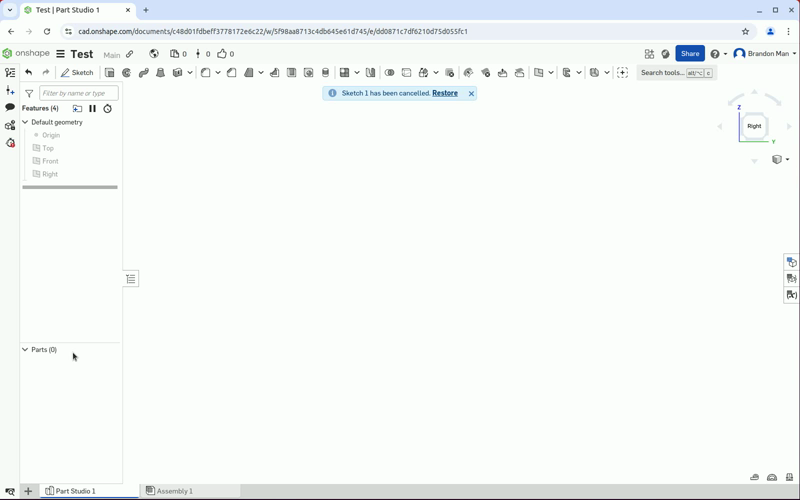
mouse_move(73, 352)
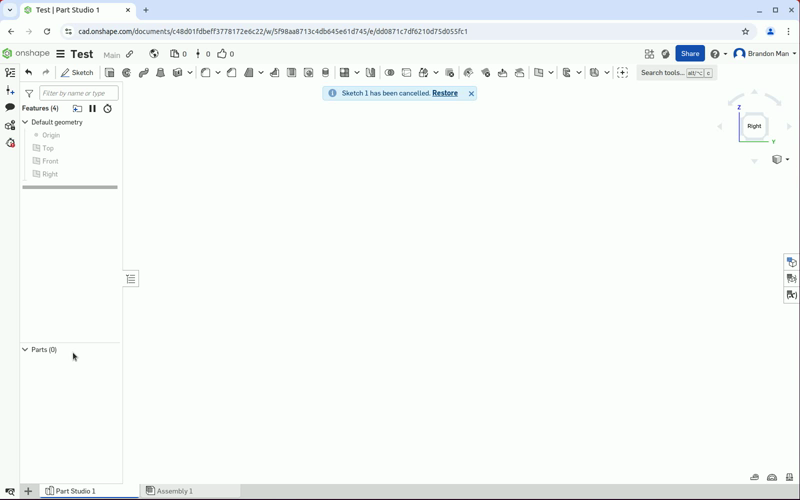
key(shift+y)
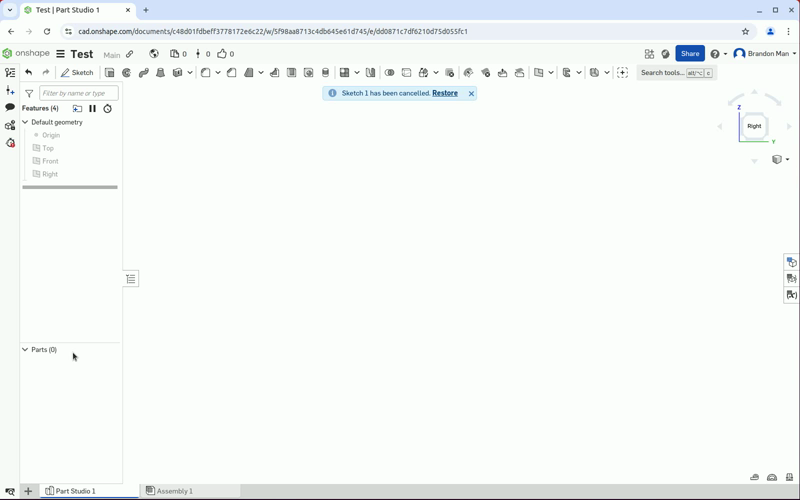
key(shift+s)
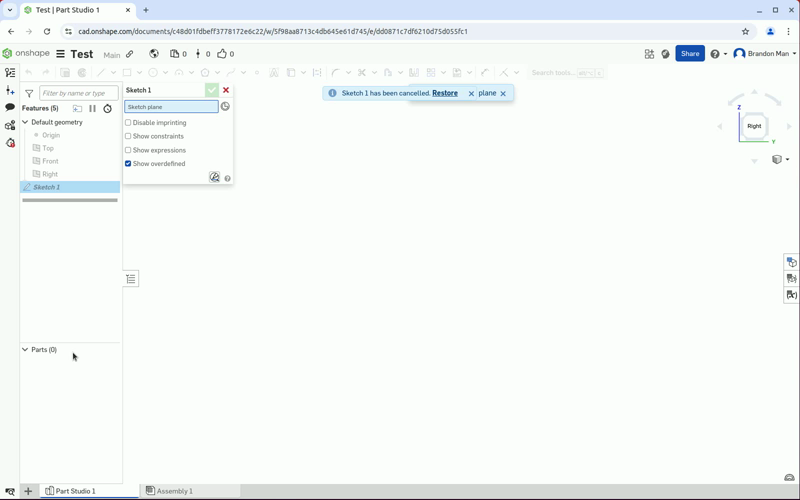
mouse_move(73, 176)
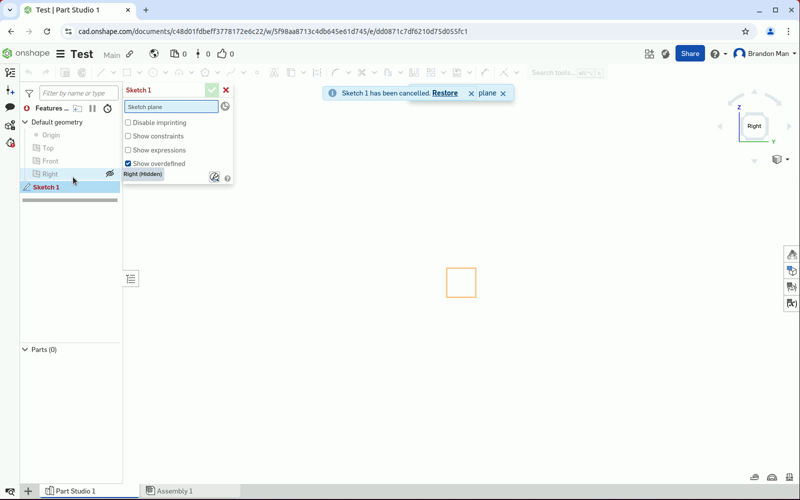
click(73, 176)
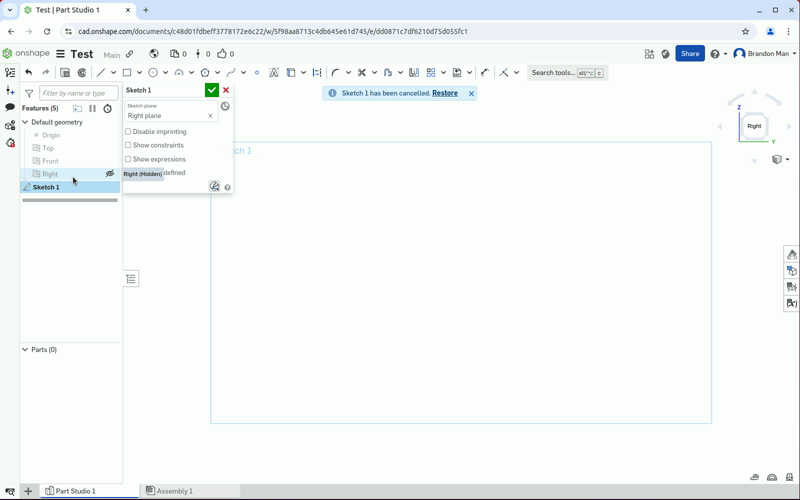
mouse_move(73, 352)
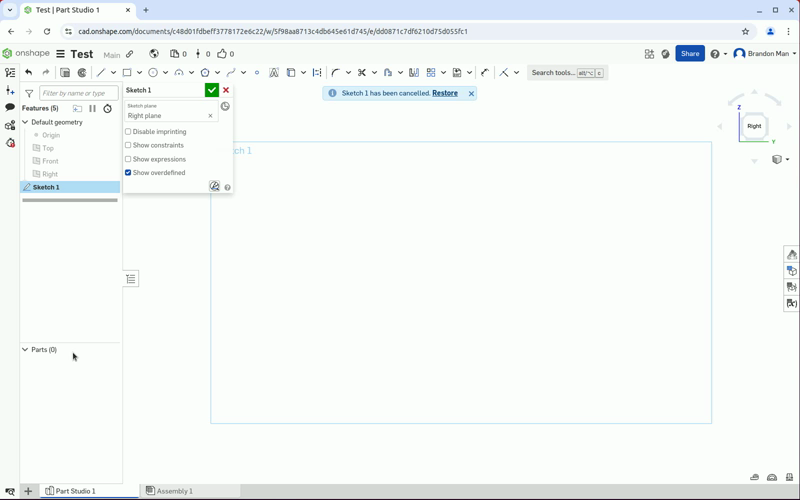
key(y)
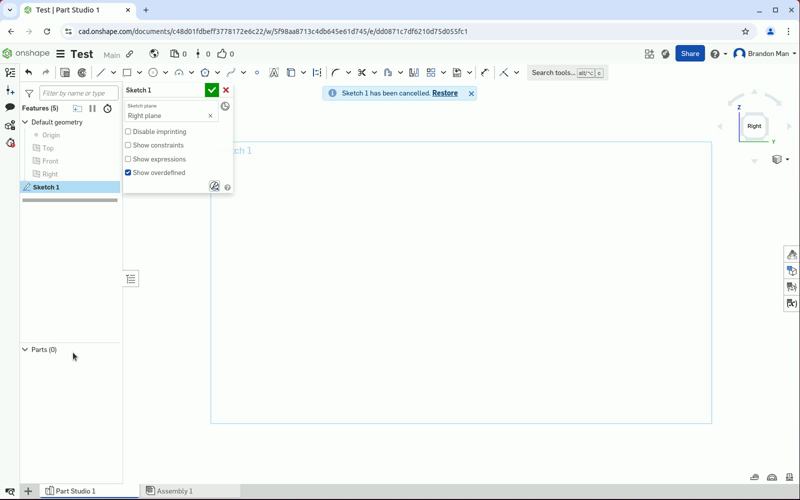
key(l)
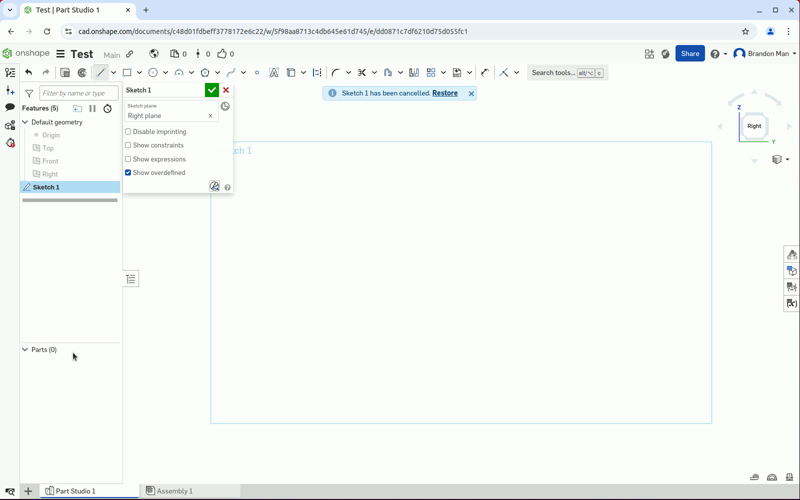
key_down(shift)
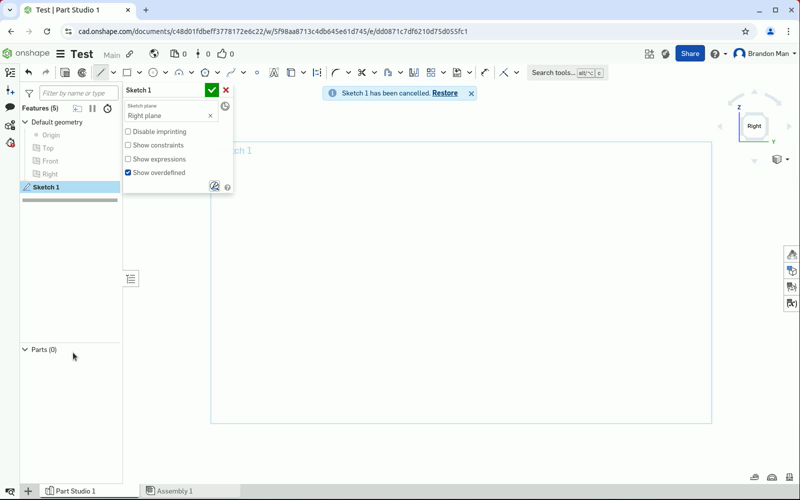
mouse_move(392, 290)
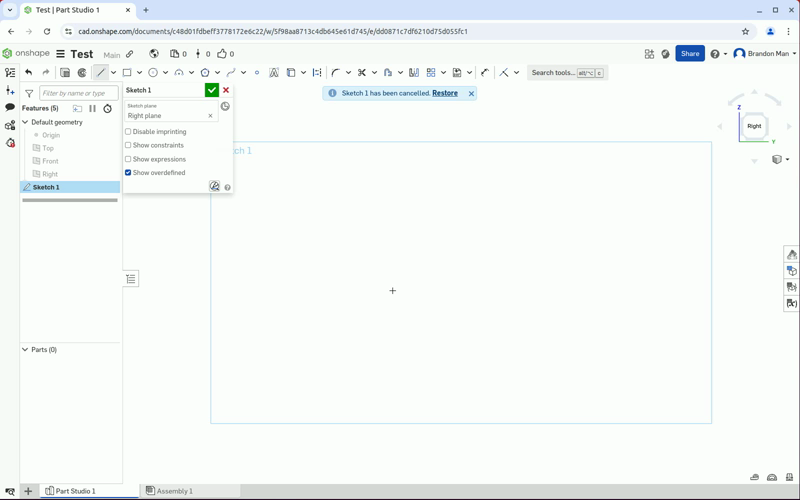
click(392, 290)
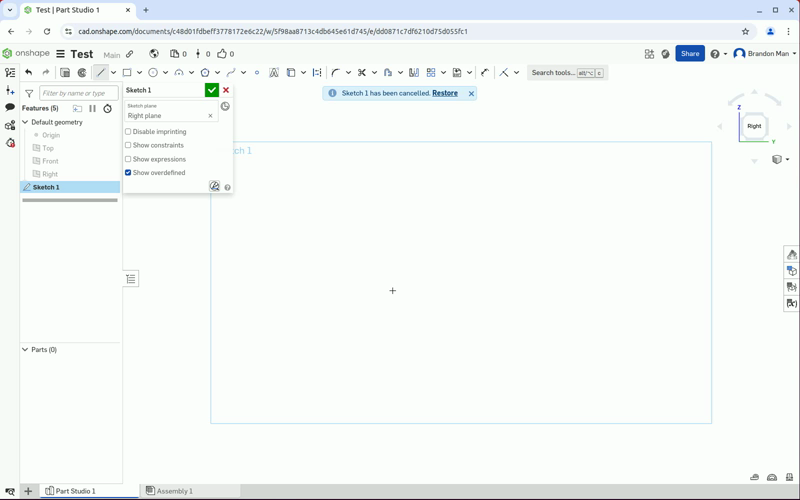
key_up(shift)
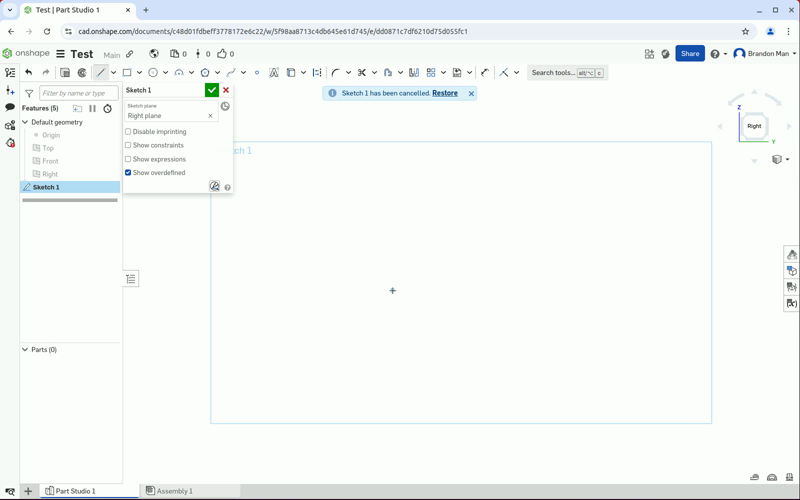
key_down(shift)
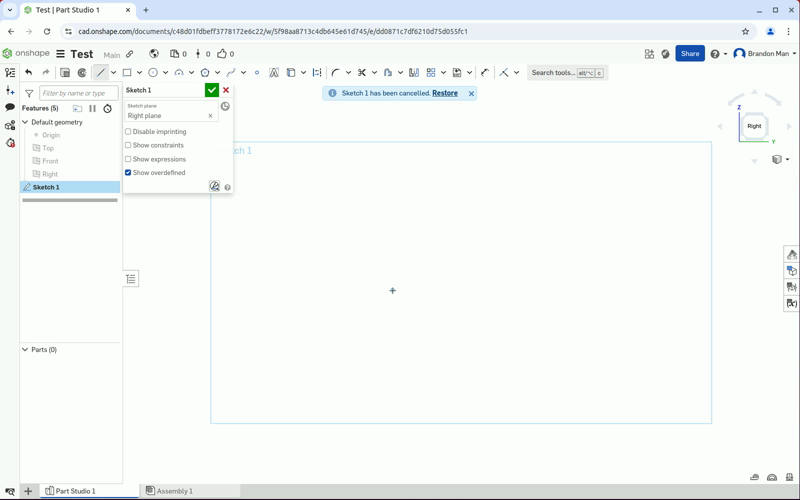
mouse_move(572, 290)
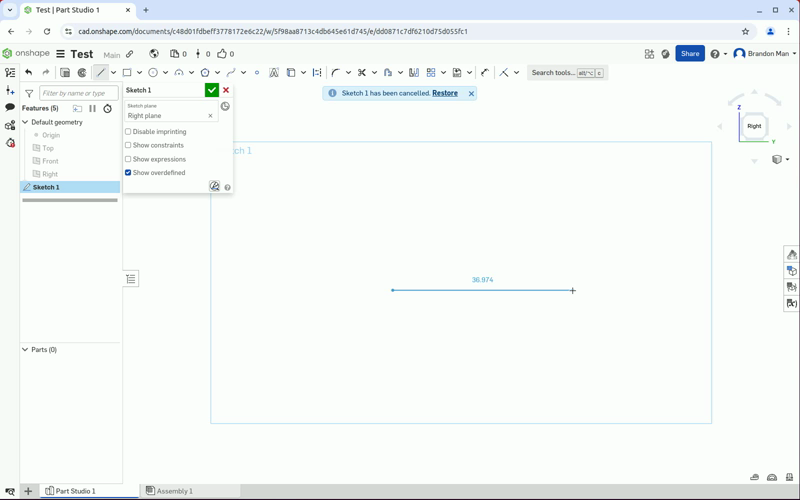
click(572, 290)
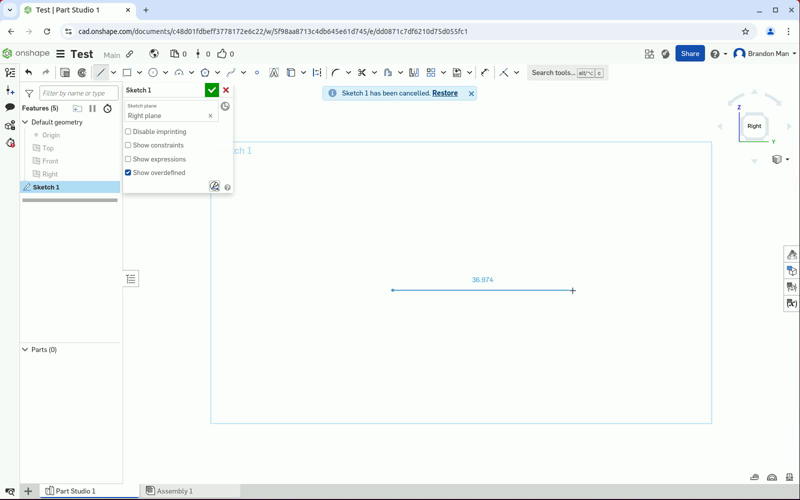
key_up(shift)
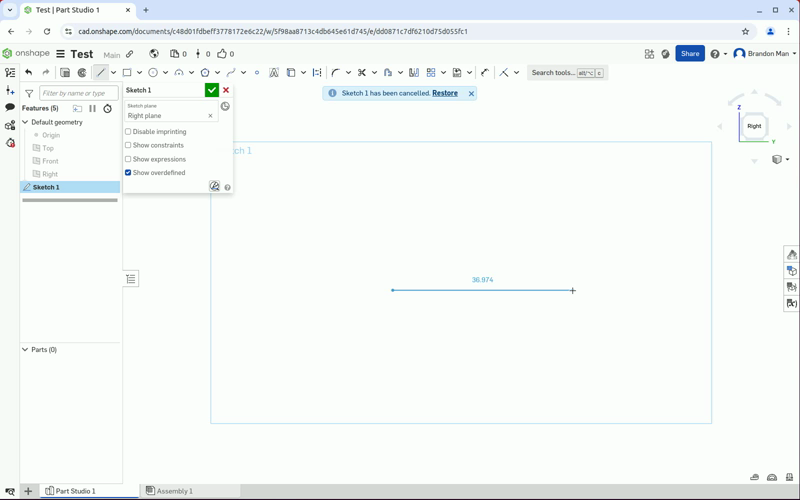
key_down(shift)
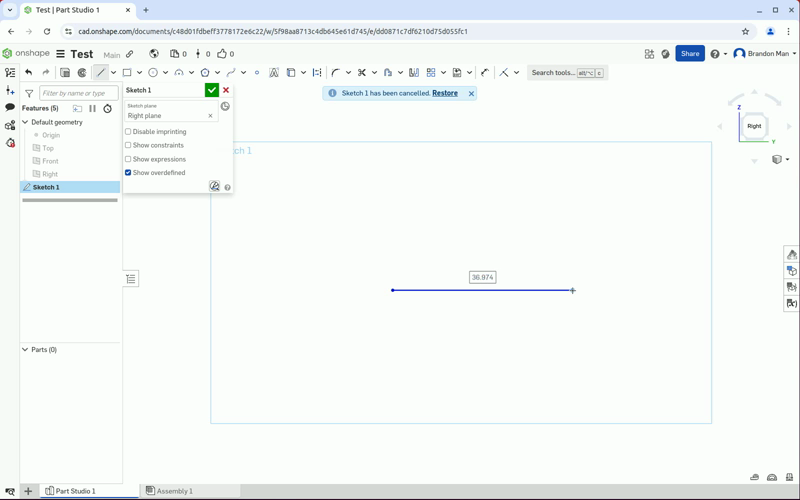
mouse_move(589, 290)
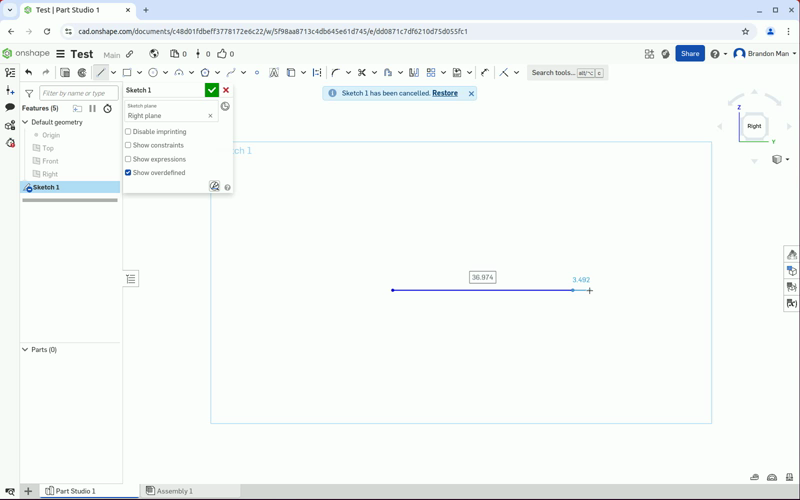
mouse_move(572, 263)
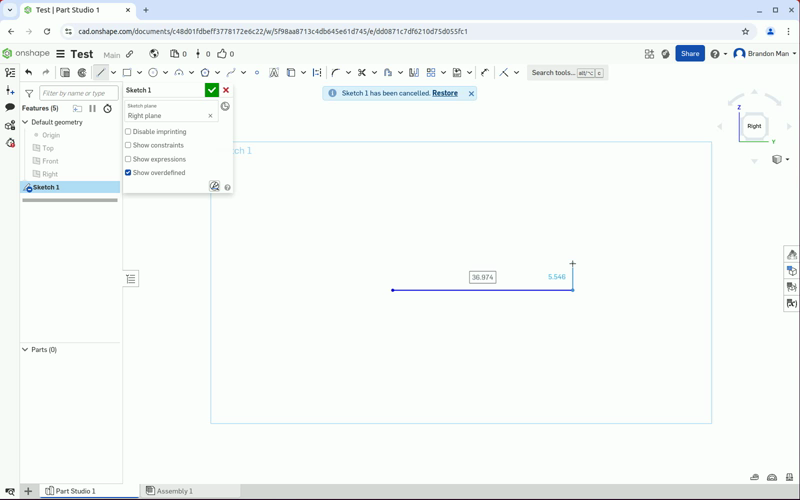
click(572, 263)
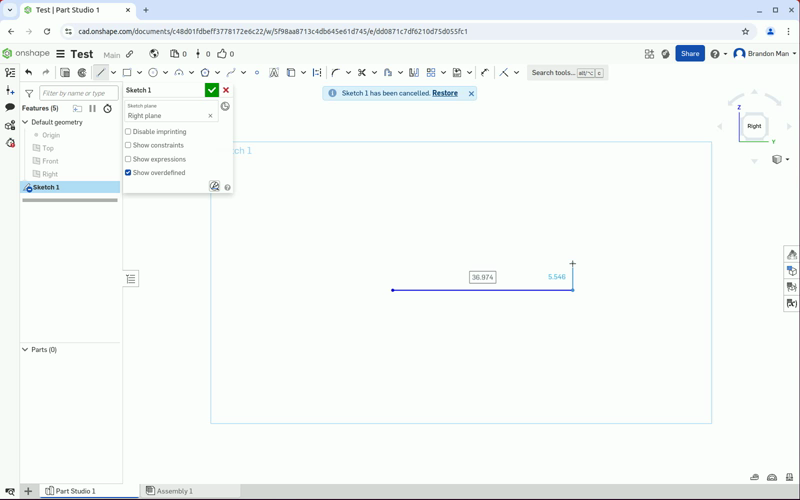
key_up(shift)
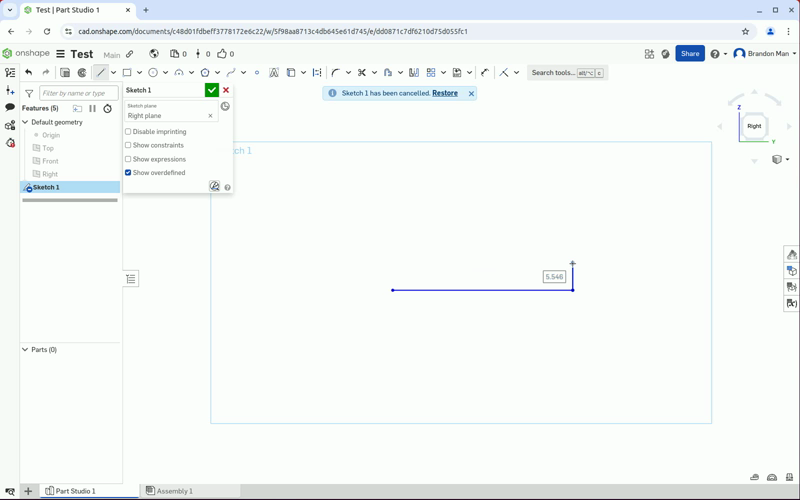
key_down(shift)
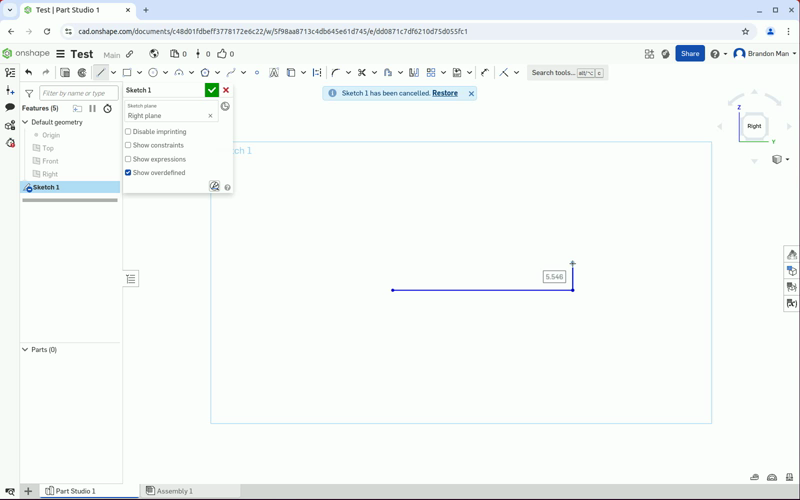
mouse_move(589, 263)
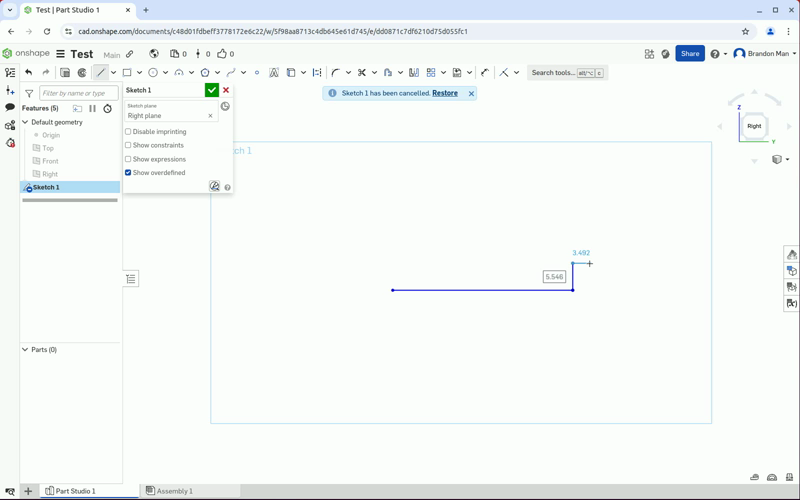
mouse_move(549, 263)
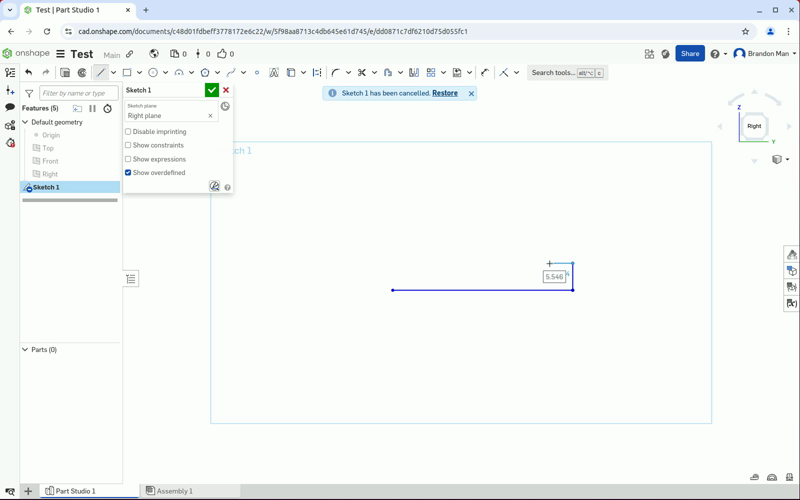
click(549, 263)
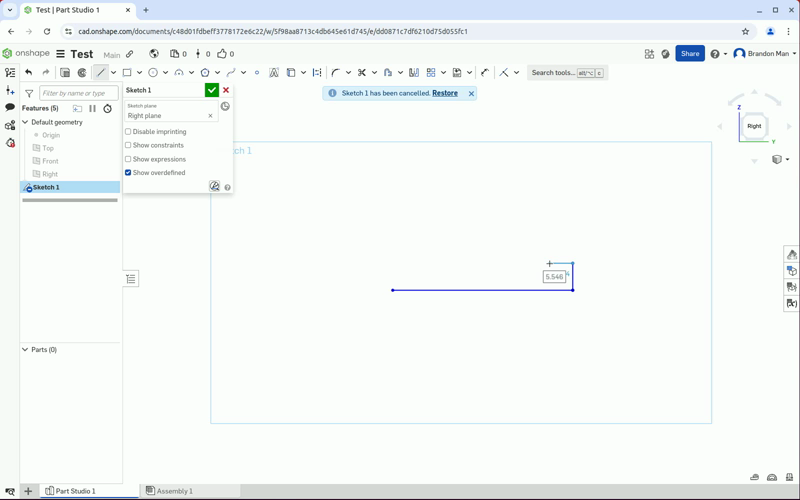
key_up(shift)
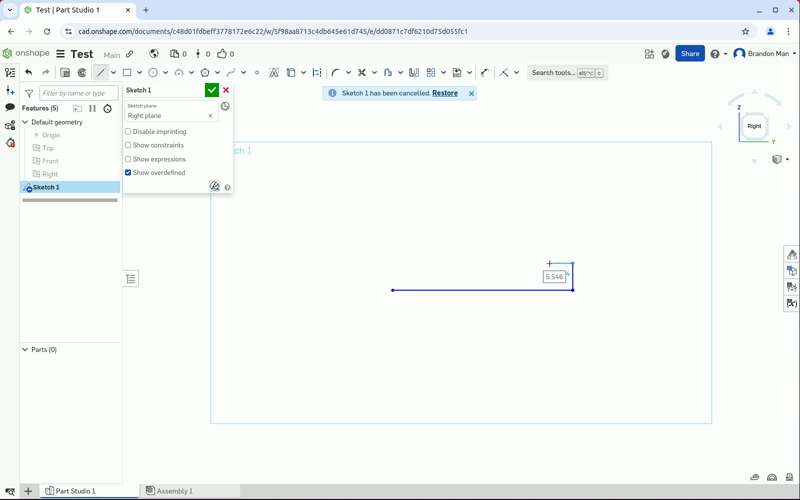
key_down(shift)
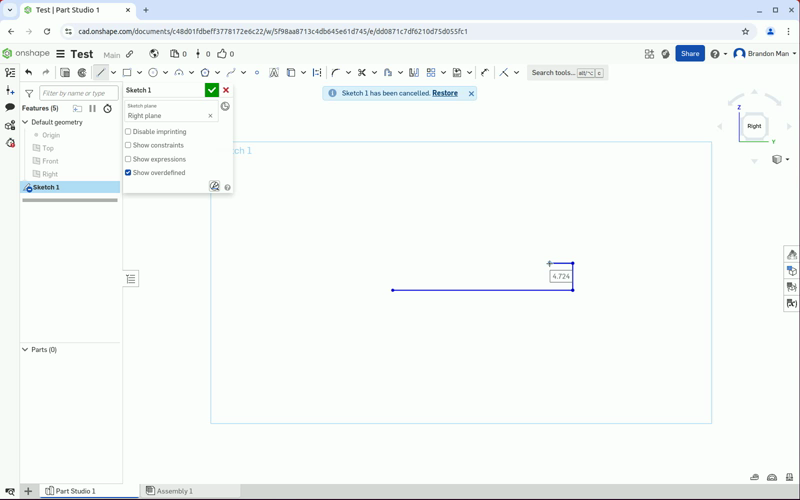
mouse_move(579, 263)
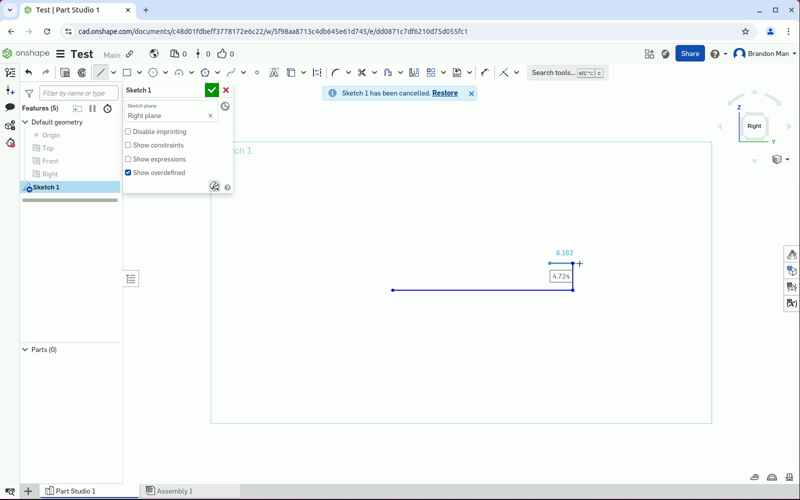
mouse_move(549, 280)
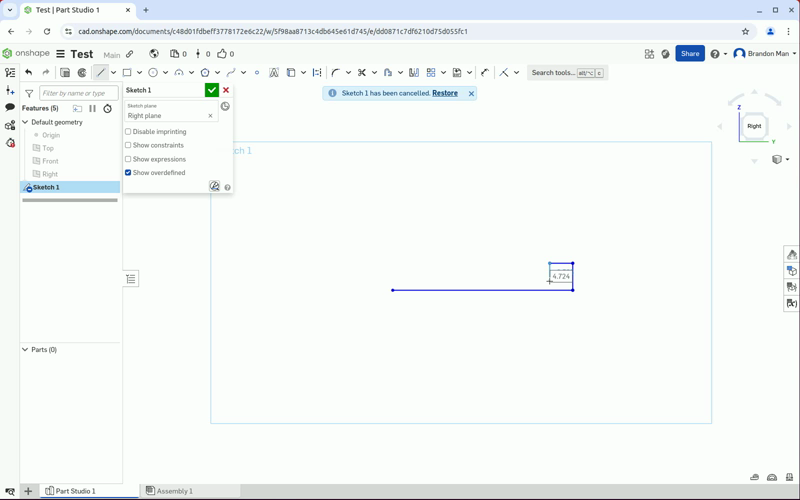
click(549, 280)
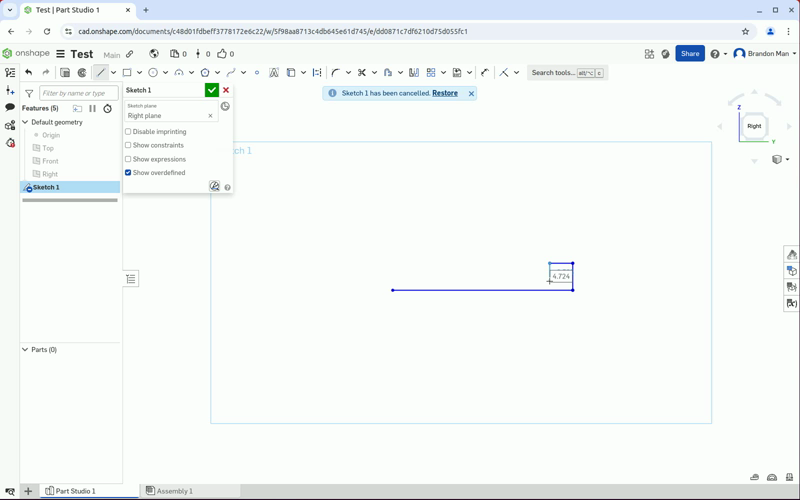
key_up(shift)
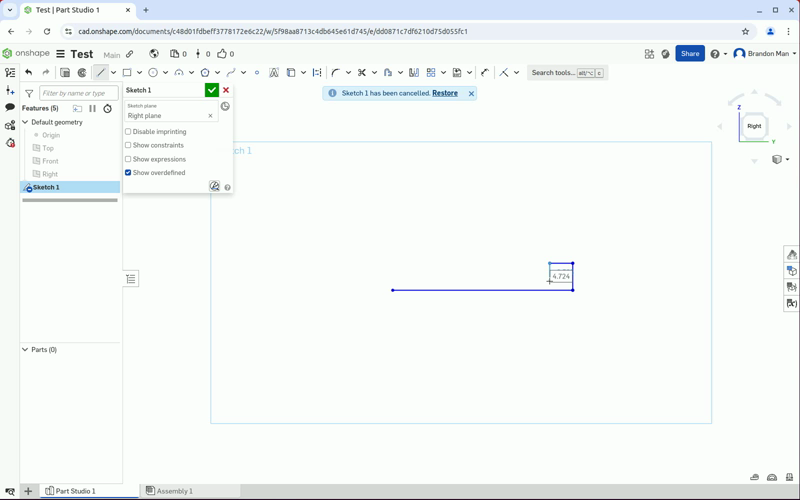
key_down(shift)
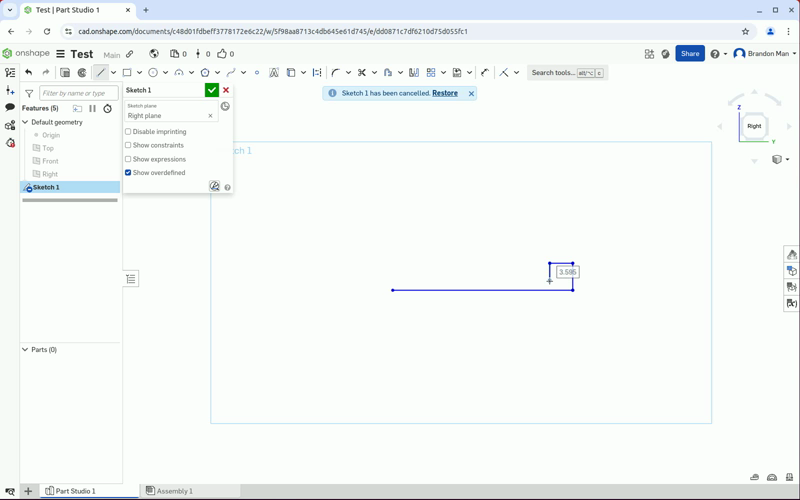
mouse_move(398, 280)
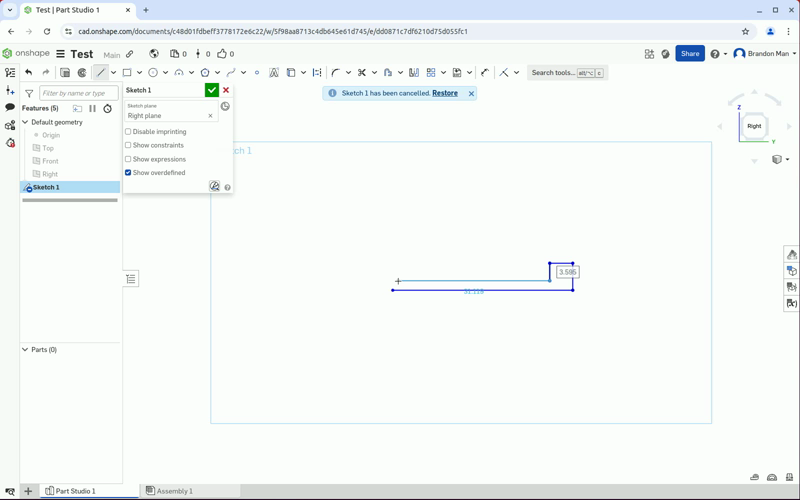
click(398, 280)
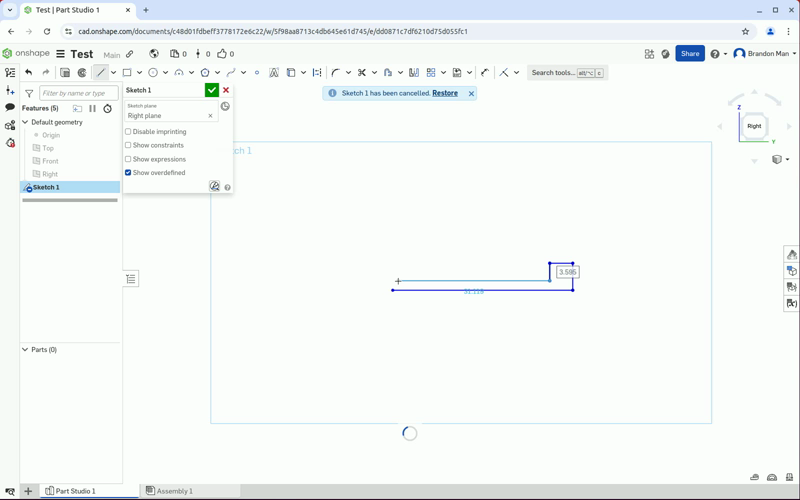
key_up(shift)
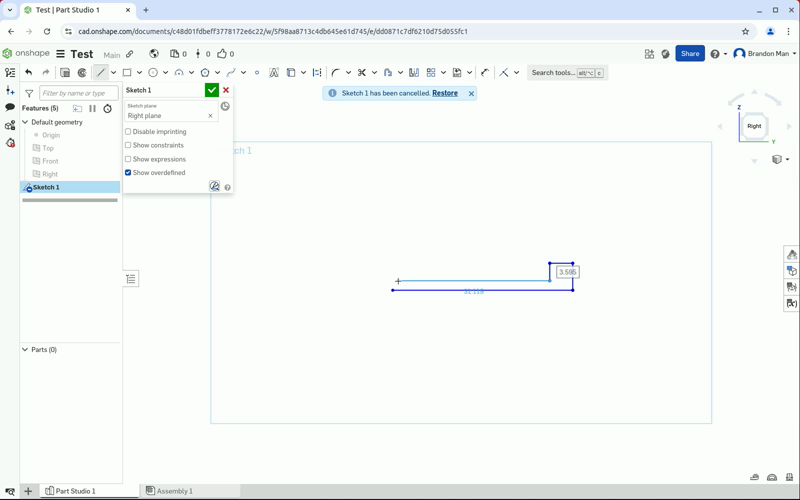
key_down(shift)
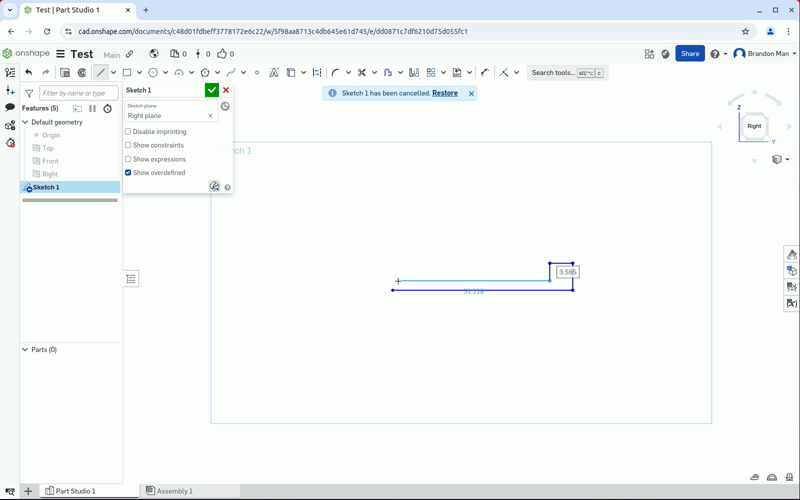
mouse_move(428, 280)
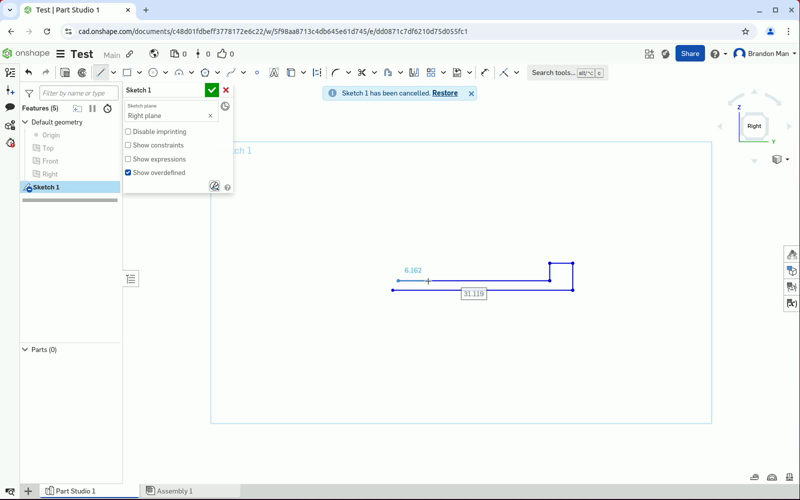
mouse_move(398, 265)
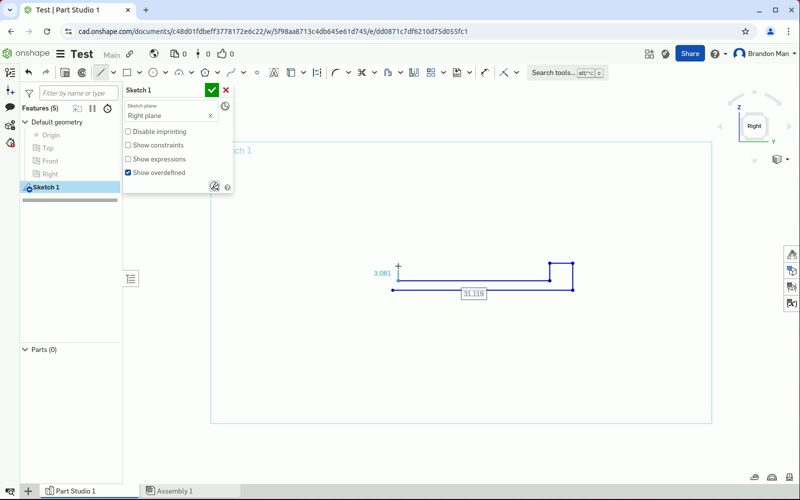
click(398, 265)
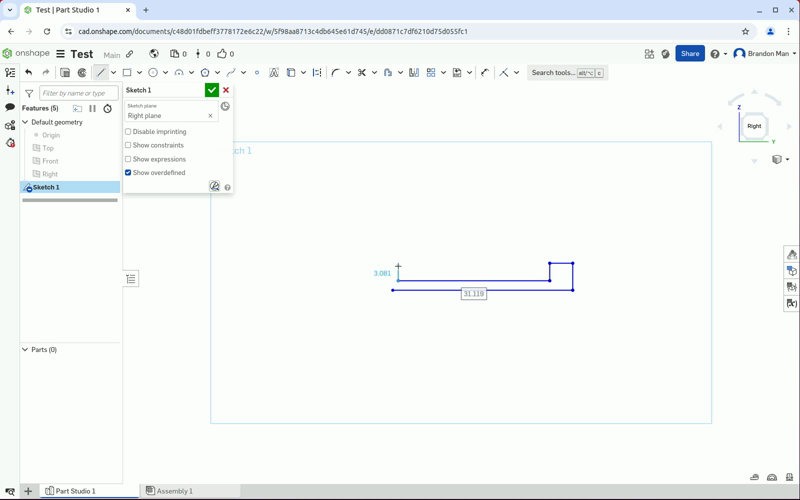
key_up(shift)
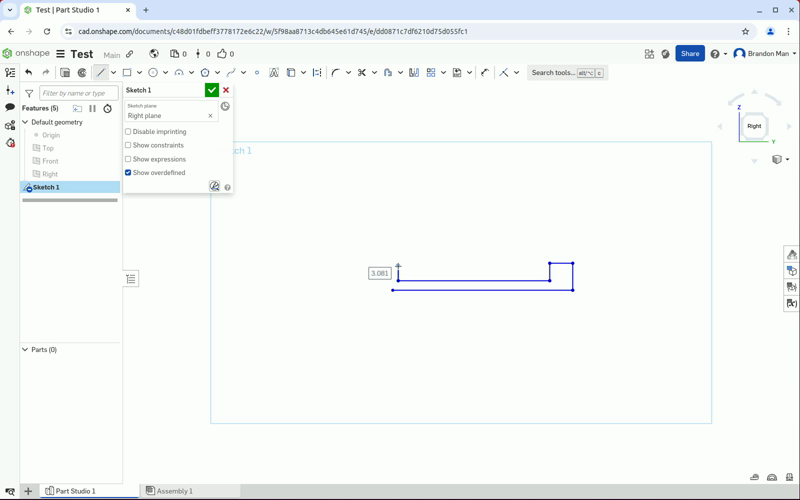
key_down(shift)
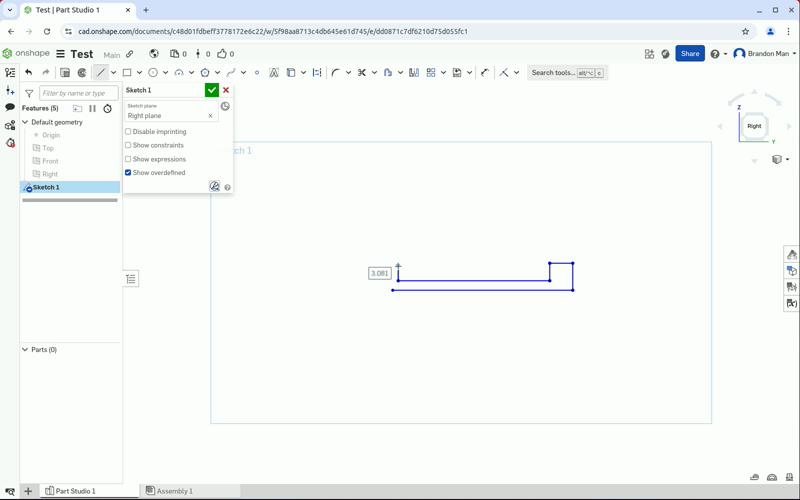
mouse_move(428, 265)
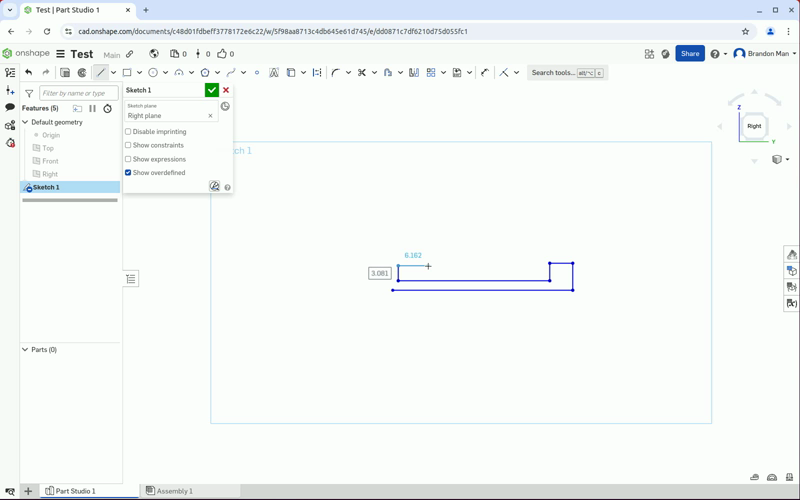
mouse_move(392, 265)
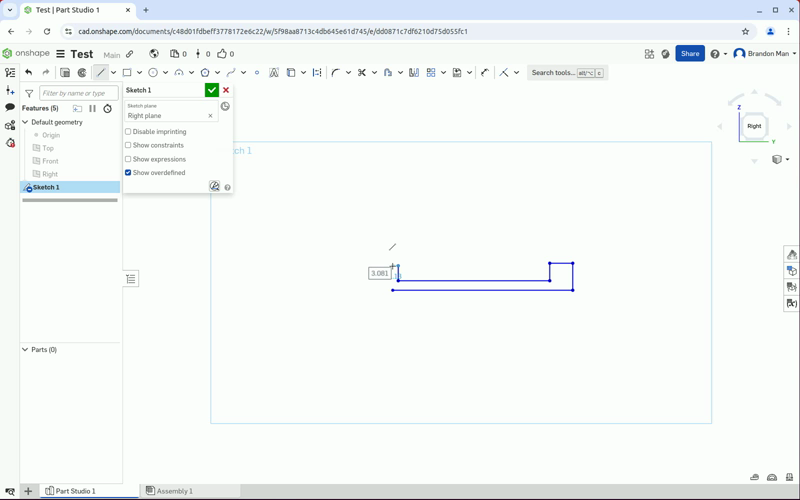
scroll(6)
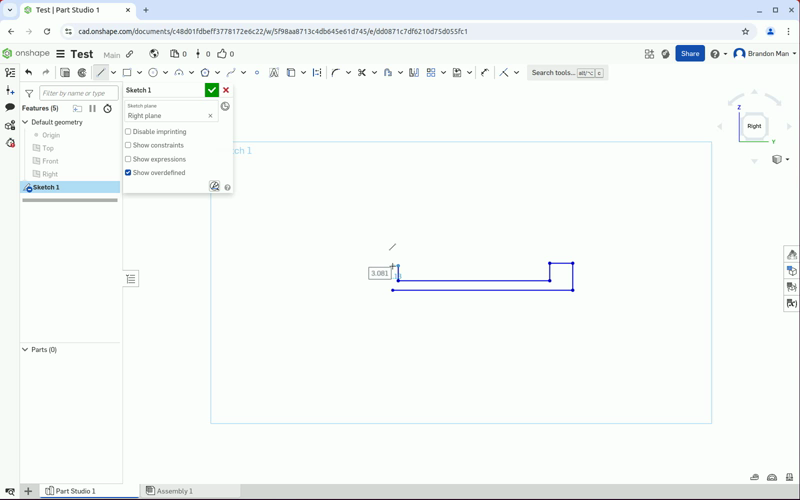
scroll(6)
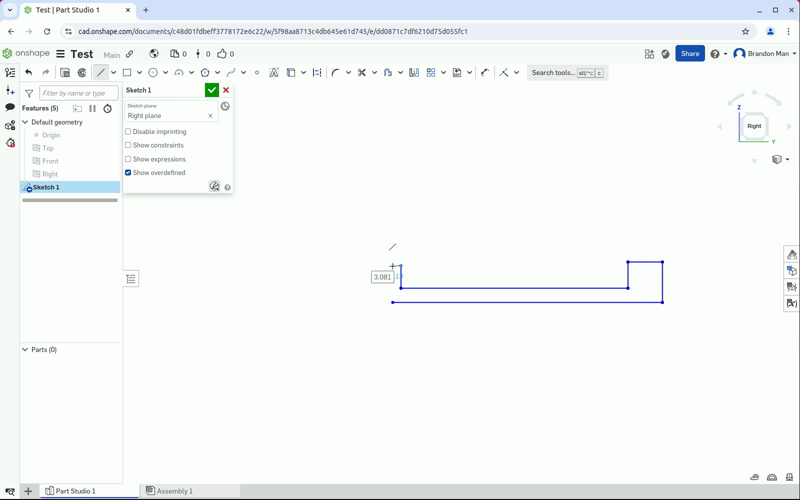
scroll(6)
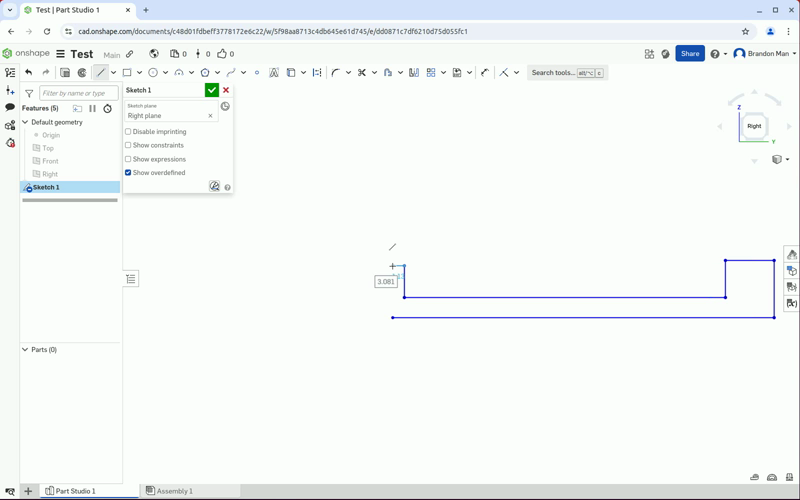
scroll(6)
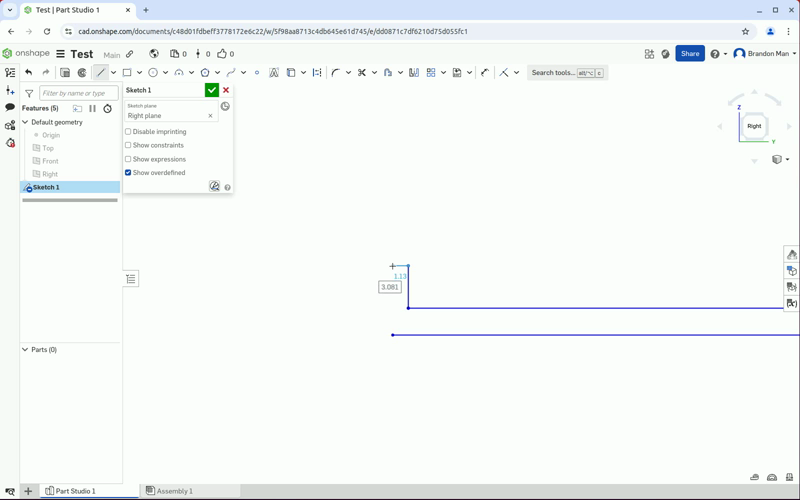
scroll(6)
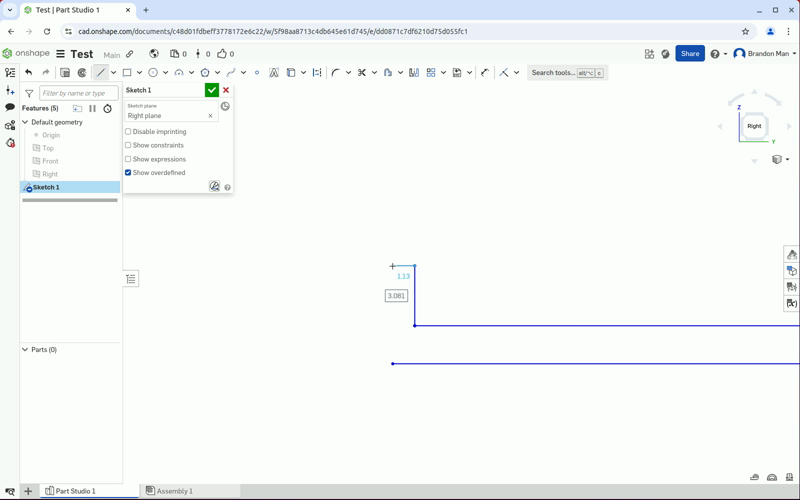
scroll(6)
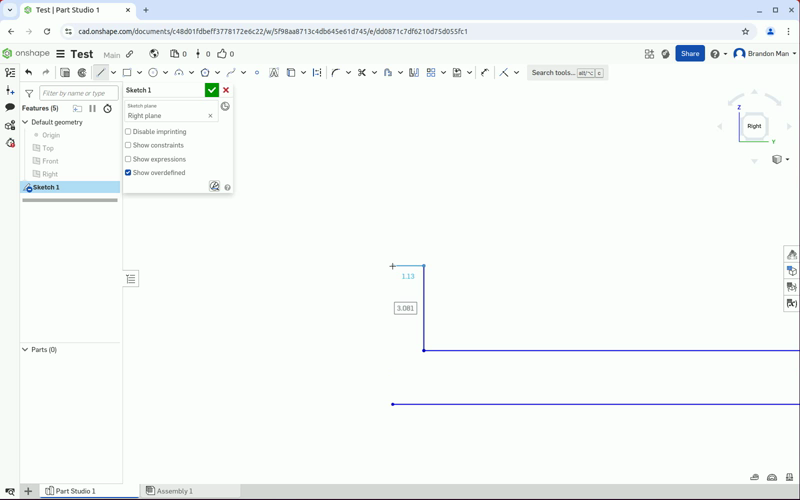
scroll(6)
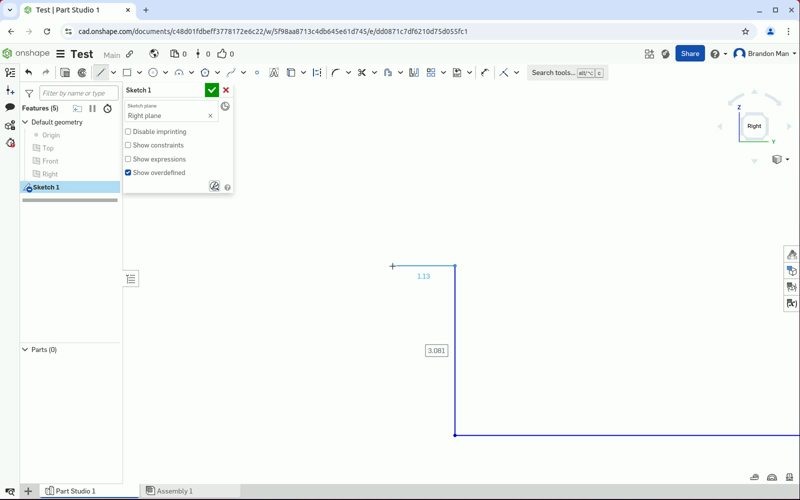
click(392, 265)
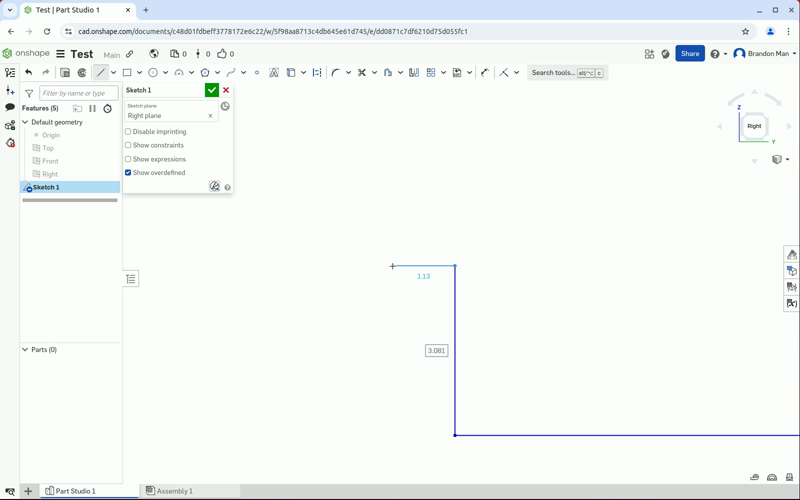
scroll(-6)
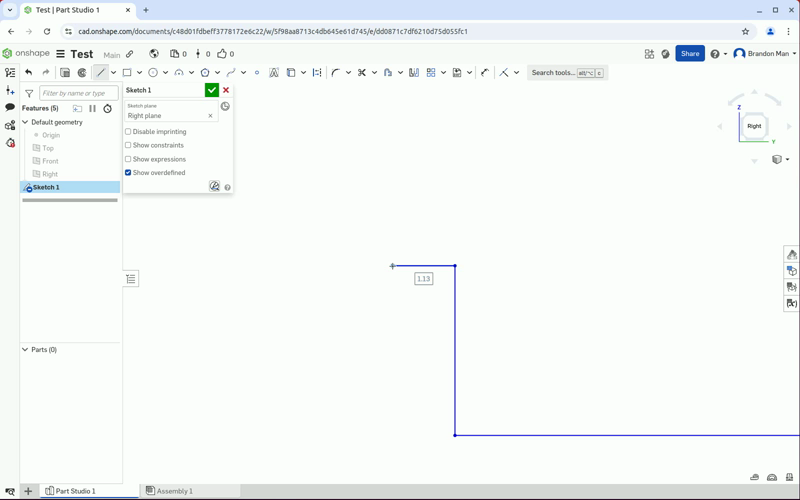
scroll(-6)
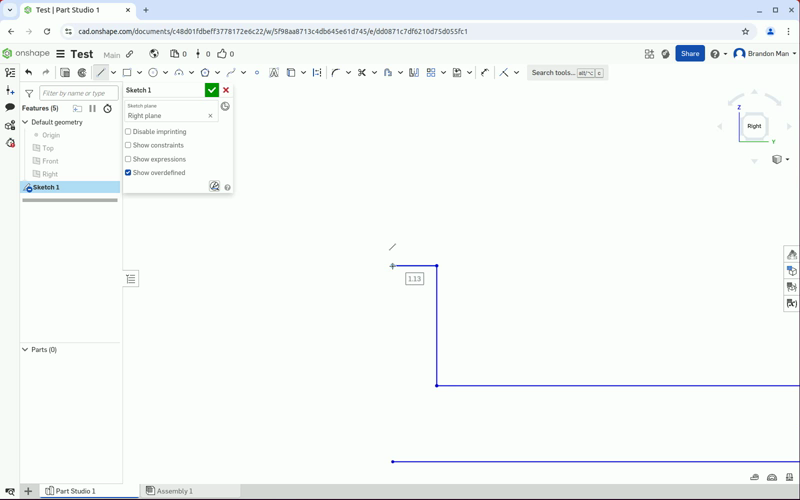
scroll(-6)
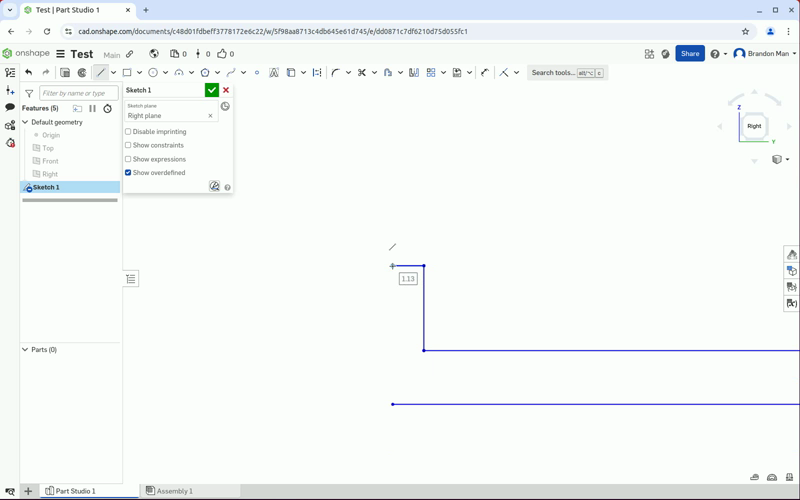
scroll(-6)
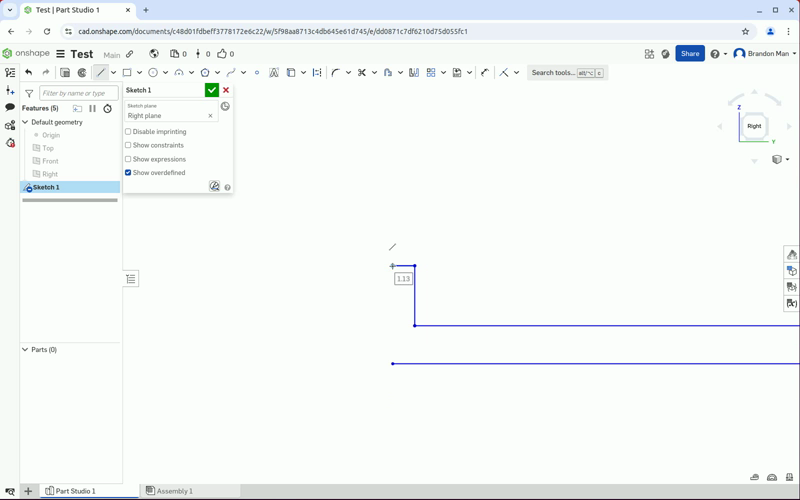
scroll(-6)
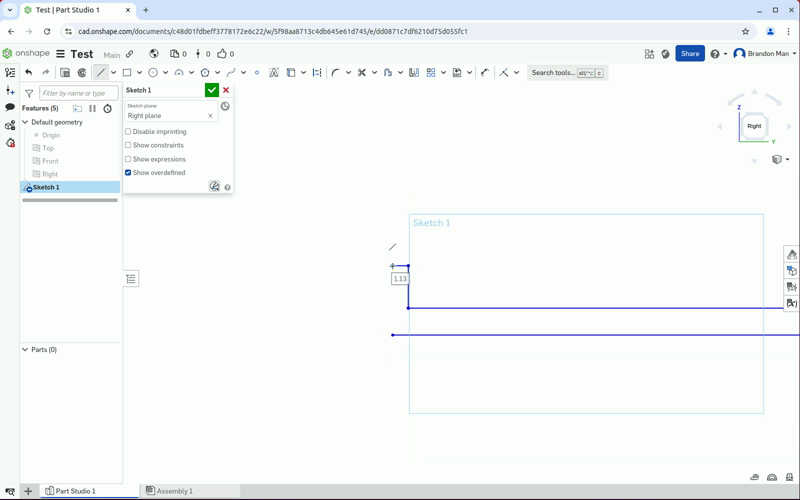
scroll(-6)
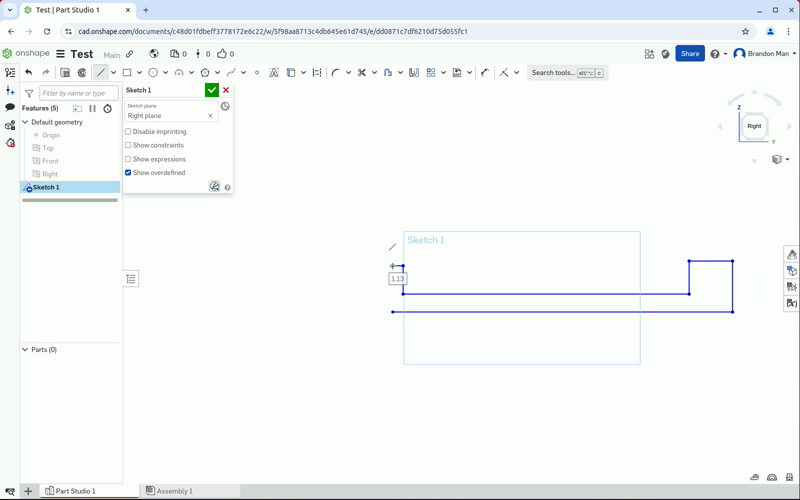
scroll(-6)
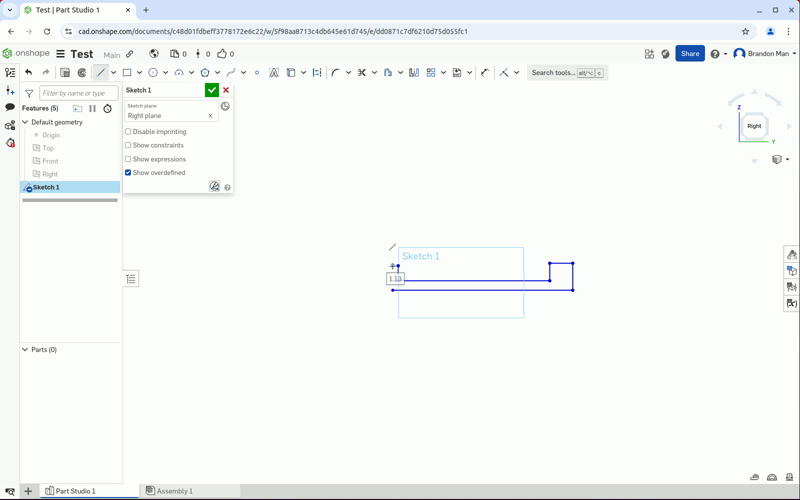
key_up(shift)
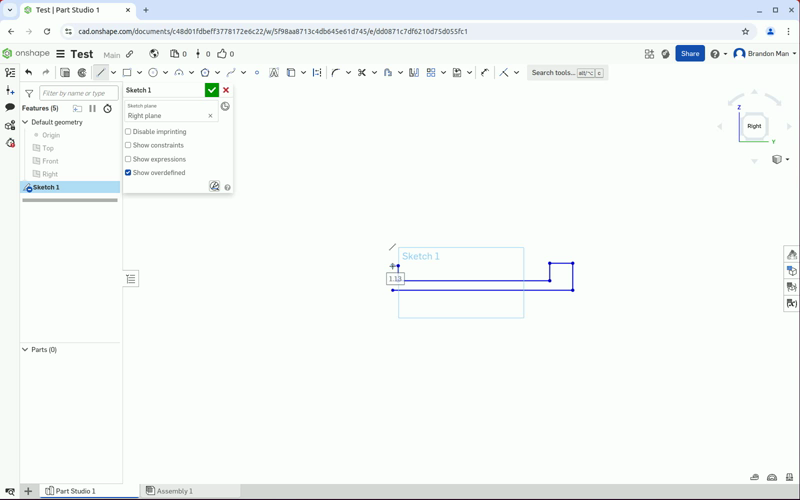
mouse_move(422, 265)
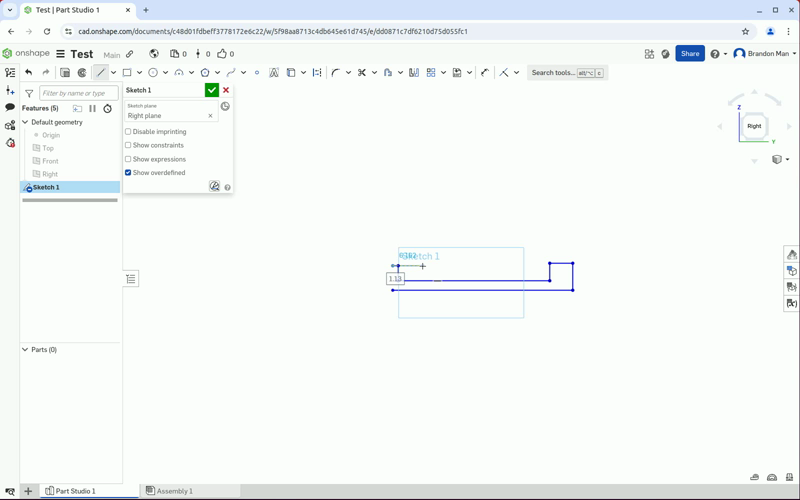
key_down(shift)
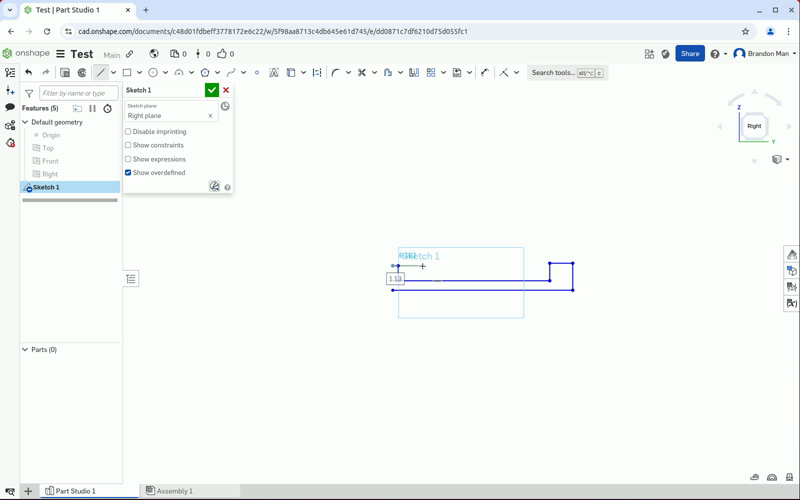
mouse_move(392, 290)
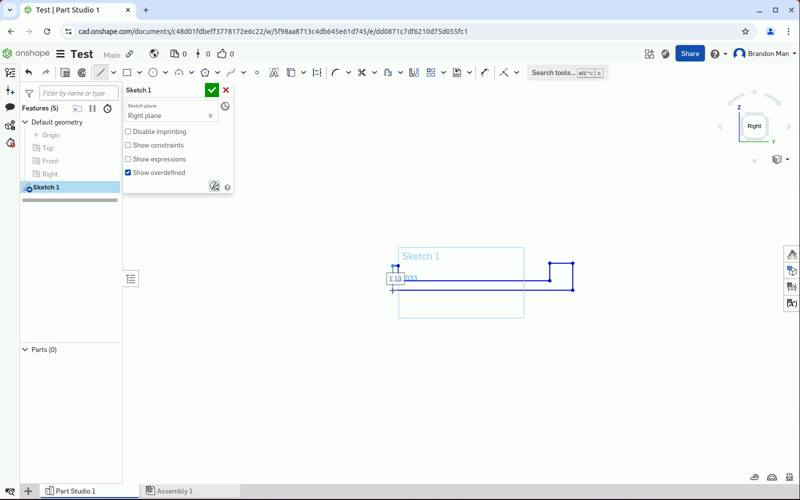
key_up(shift)
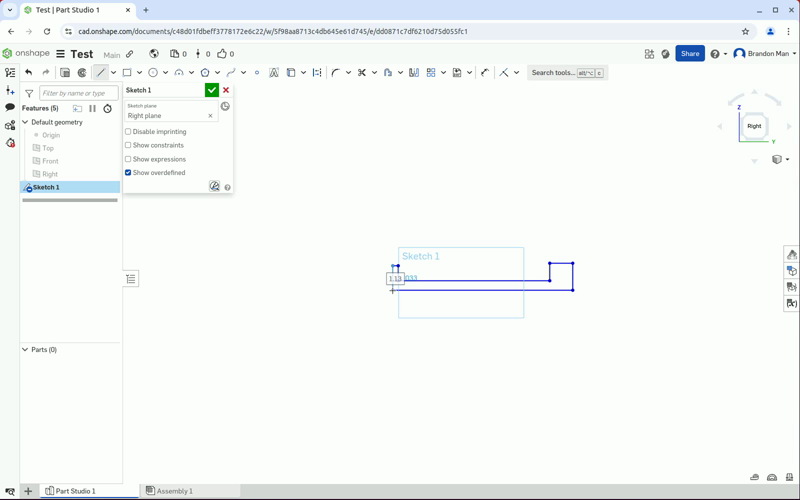
click(392, 290)
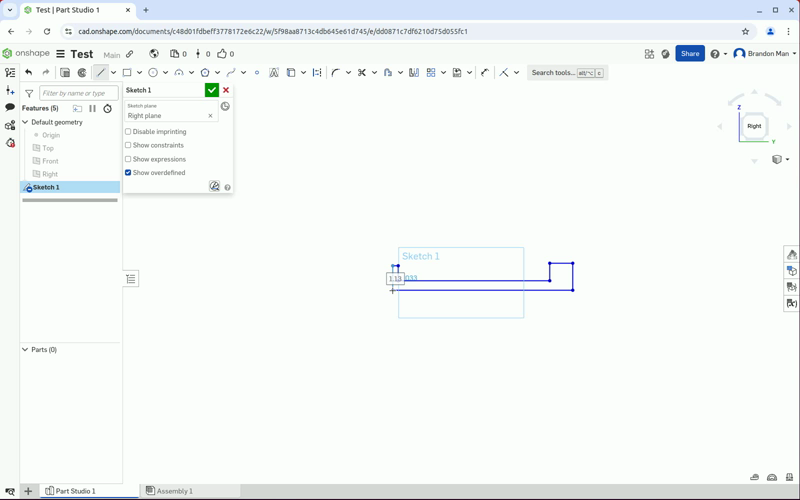
key(esc)
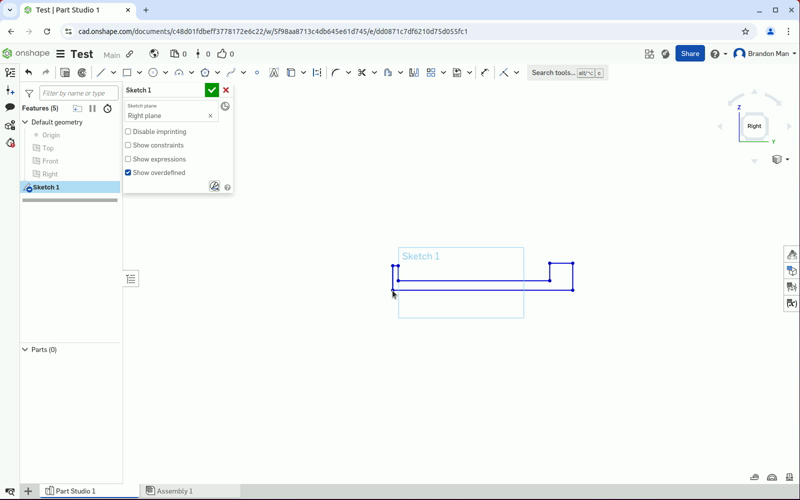
mouse_move(534, 288)
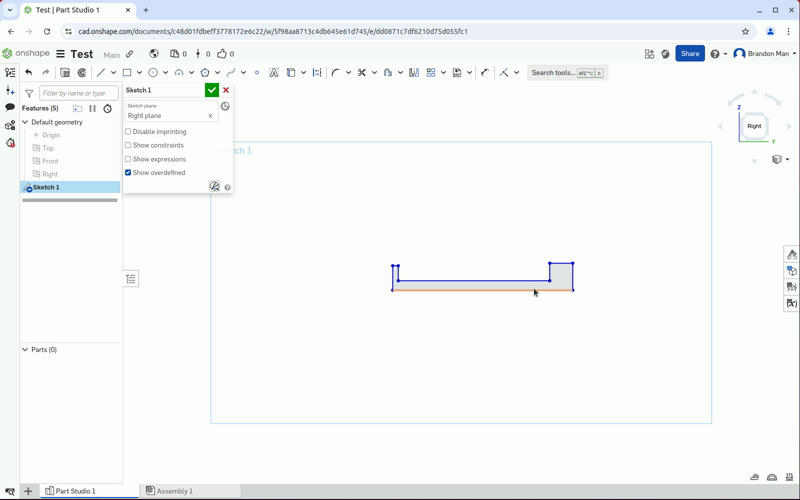
click(534, 288)
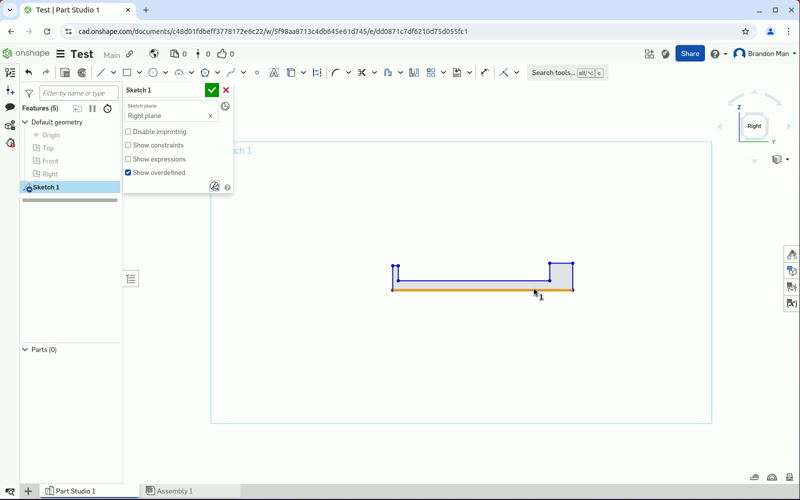
mouse_move(73, 352)
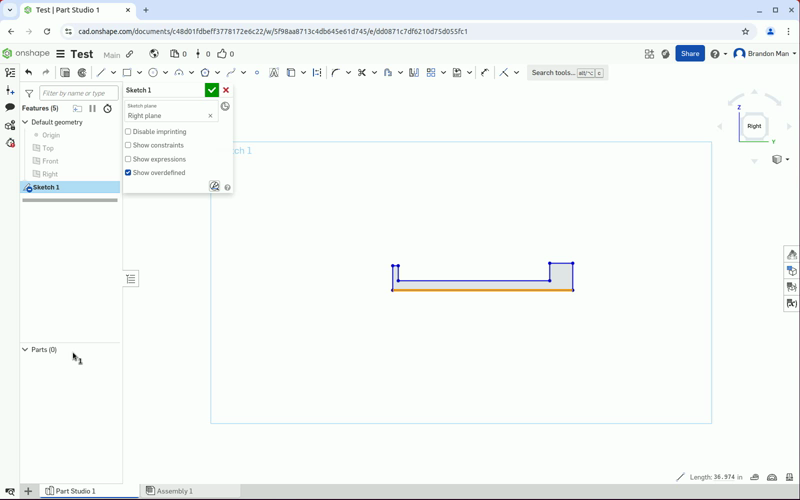
key(shift+y)
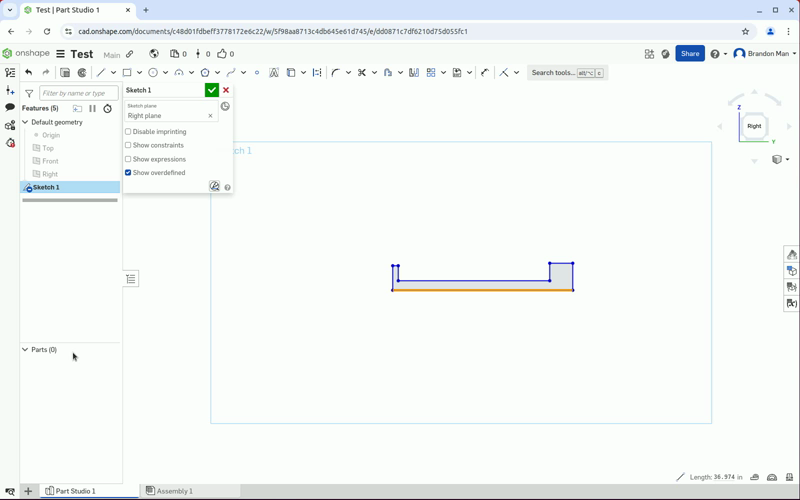
key(shift+e)
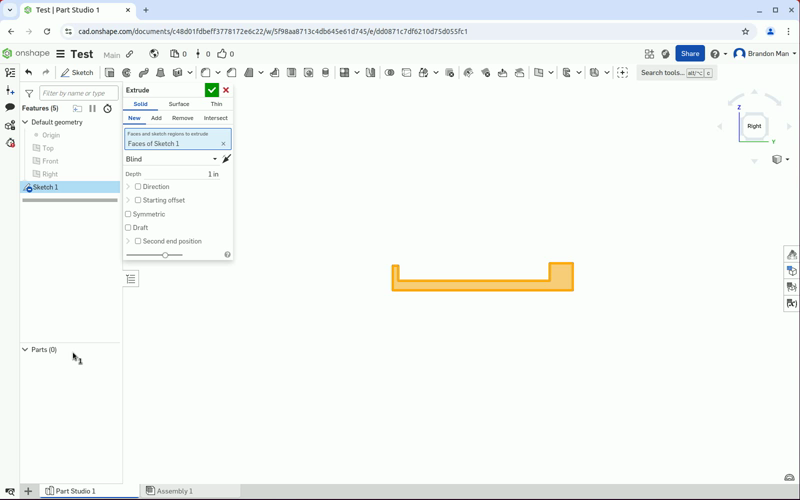
mouse_move(143, 106)
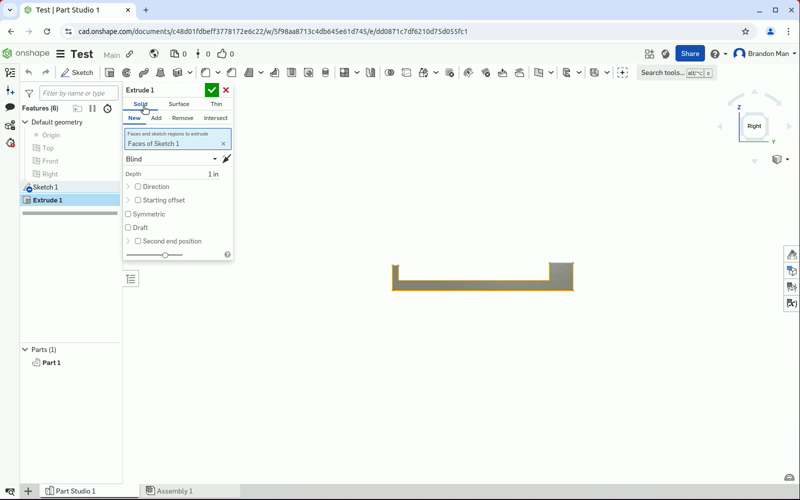
click(143, 106)
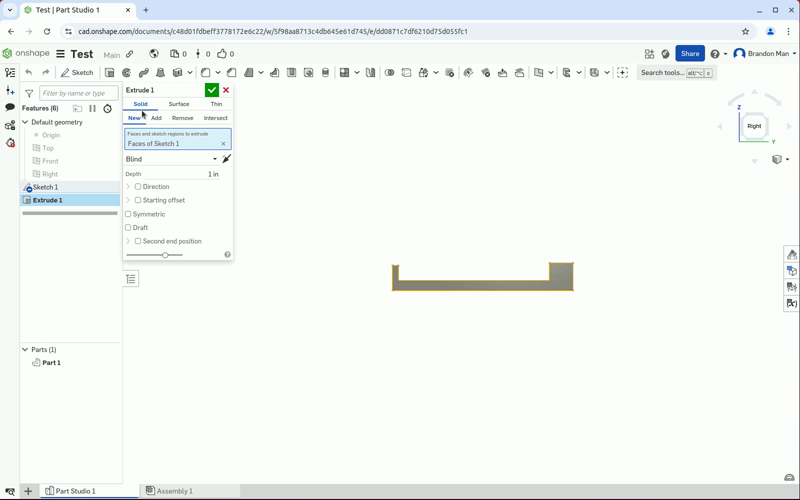
mouse_move(137, 120)
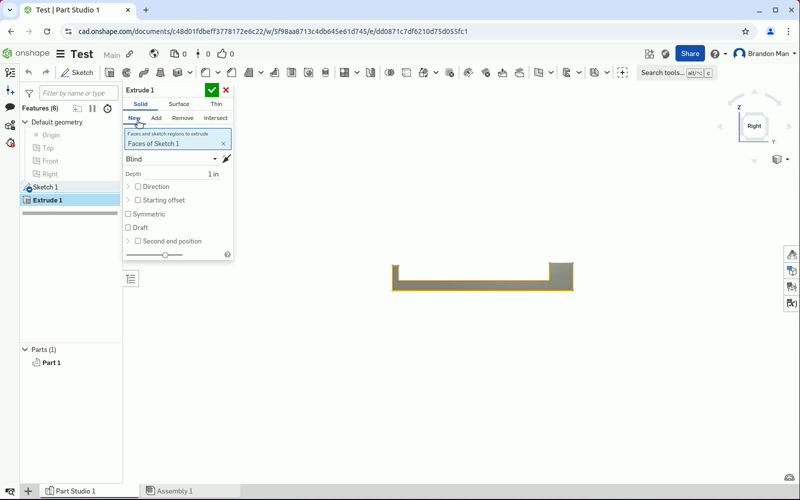
click(137, 120)
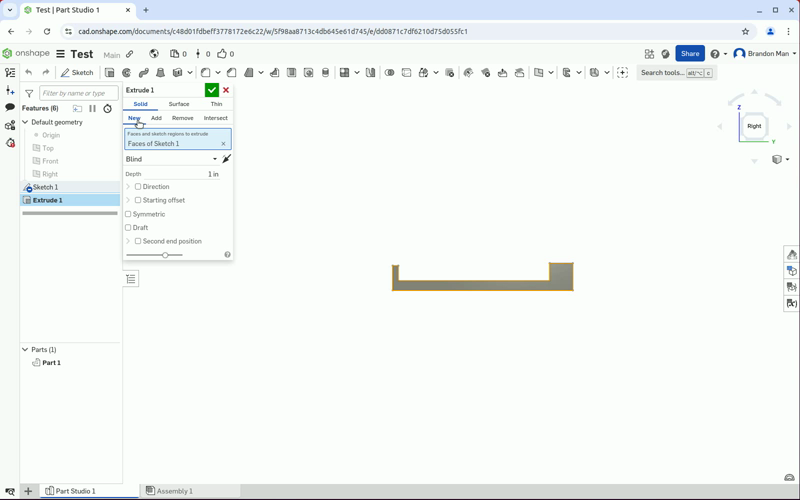
key(tab, 4)
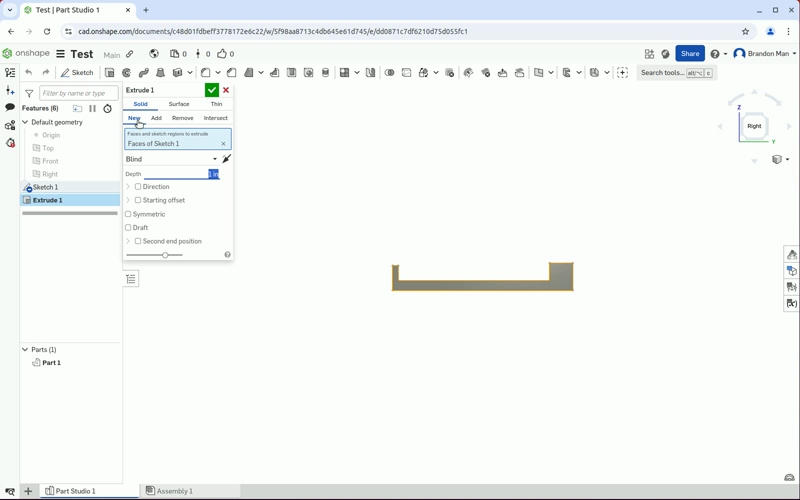
text(13.48)
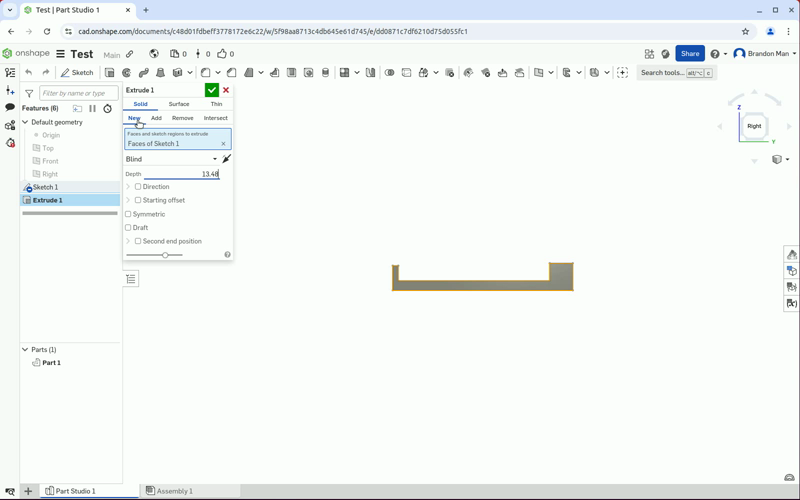
key(tab, 3)
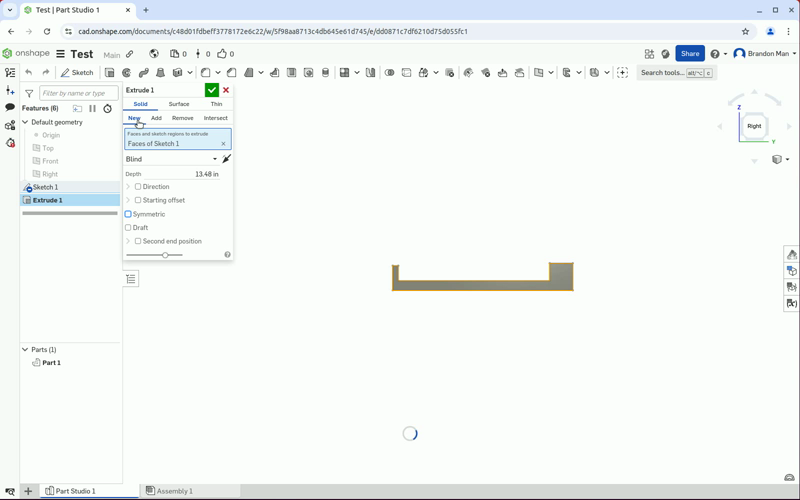
key(space)
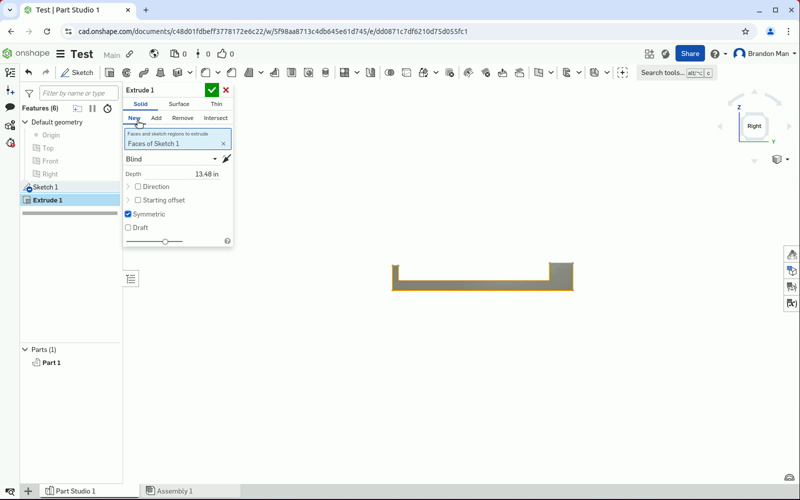
key(enter)
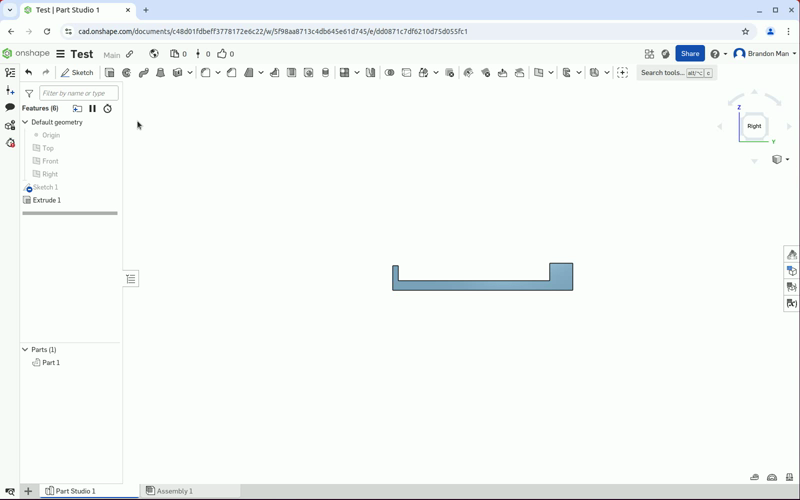
key(shift+h)
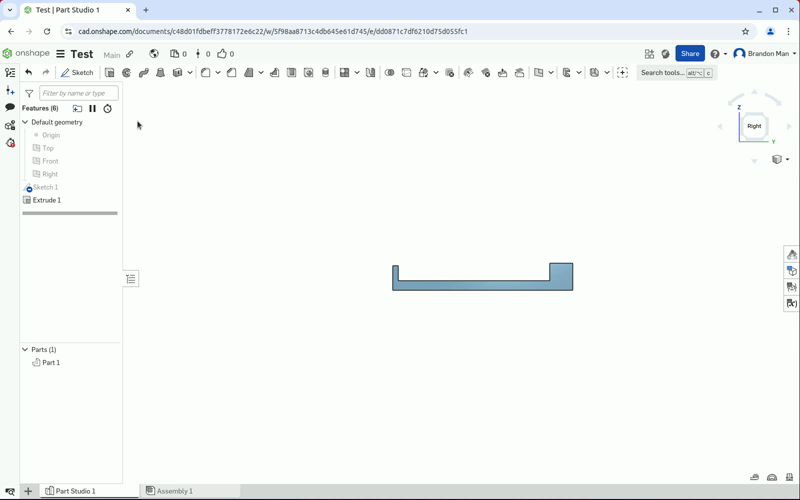
key(shift+h)
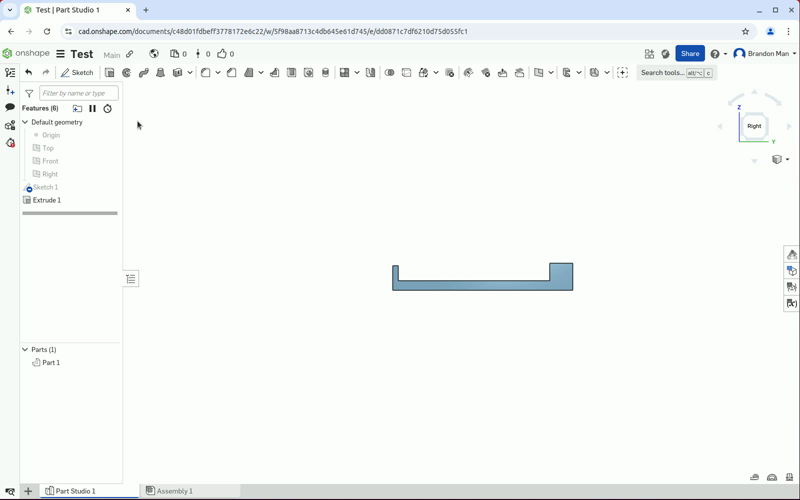
mouse_move(73, 189)
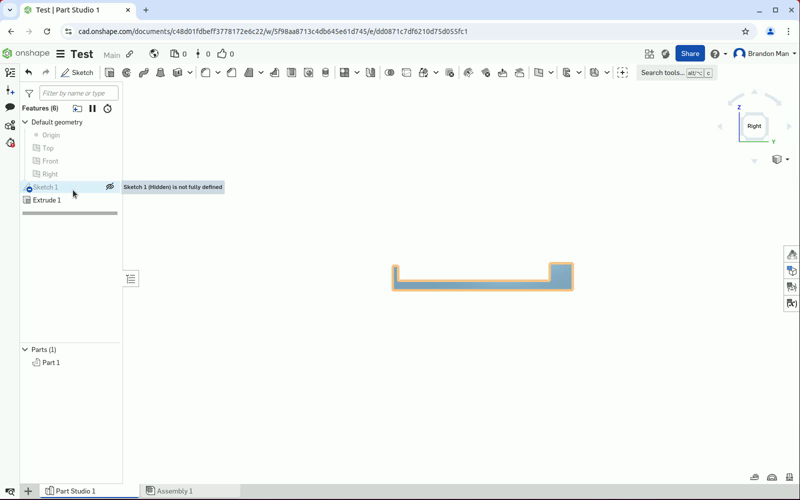
click(73, 189)
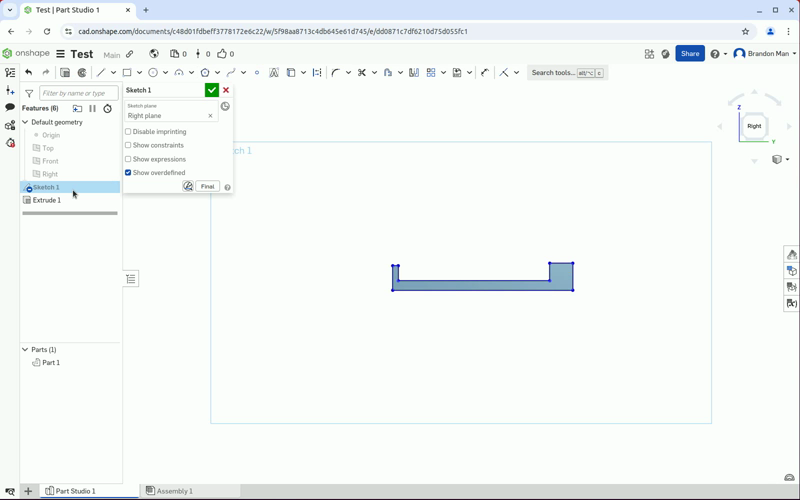
mouse_move(229, 92)
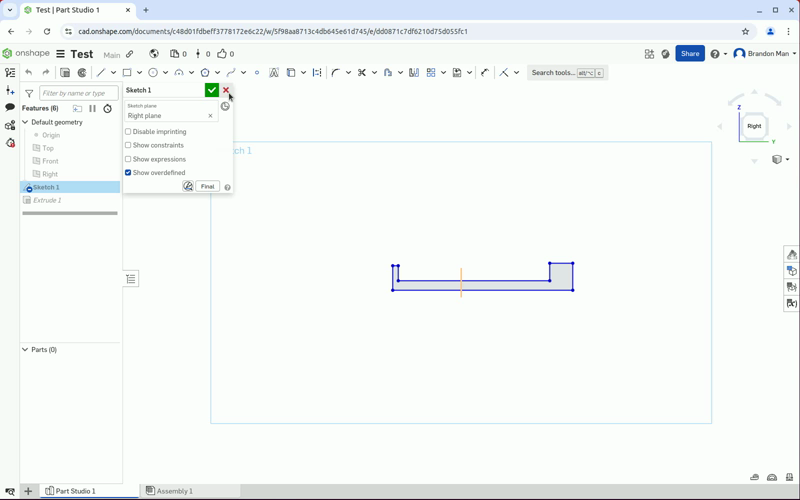
click(229, 92)
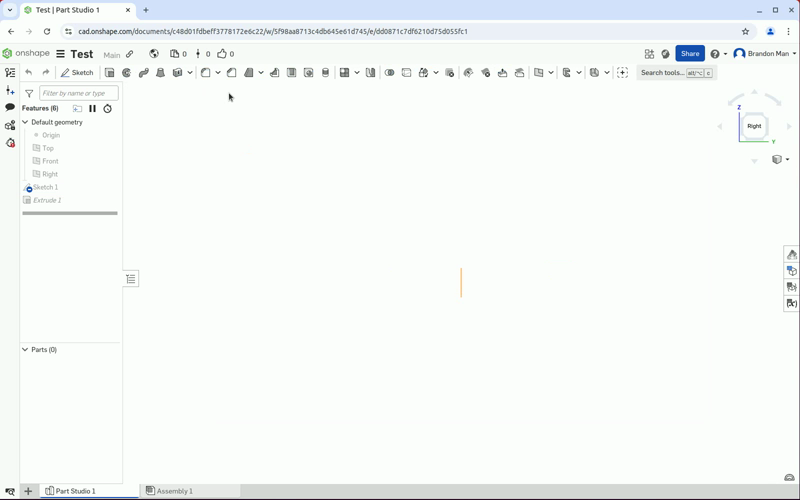
mouse_move(73, 352)
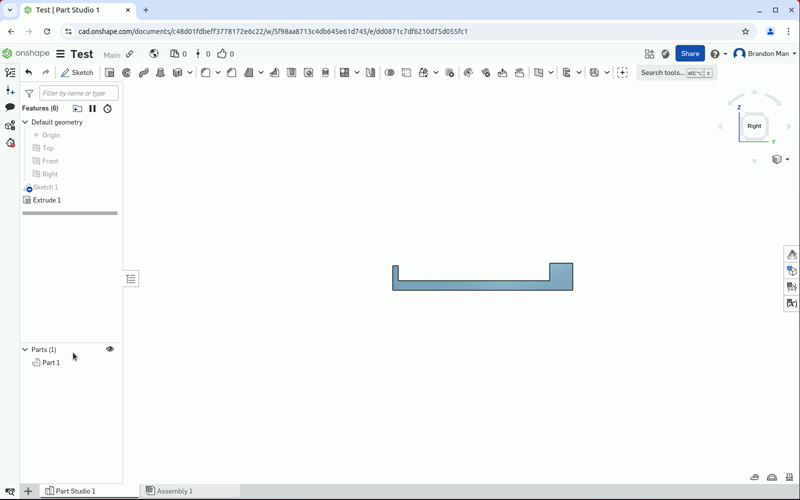
key(y)
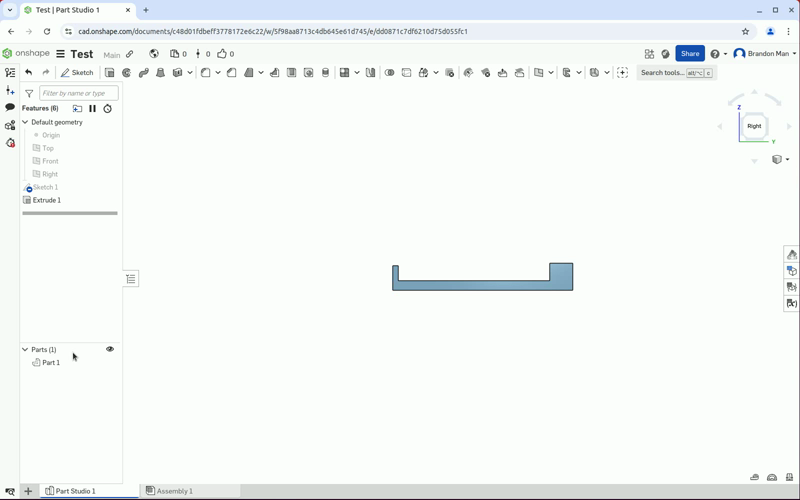
key(shift+p)
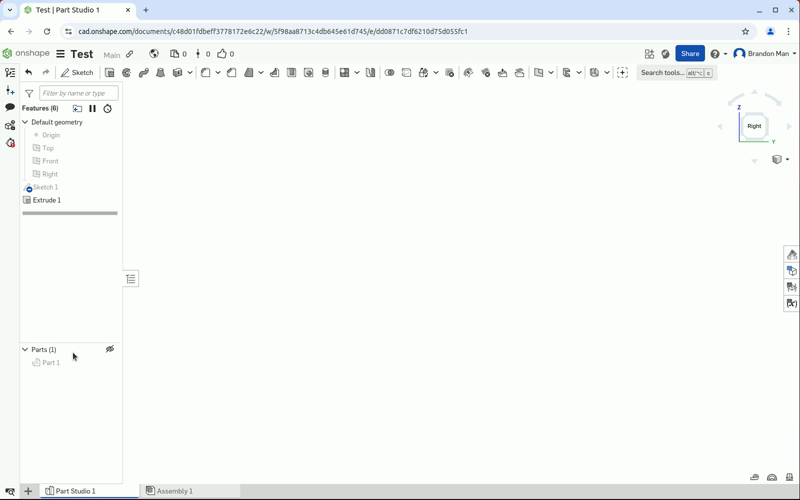
key(space)
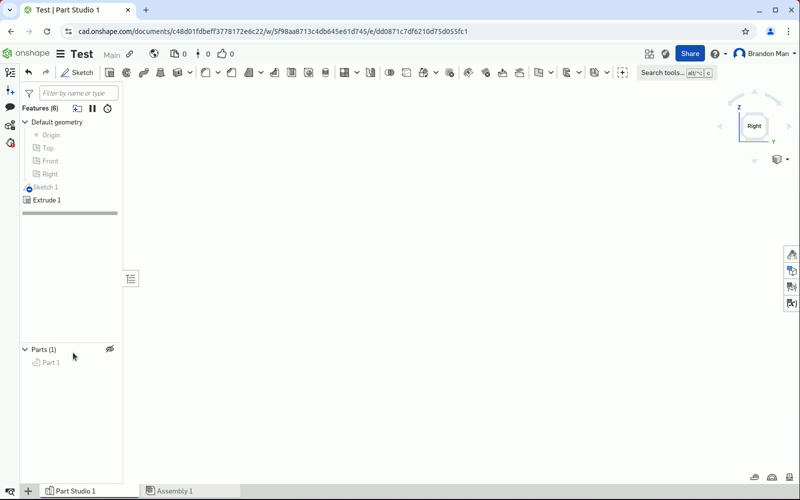
key_down(shift)
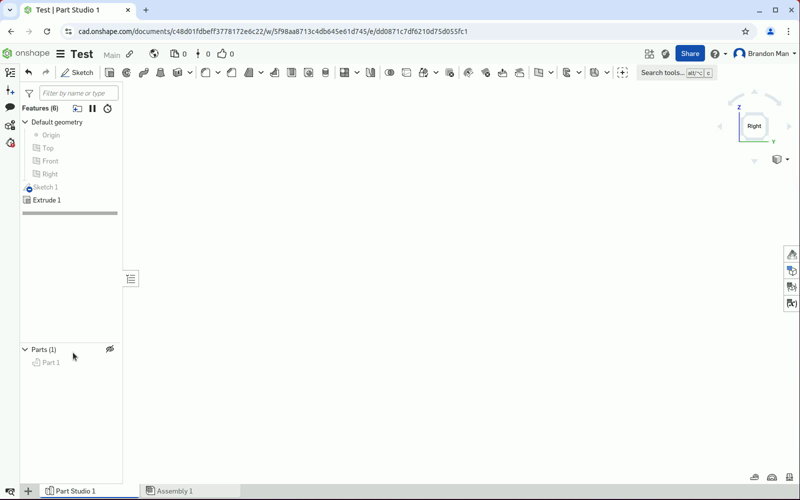
key(right)
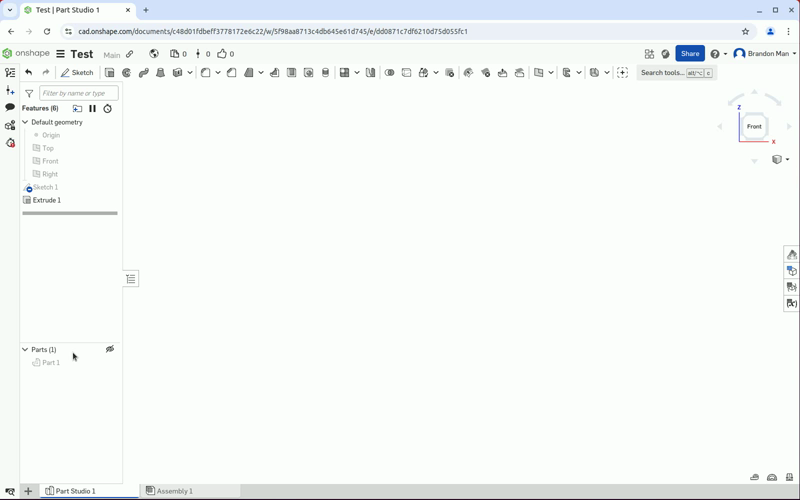
key_up(shift)
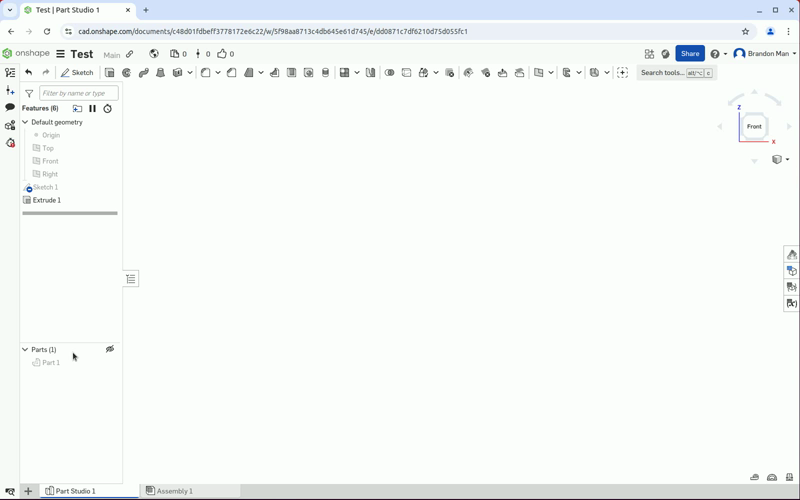
key(space)
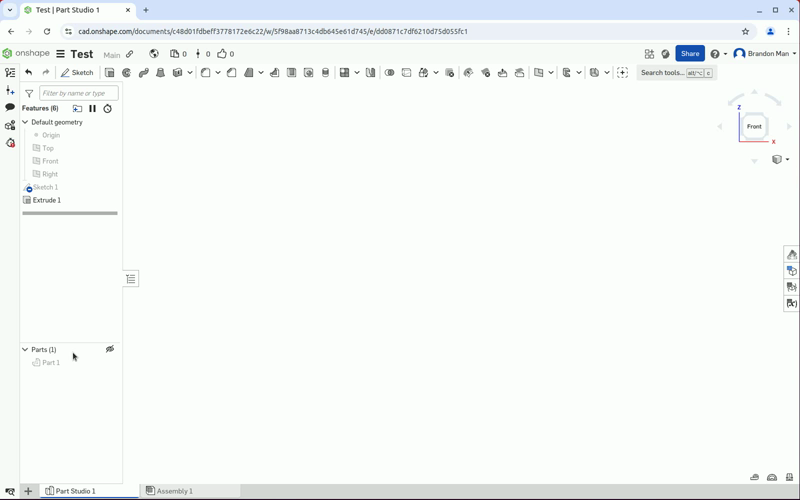
key_down(shift)
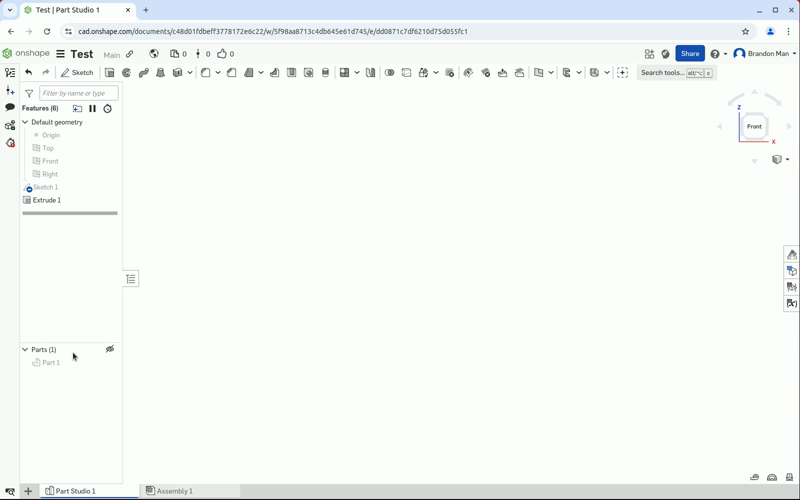
key(down)
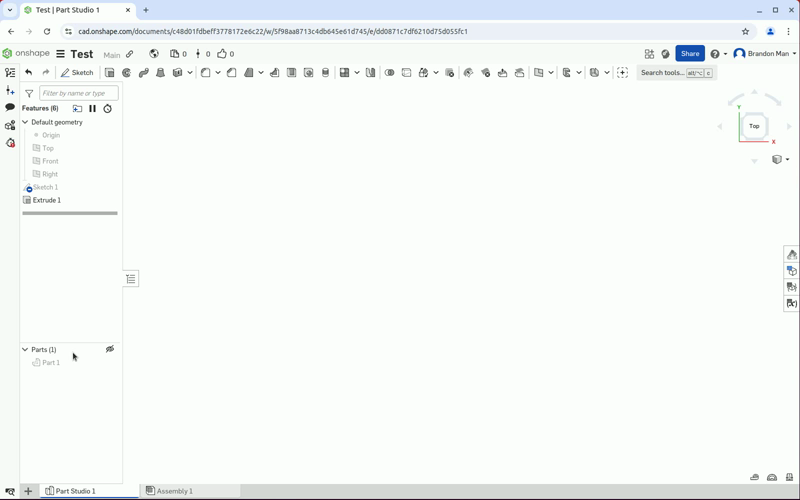
key_up(shift)
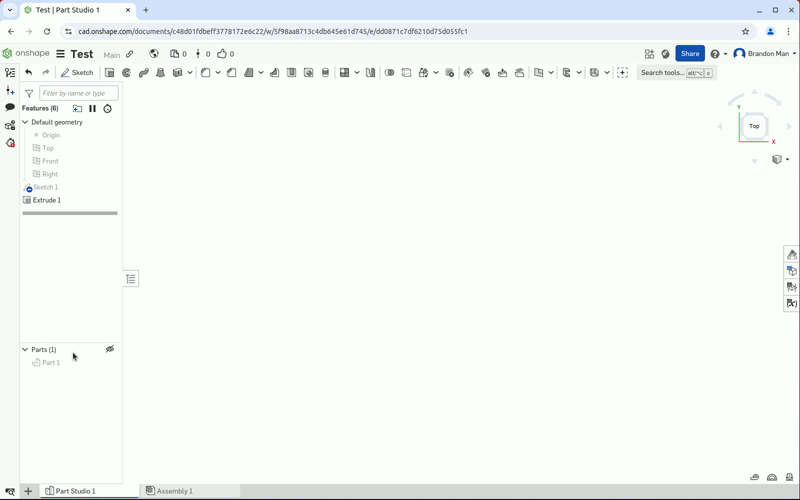
mouse_move(73, 352)
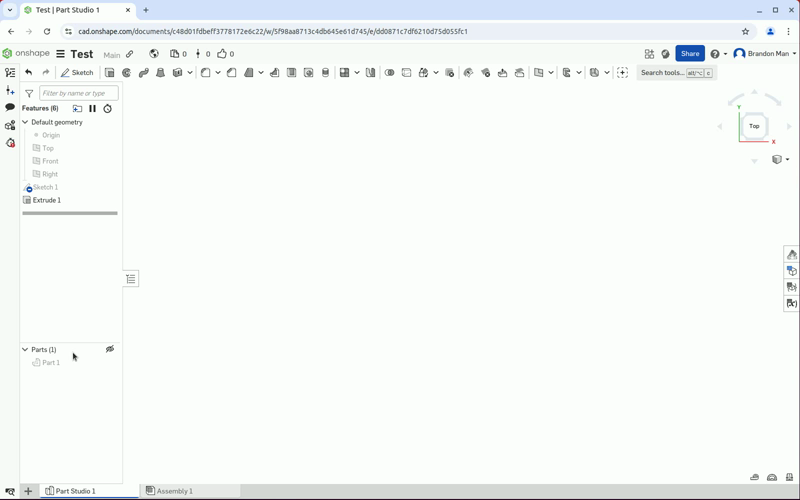
key(shift+y)
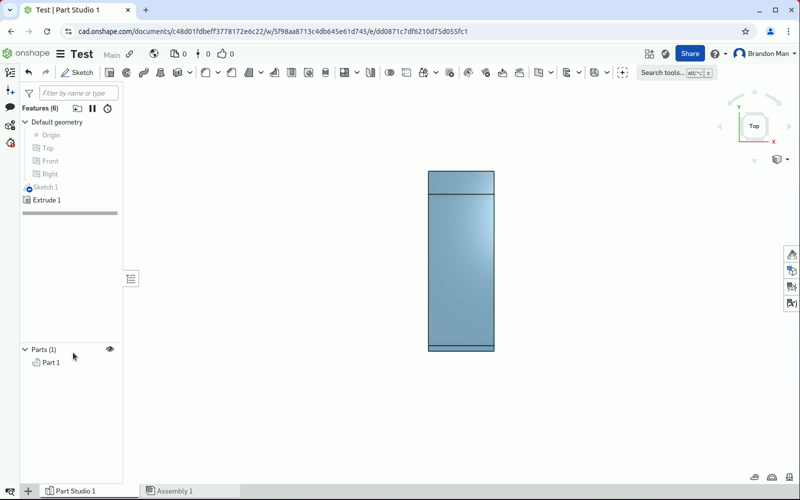
mouse_move(541, 75)
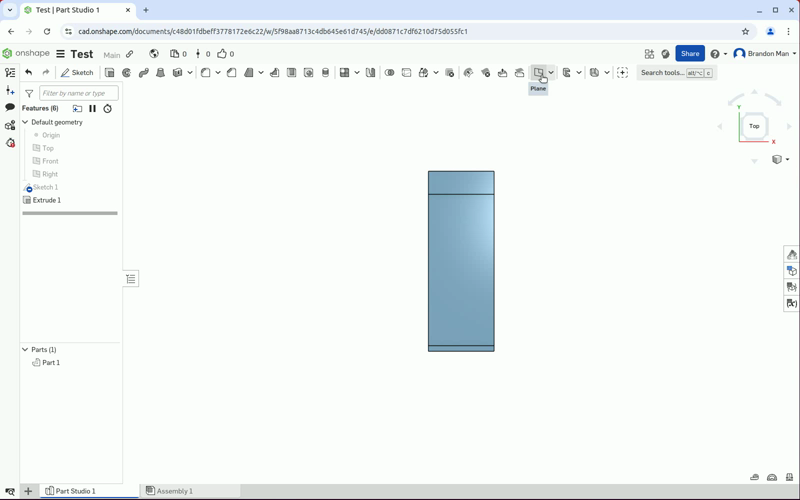
click(541, 75)
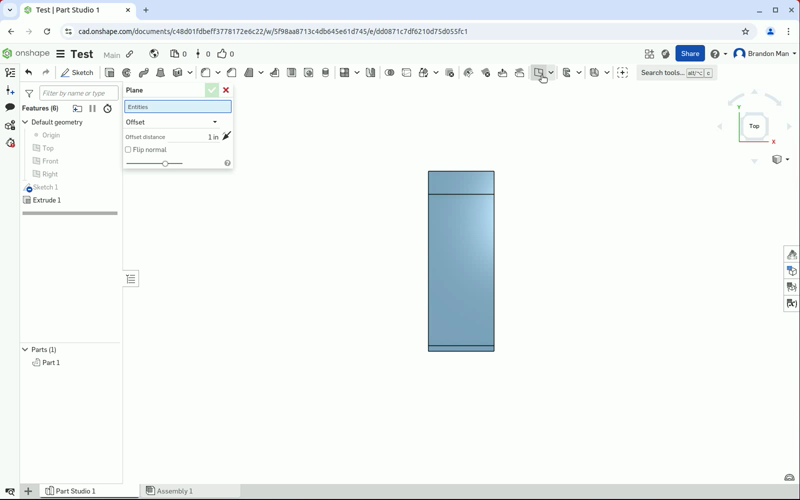
mouse_move(73, 150)
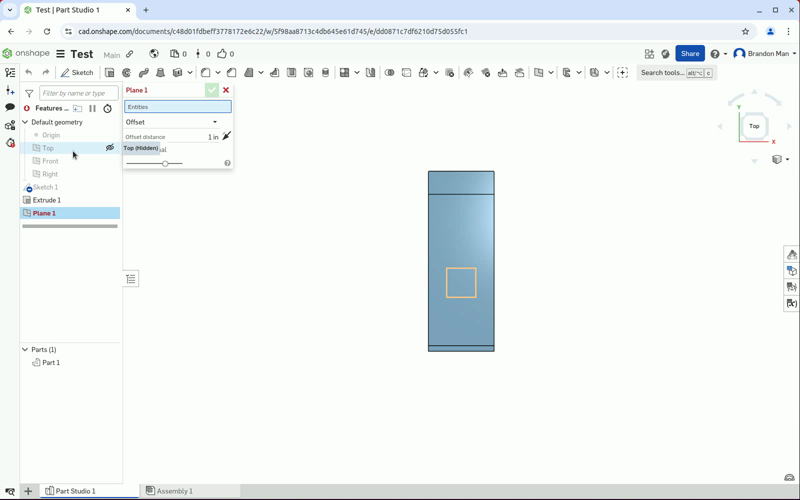
click(73, 150)
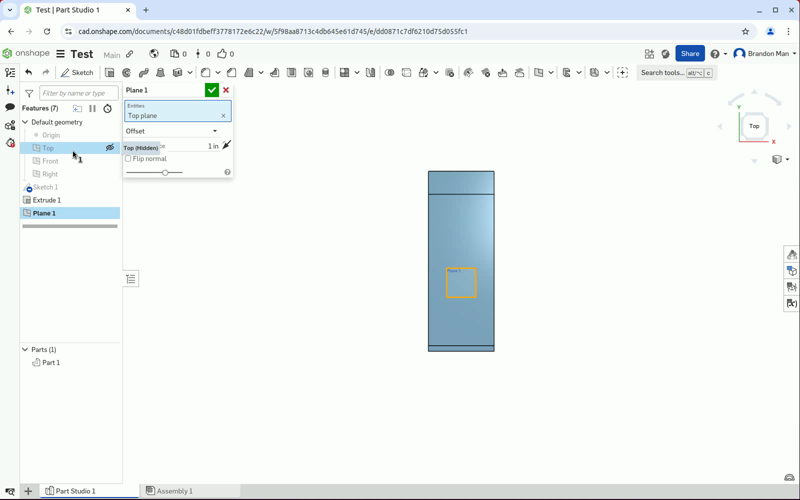
key(tab, 2)
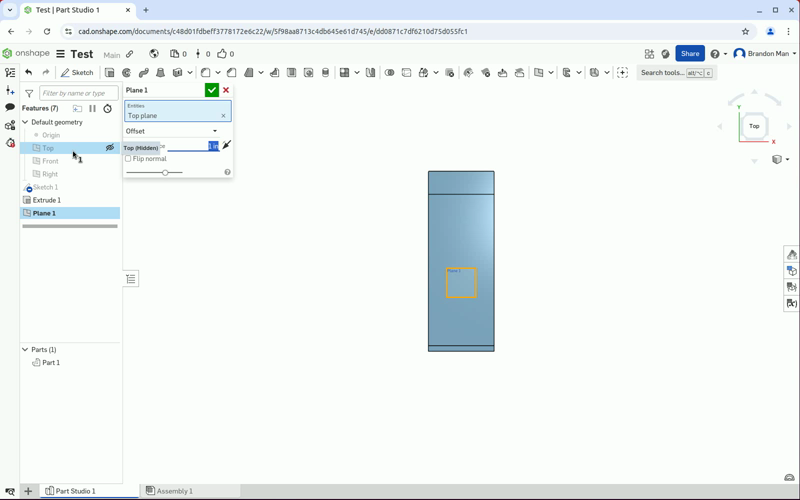
text(3.851)
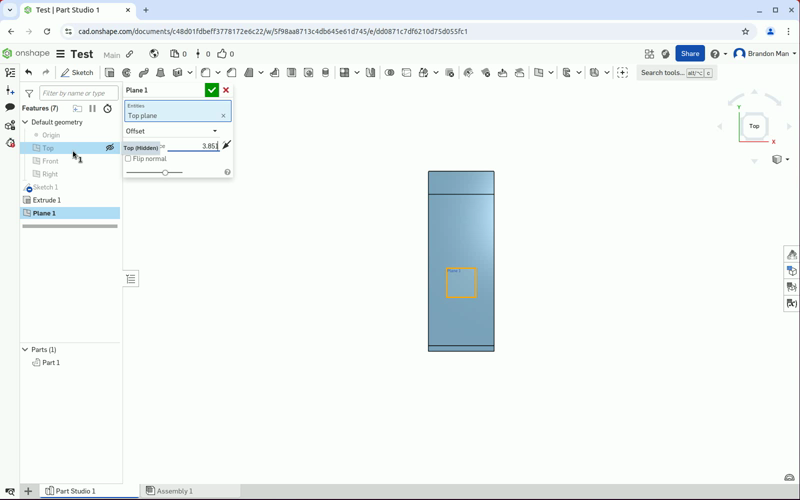
key(enter, 2)
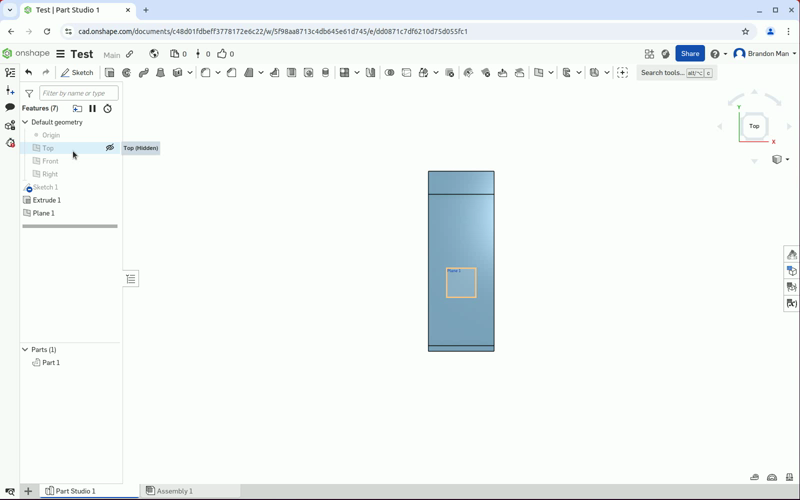
key(shift+s)
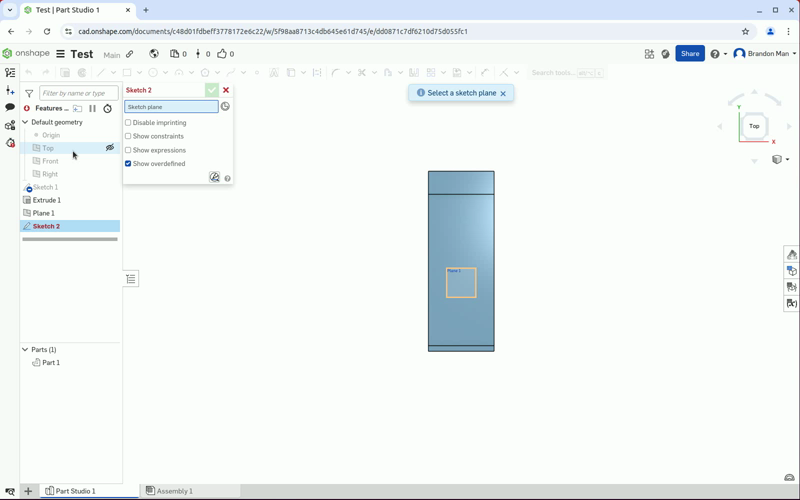
mouse_move(73, 215)
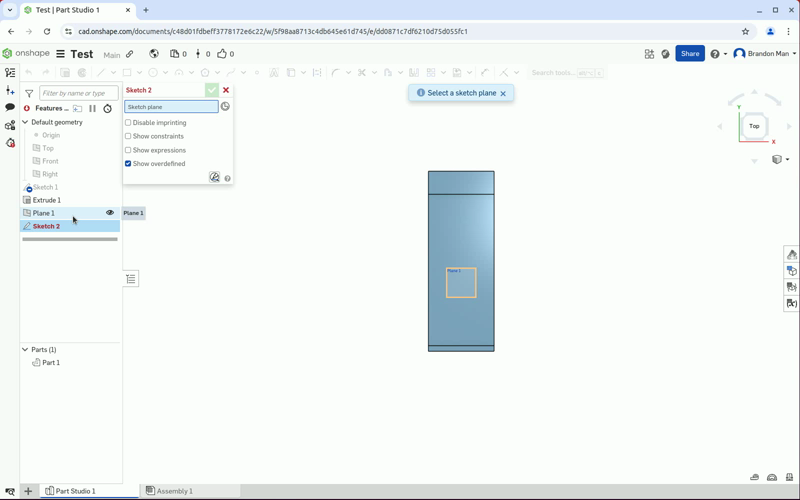
click(73, 215)
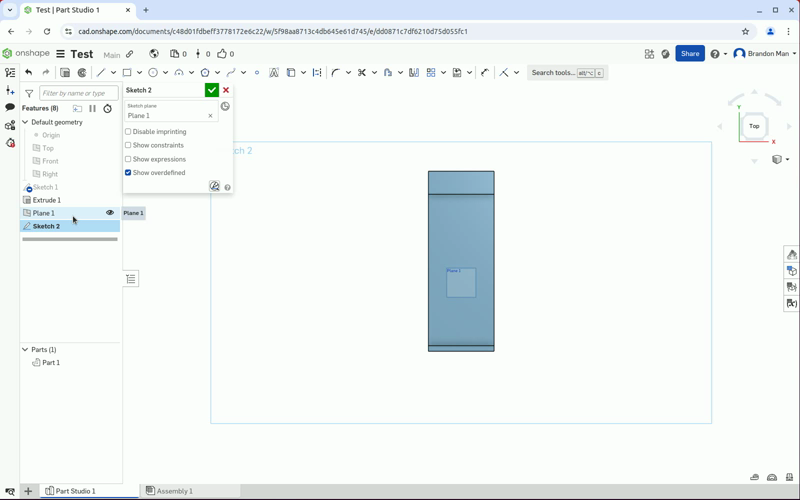
mouse_move(73, 352)
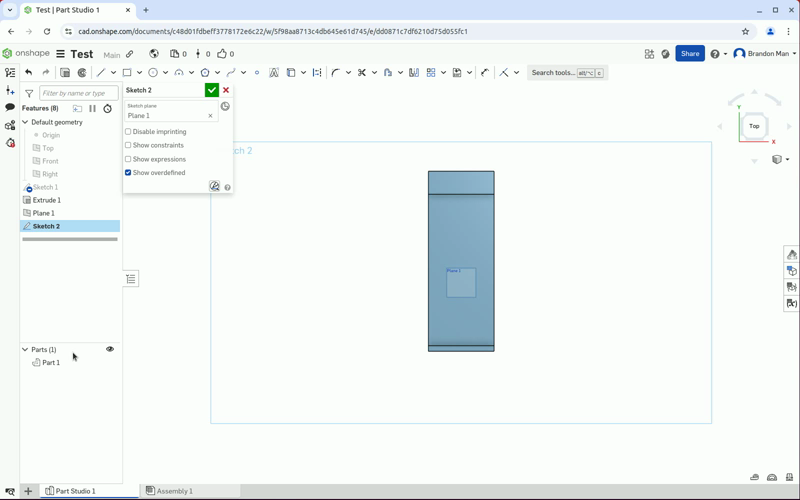
key(y)
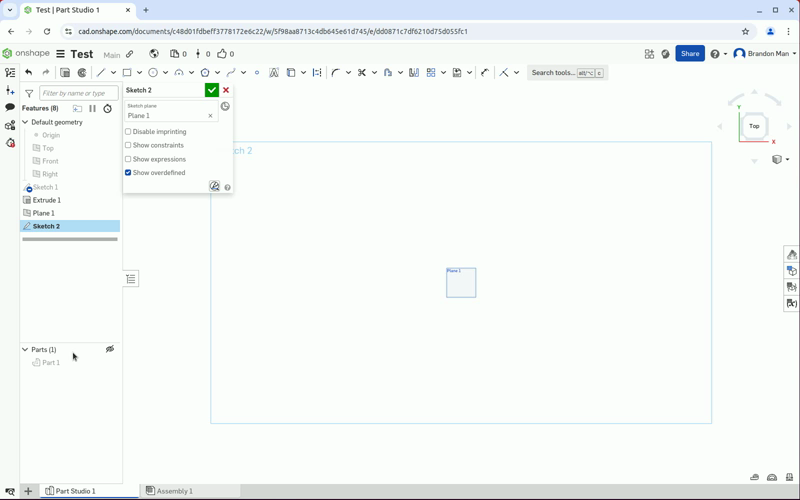
key(c)
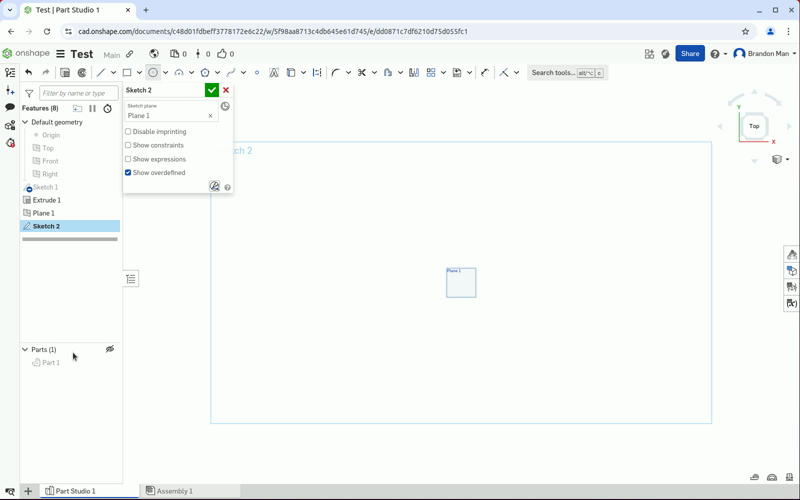
key_down(shift)
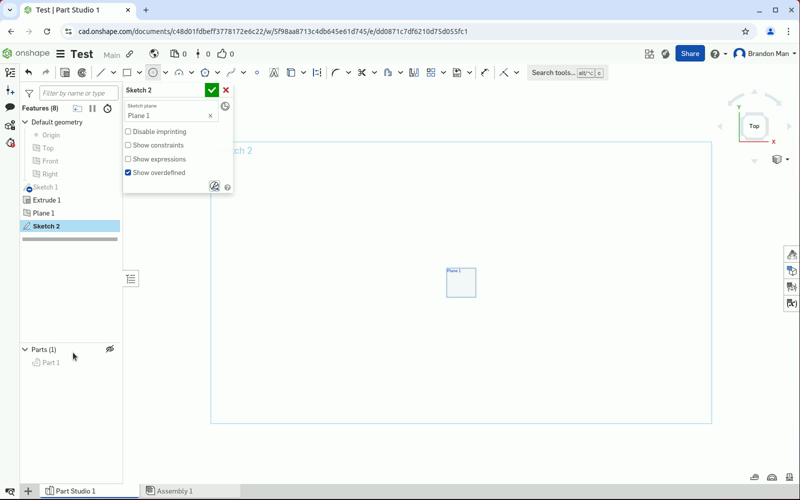
mouse_move(441, 182)
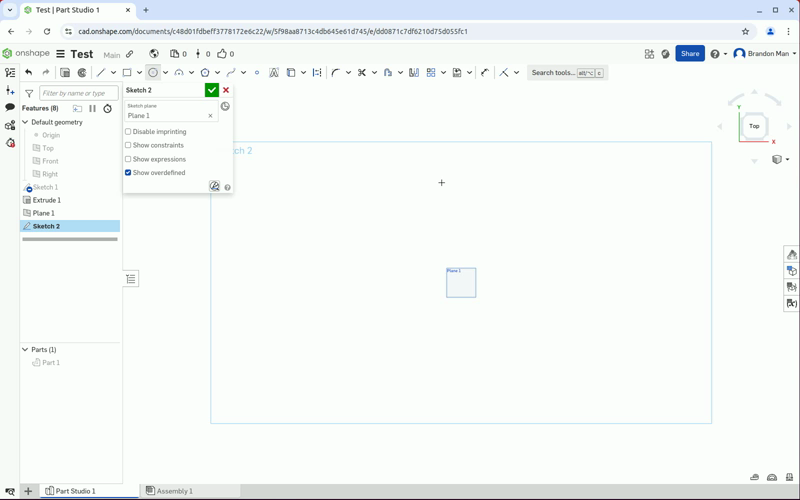
click(441, 182)
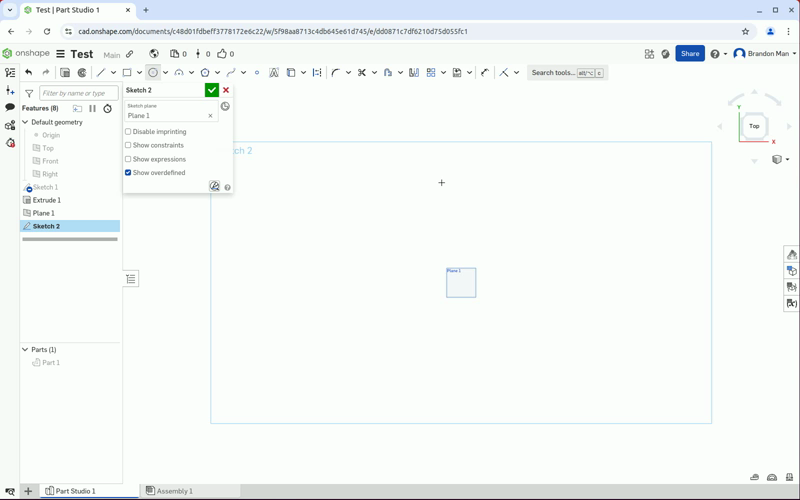
key_up(shift)
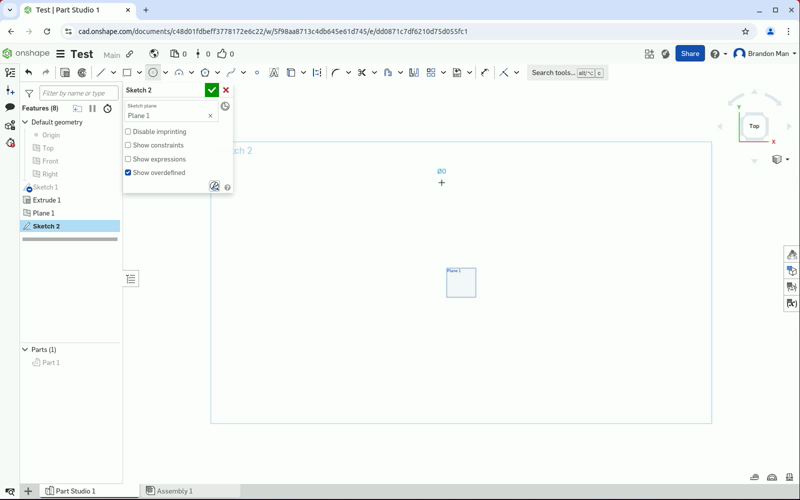
mouse_move(447, 182)
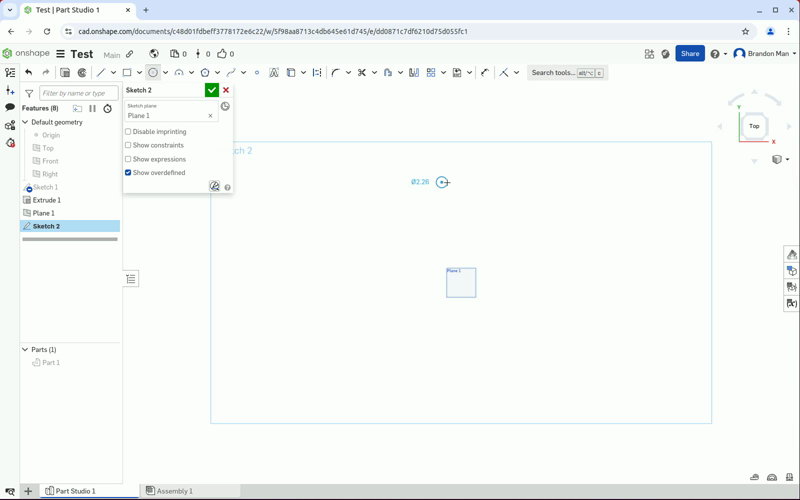
click(447, 182)
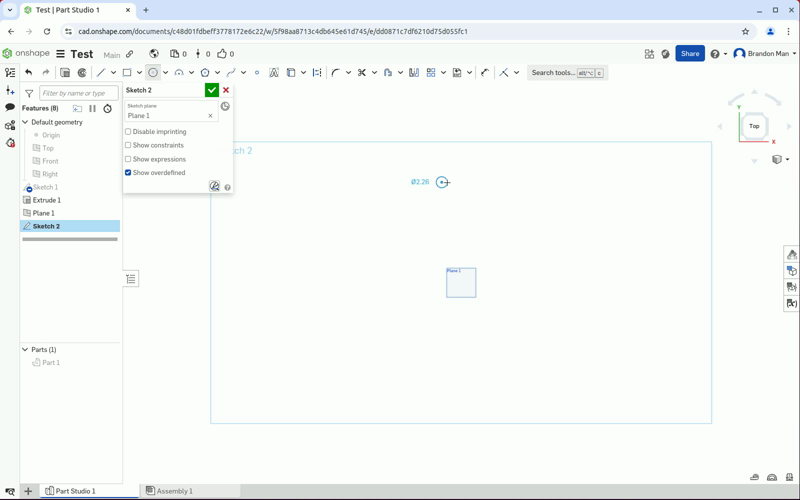
key(esc)
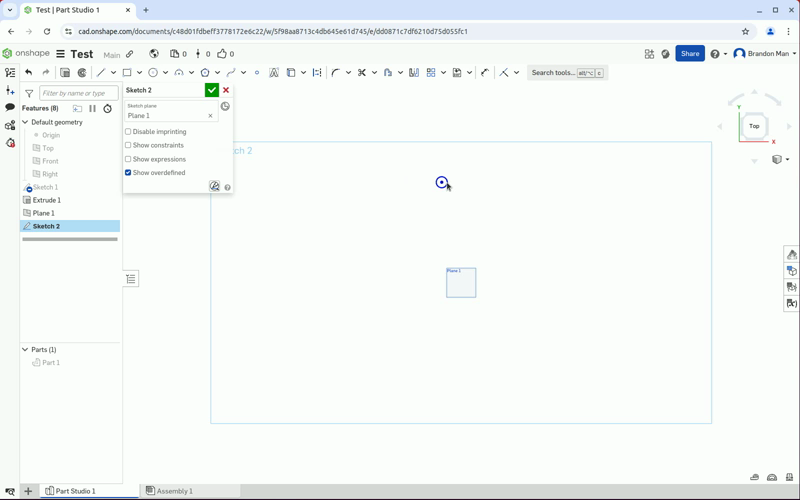
mouse_move(441, 178)
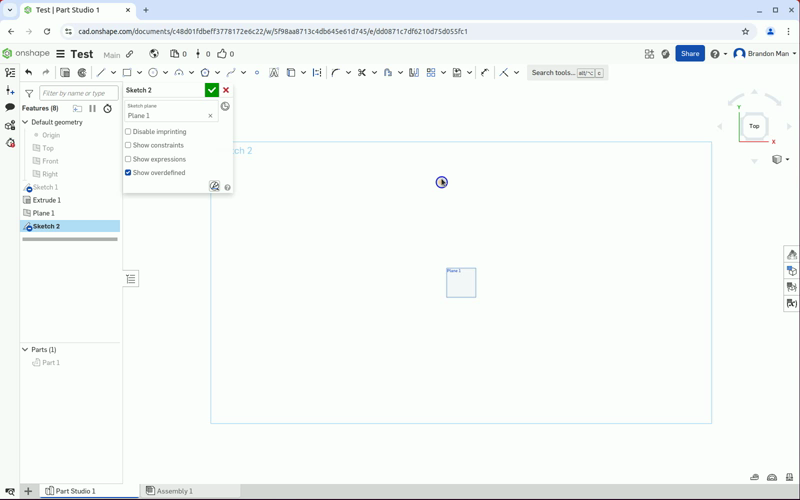
scroll(6)
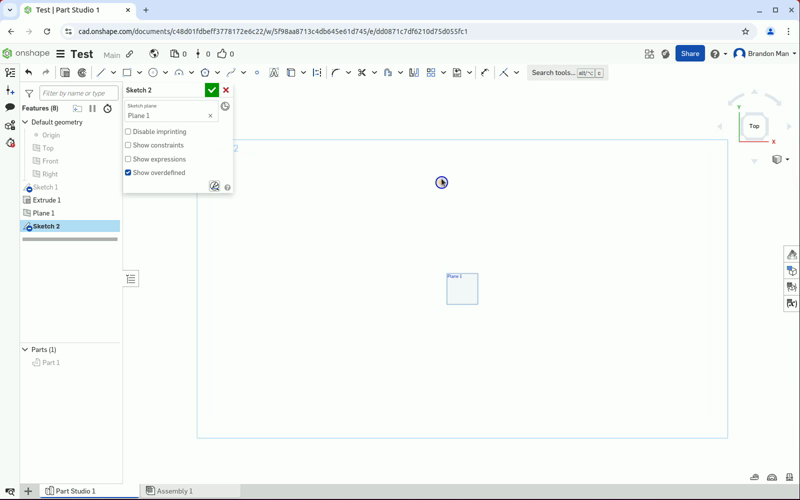
scroll(6)
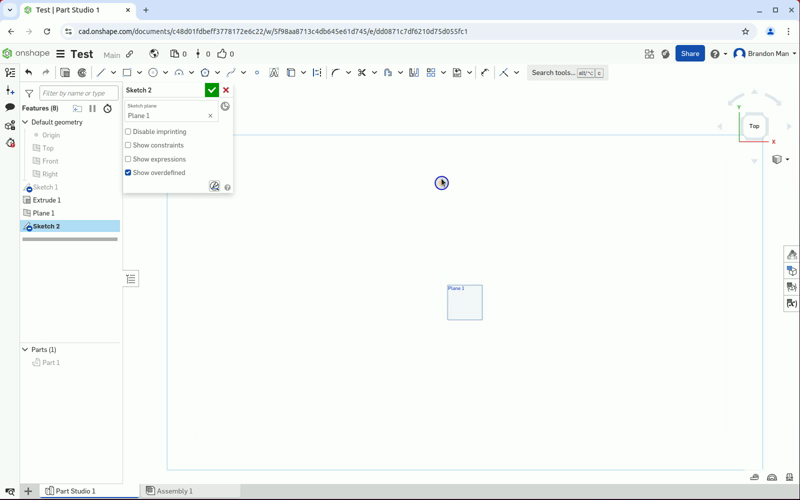
scroll(6)
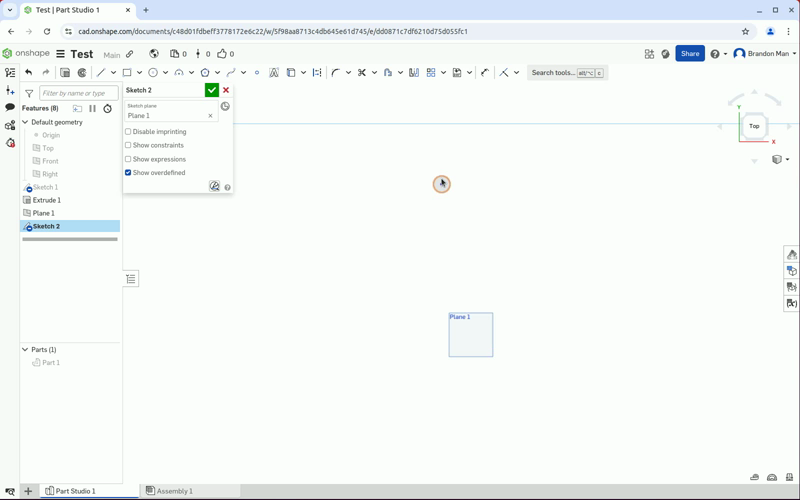
scroll(6)
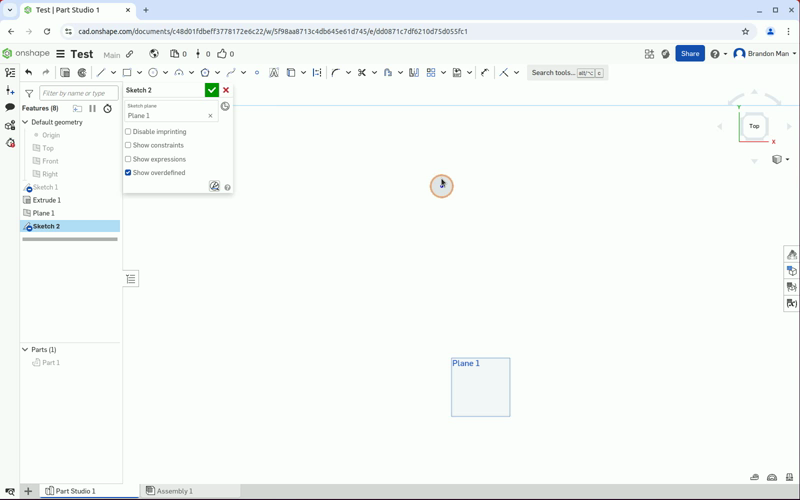
scroll(6)
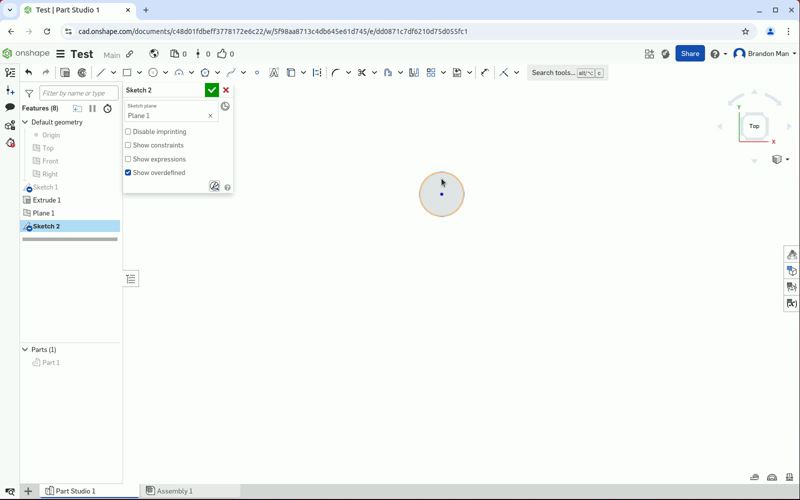
scroll(6)
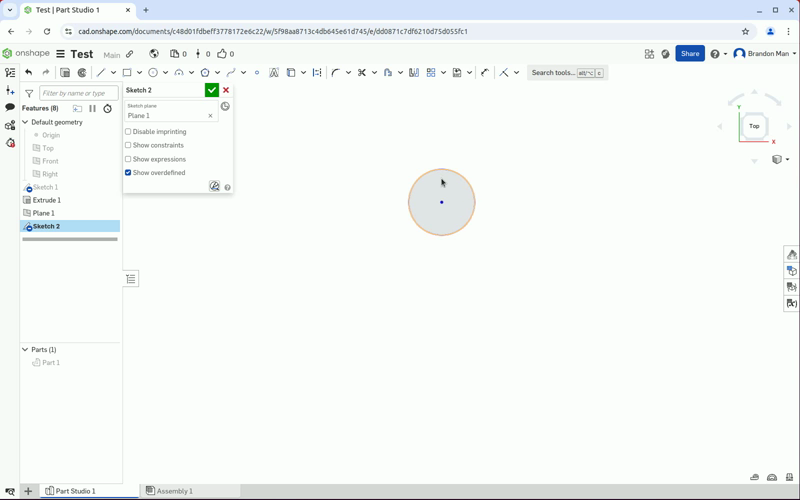
scroll(6)
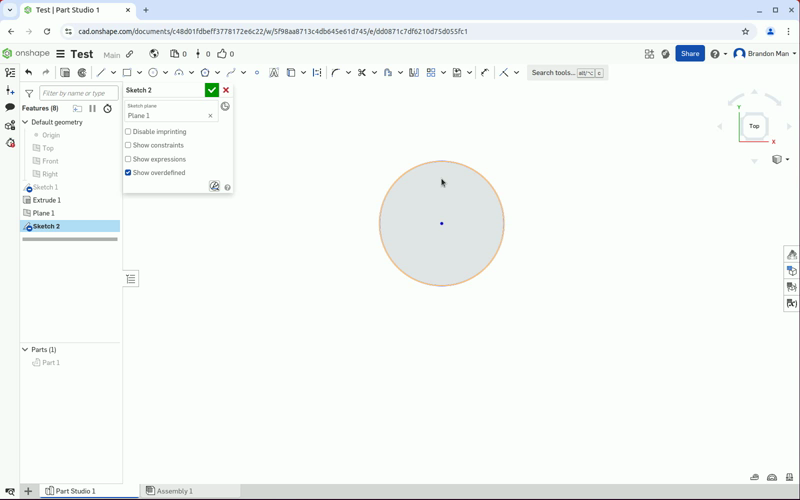
click(441, 178)
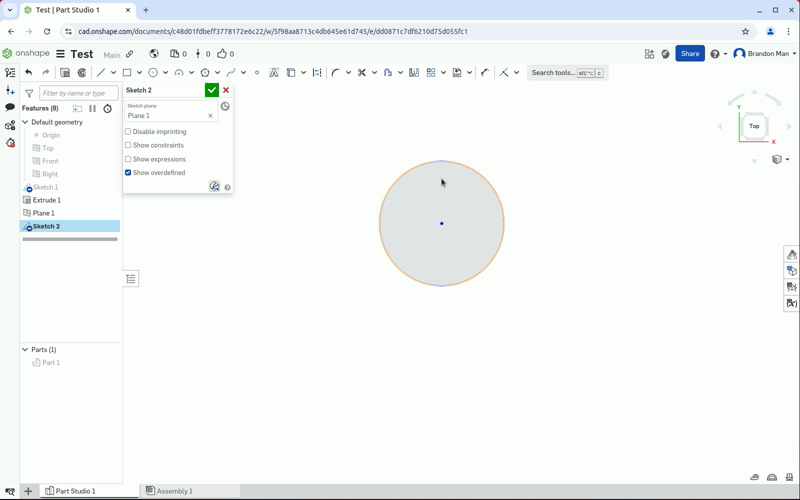
scroll(-6)
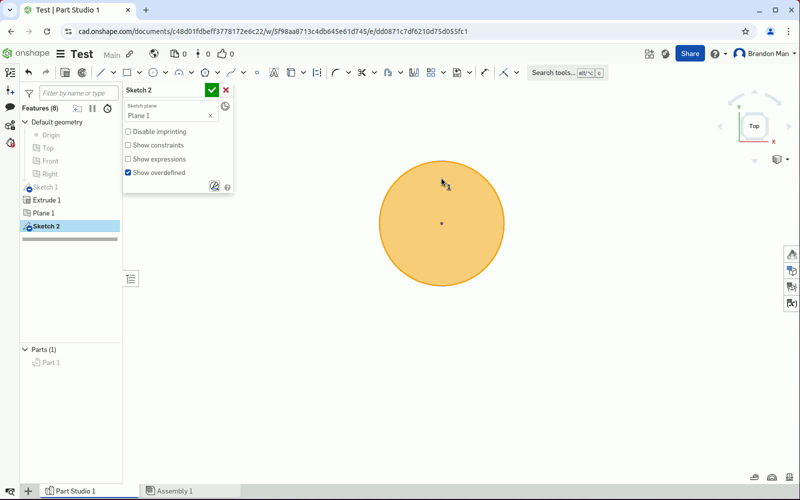
scroll(-6)
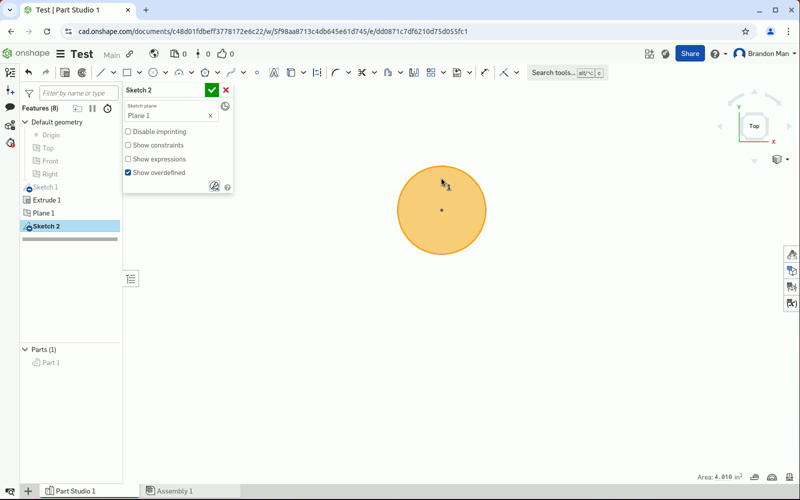
scroll(-6)
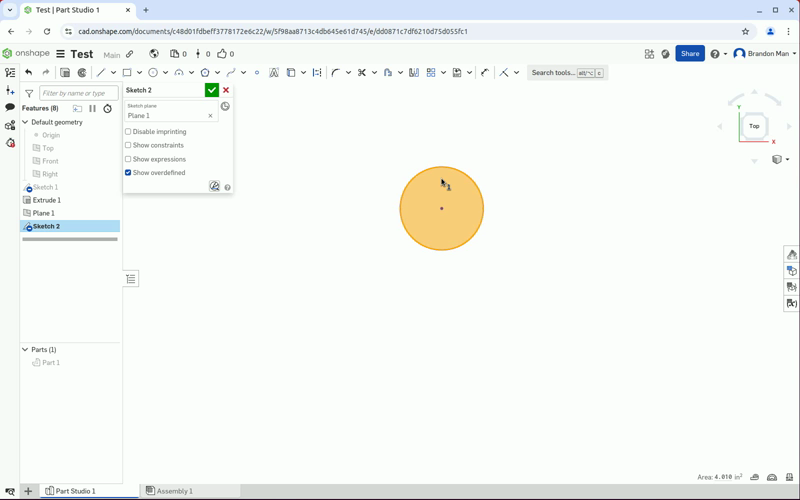
scroll(-6)
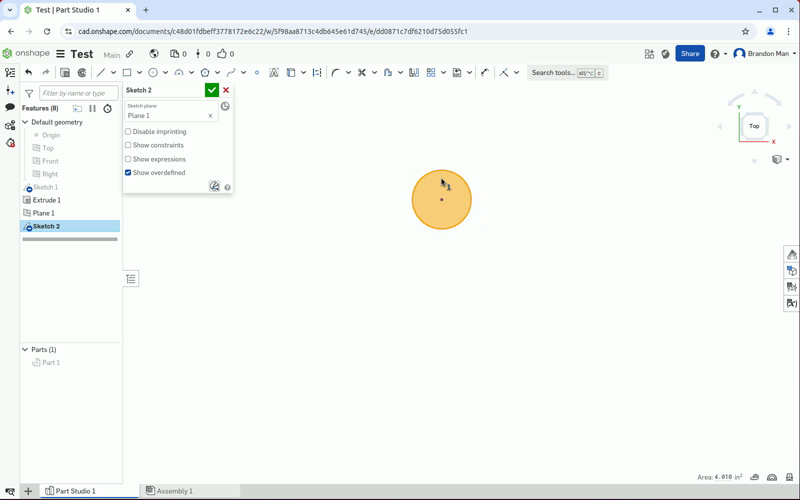
scroll(-6)
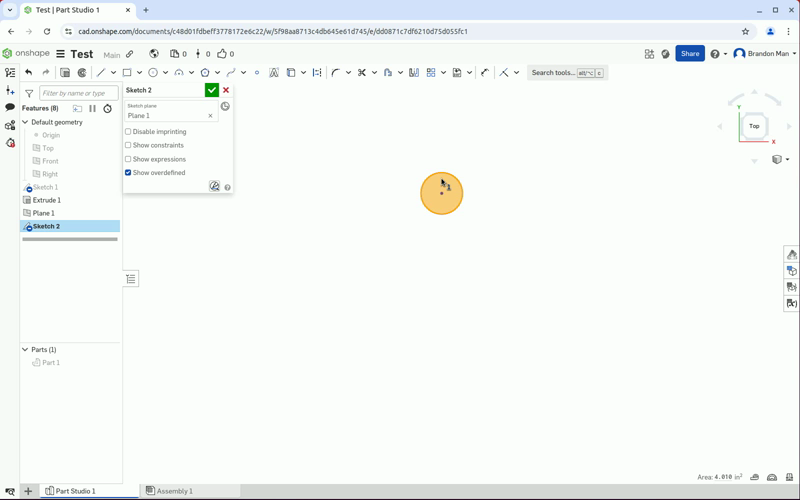
scroll(-6)
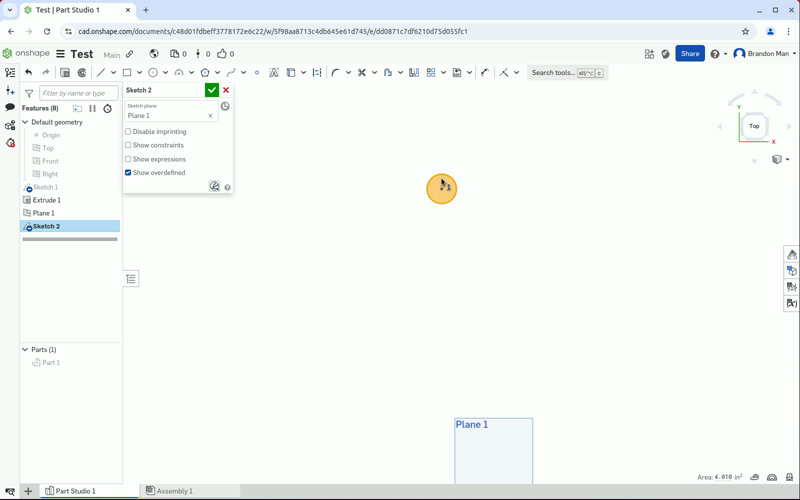
scroll(-6)
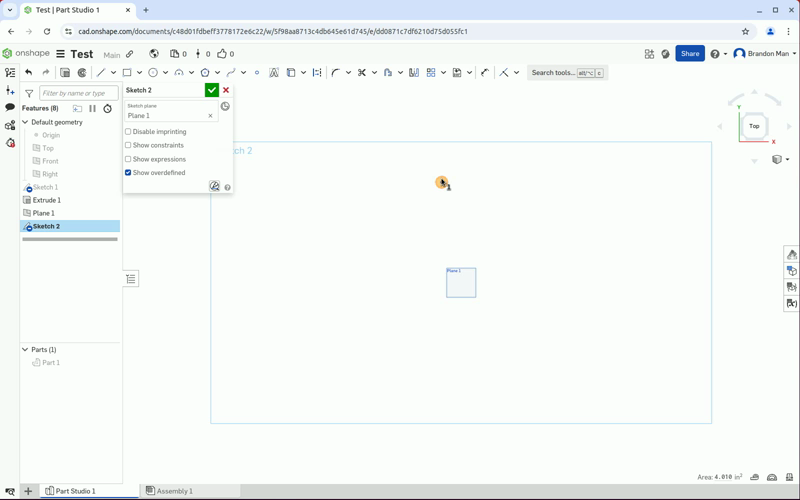
mouse_move(73, 352)
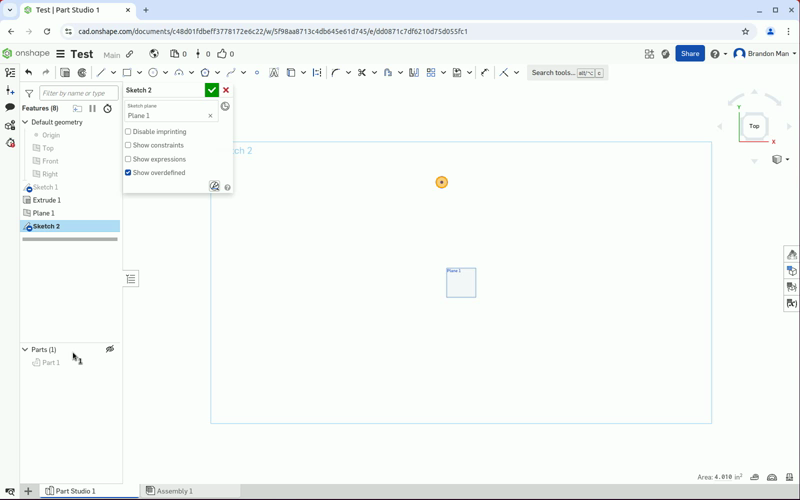
key(shift+y)
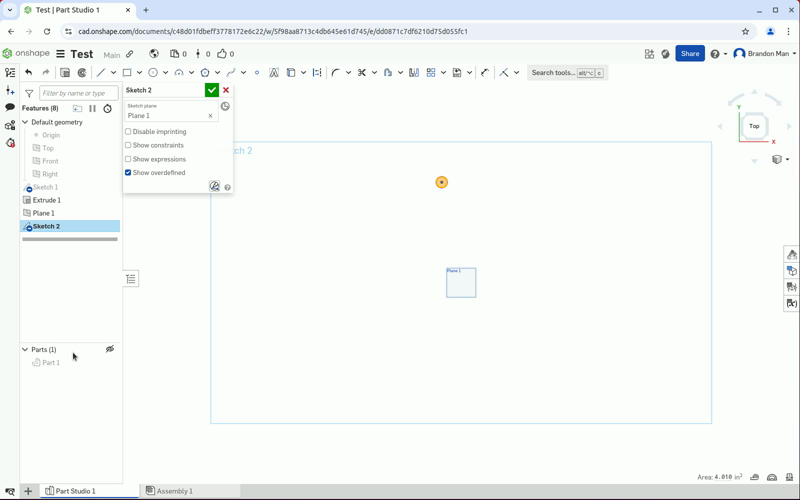
key(shift+e)
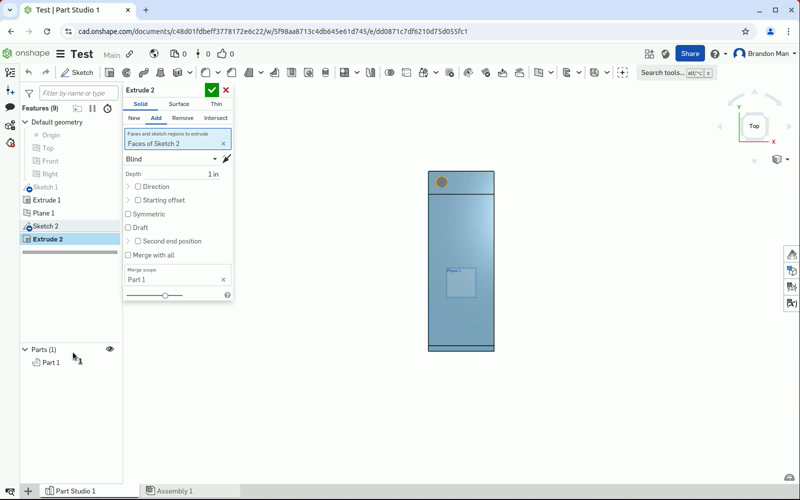
mouse_move(143, 106)
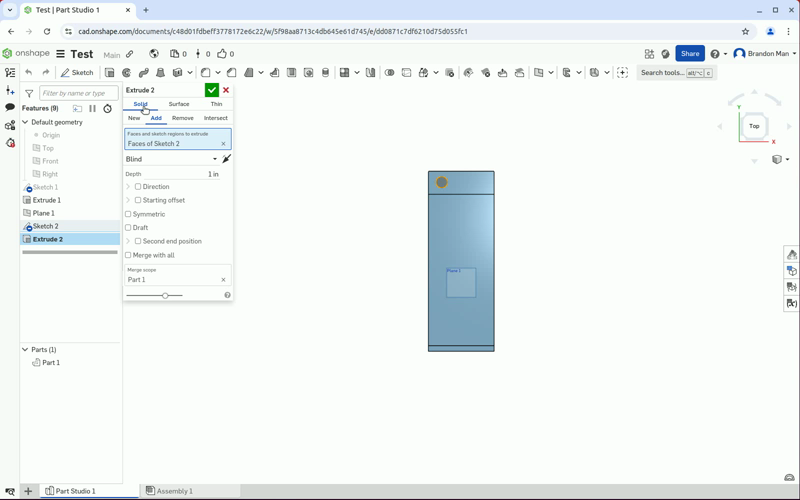
click(143, 106)
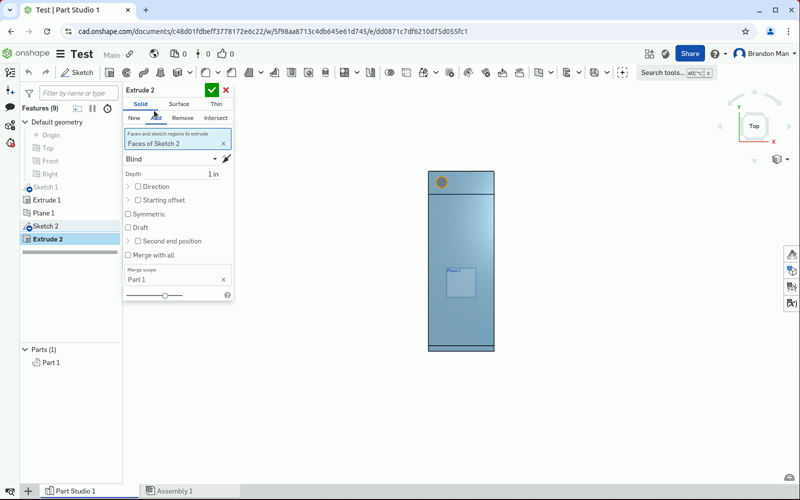
mouse_move(186, 120)
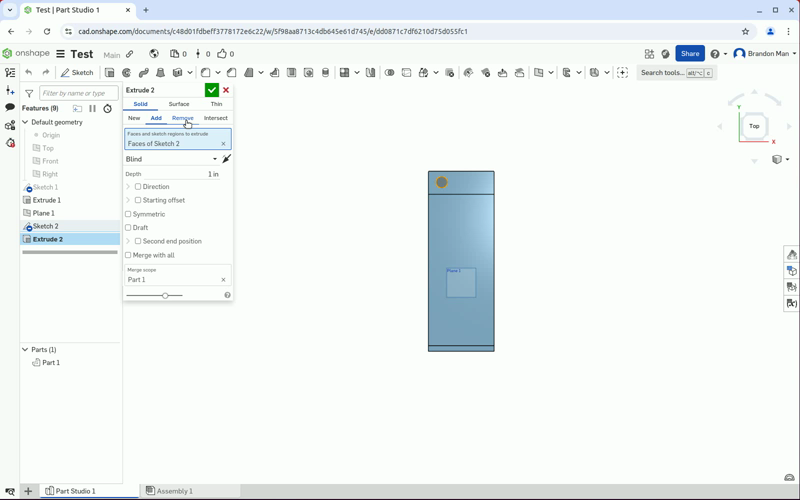
click(186, 120)
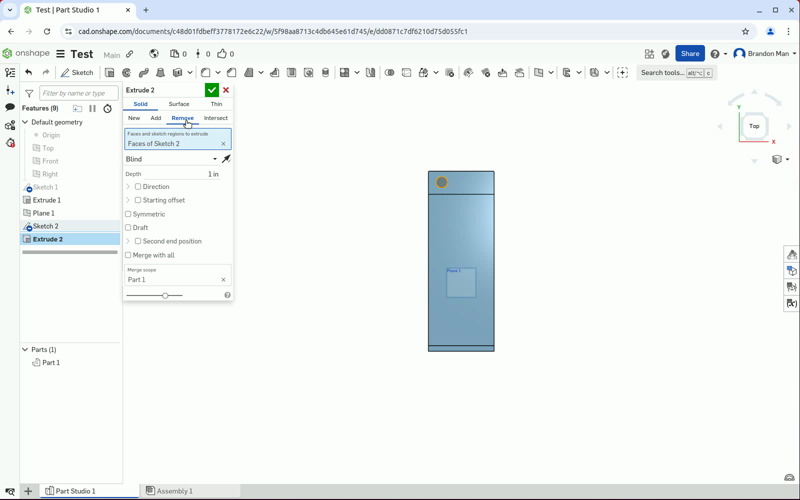
key(tab, 4)
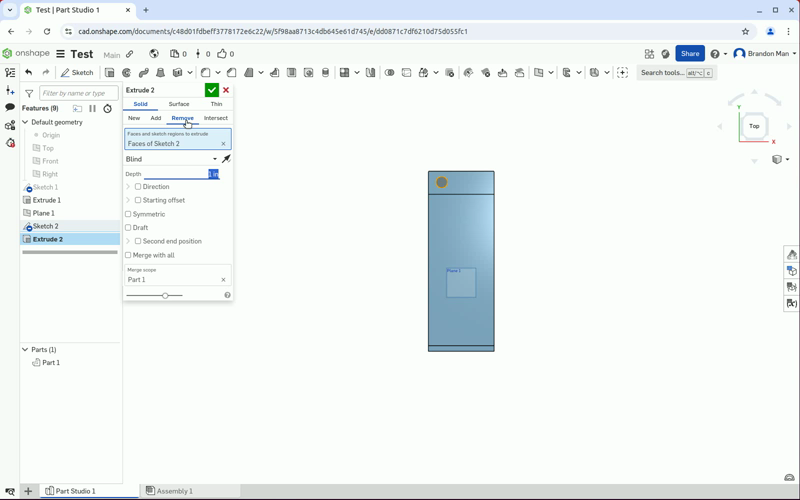
text(16.85)
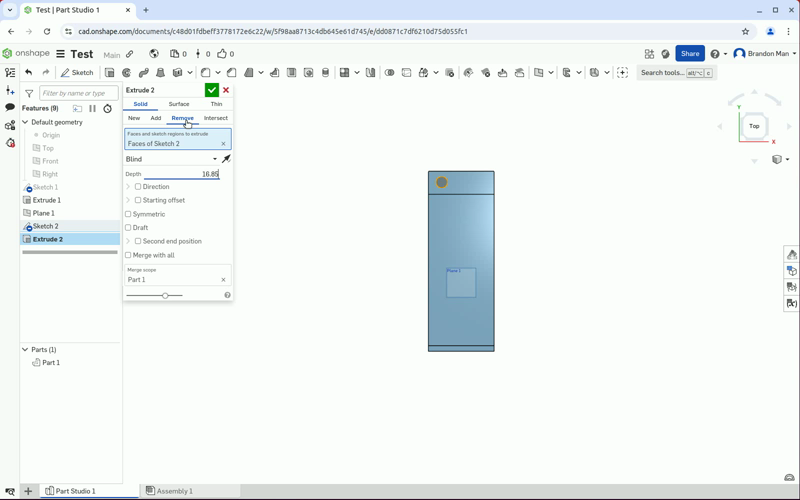
key(tab, 6)
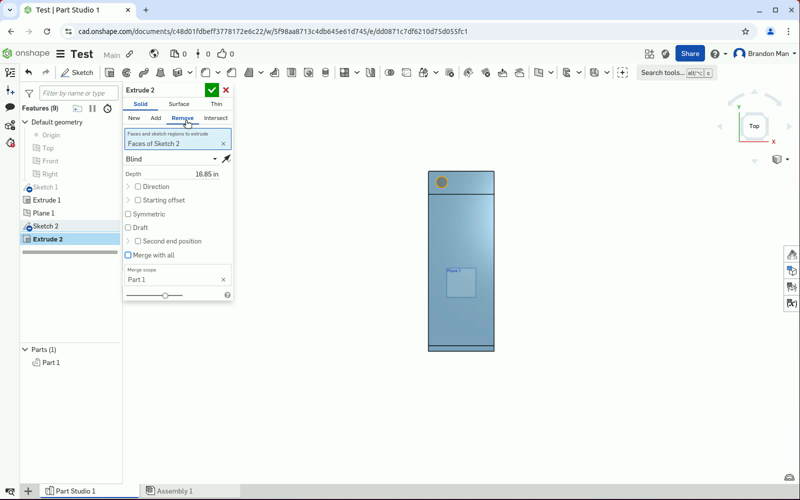
key(space)
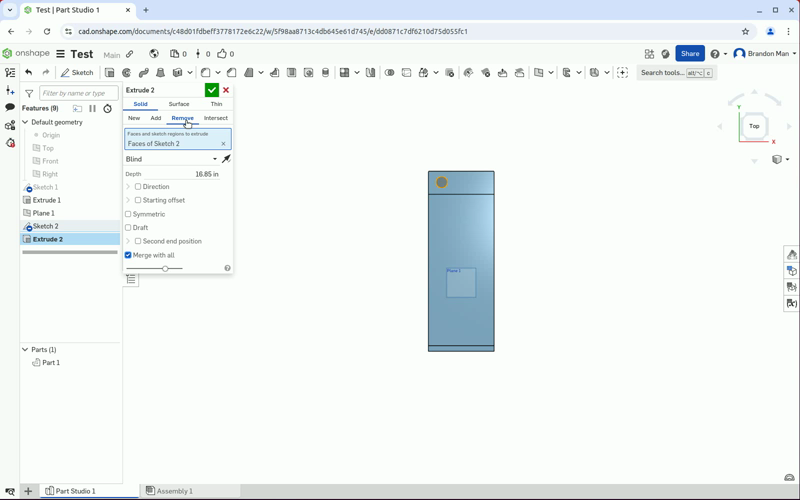
key(enter)
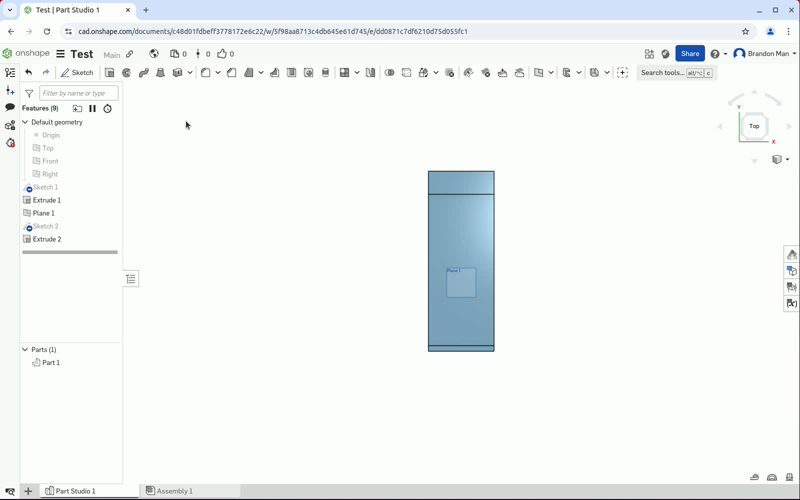
key(shift+h)
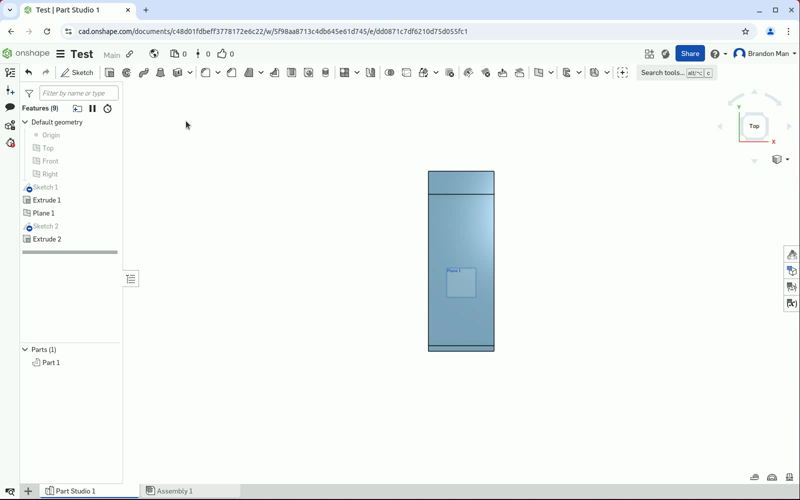
key(shift+h)
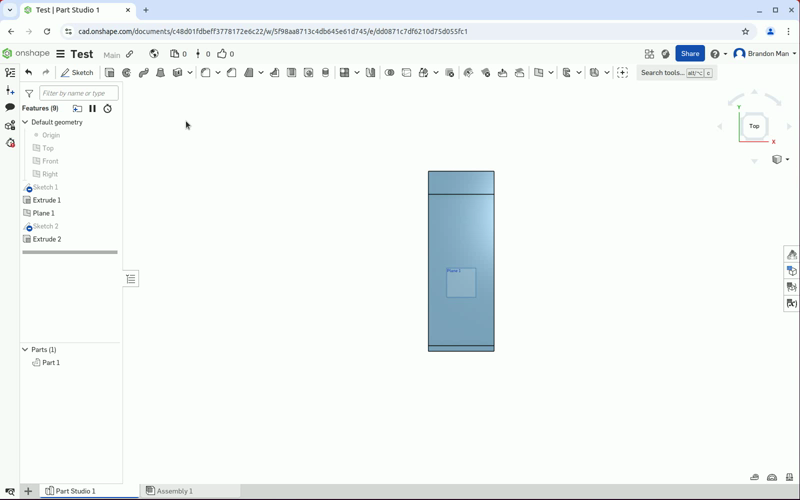
mouse_move(73, 189)
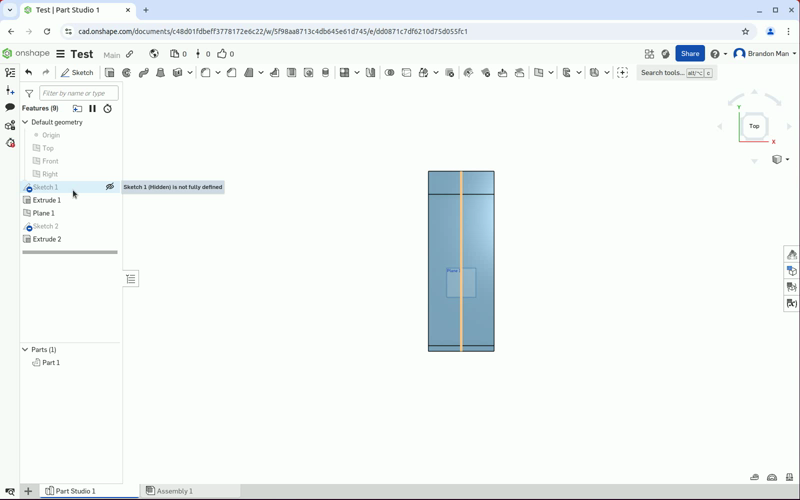
click(73, 189)
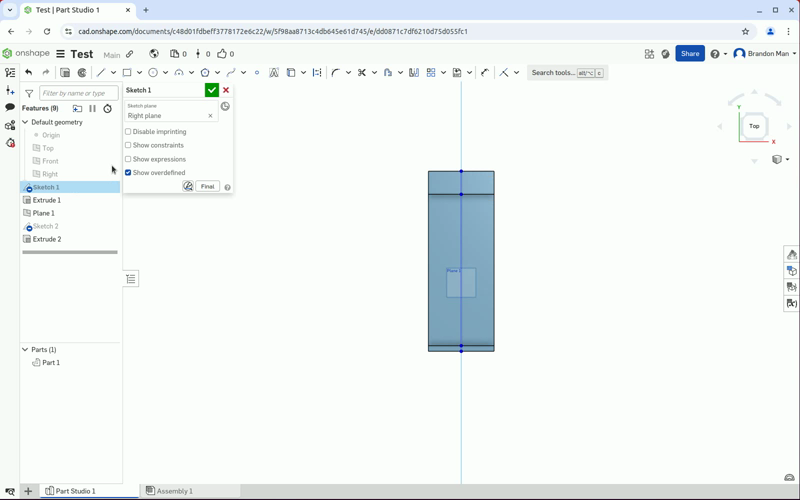
mouse_move(229, 92)
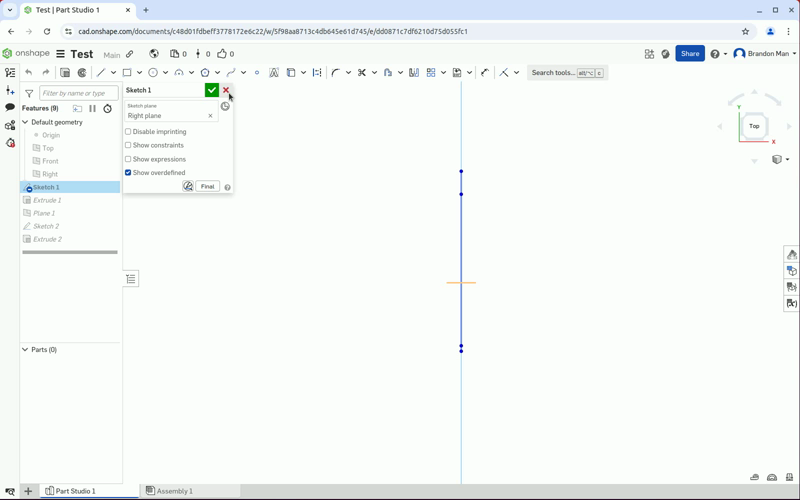
click(229, 92)
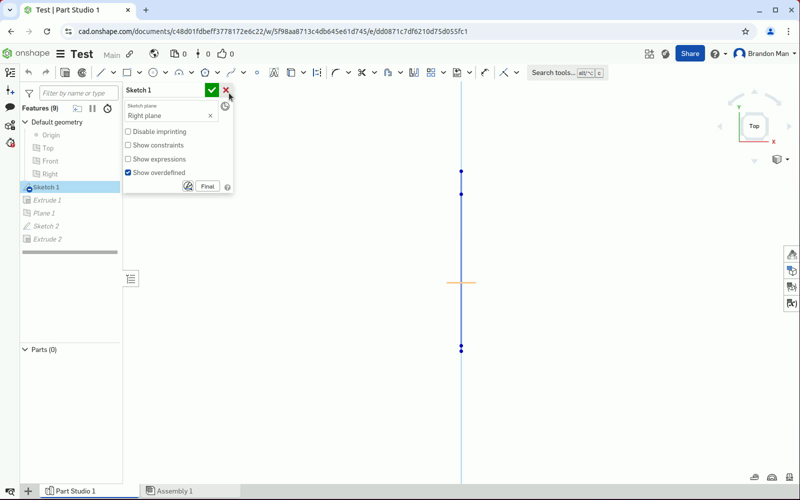
key(shift+s)
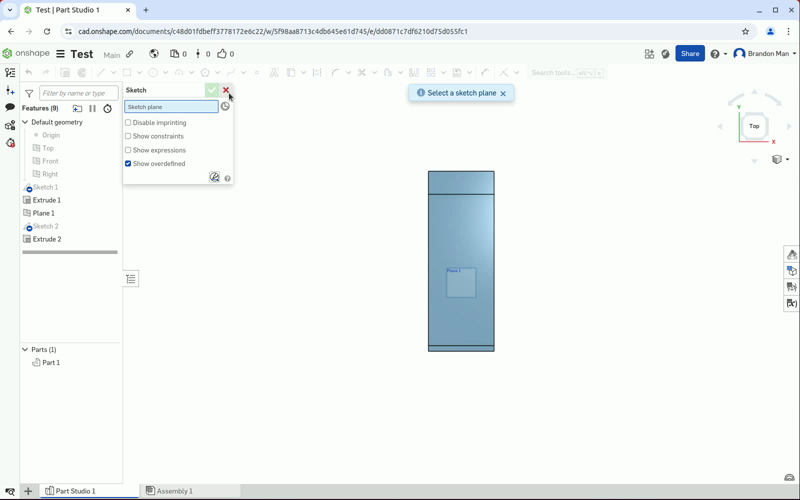
mouse_move(73, 215)
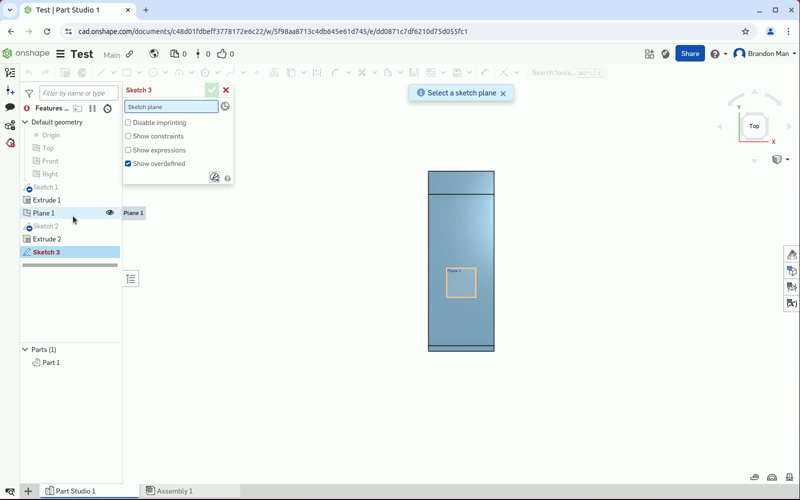
click(73, 215)
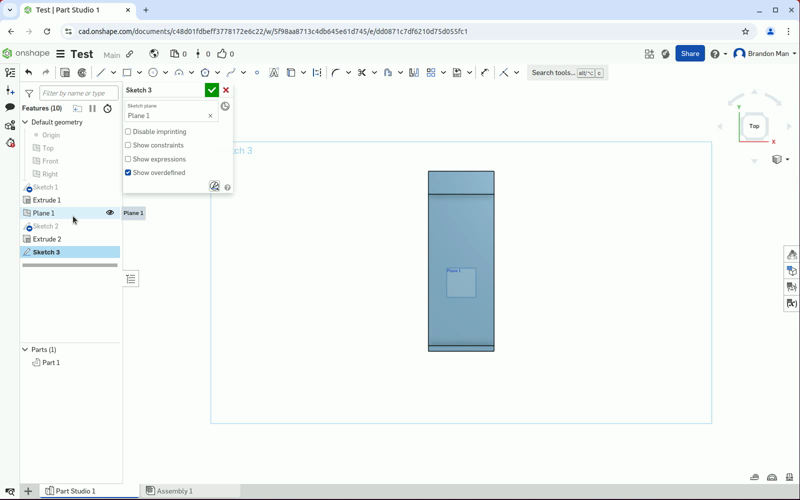
mouse_move(73, 352)
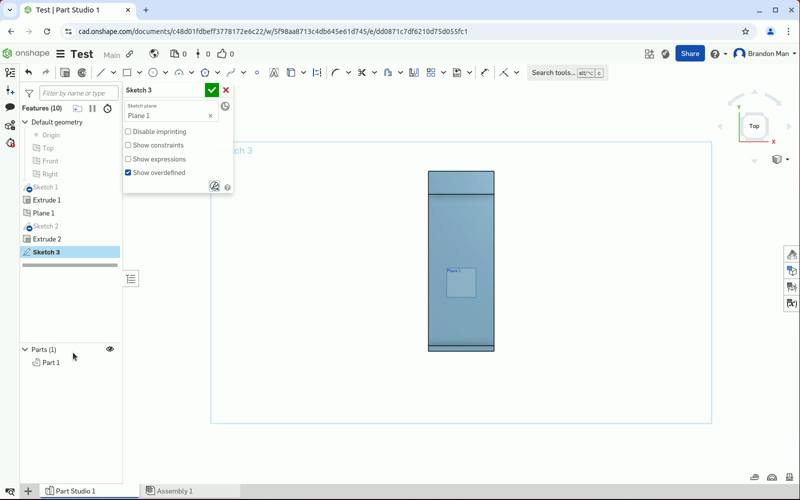
key(y)
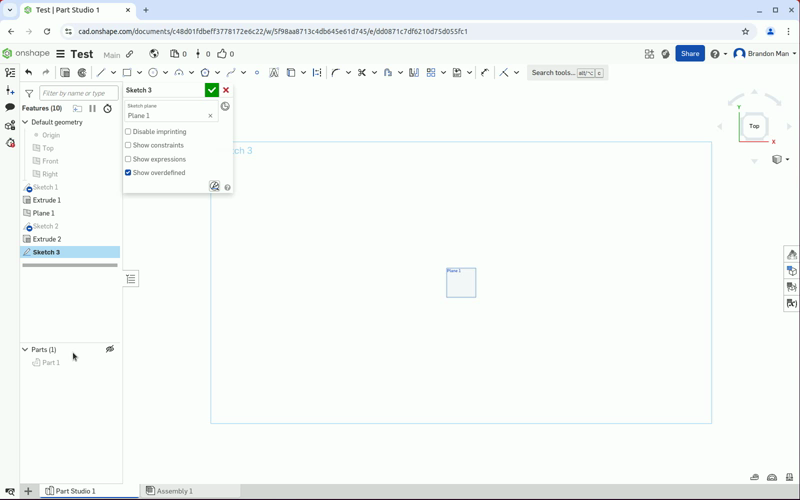
key(c)
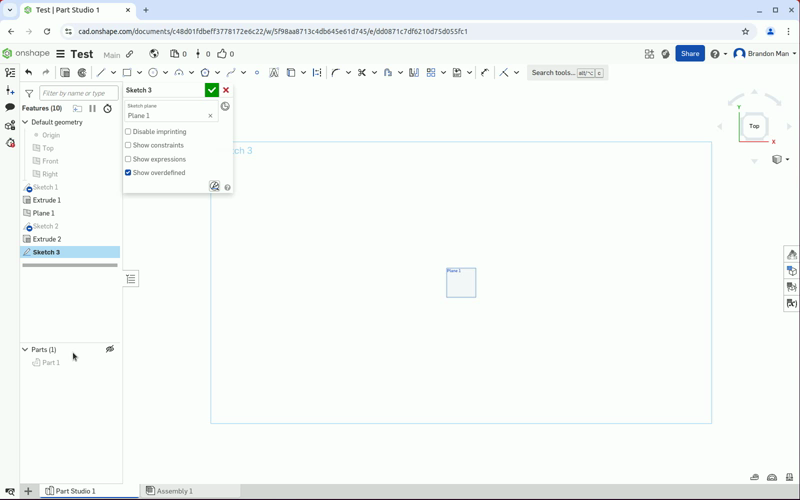
key_down(shift)
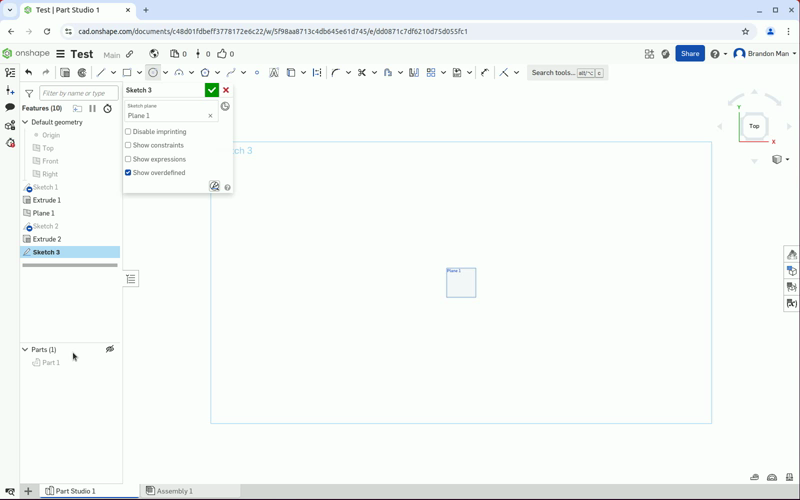
mouse_move(481, 182)
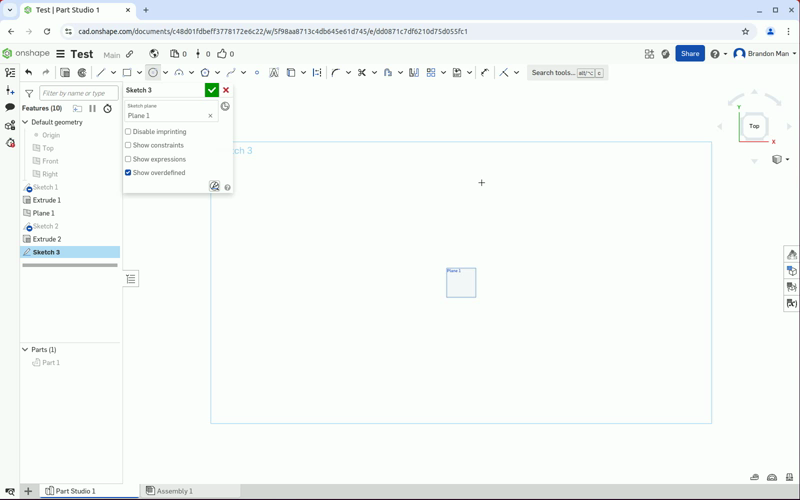
click(481, 182)
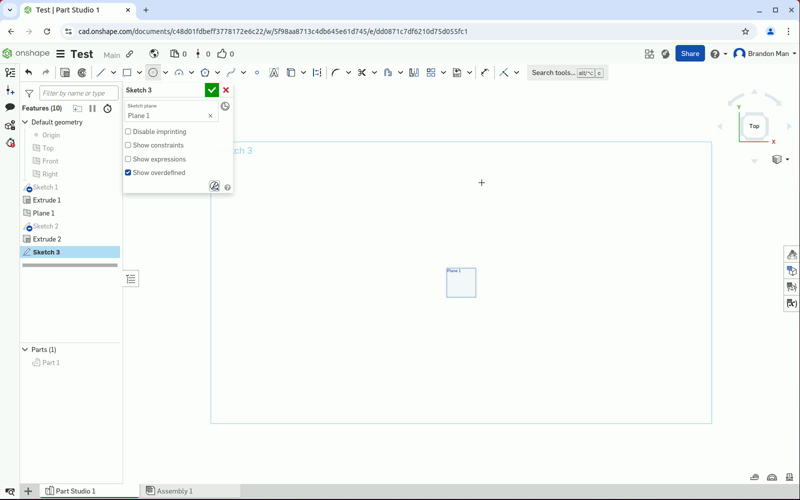
key_up(shift)
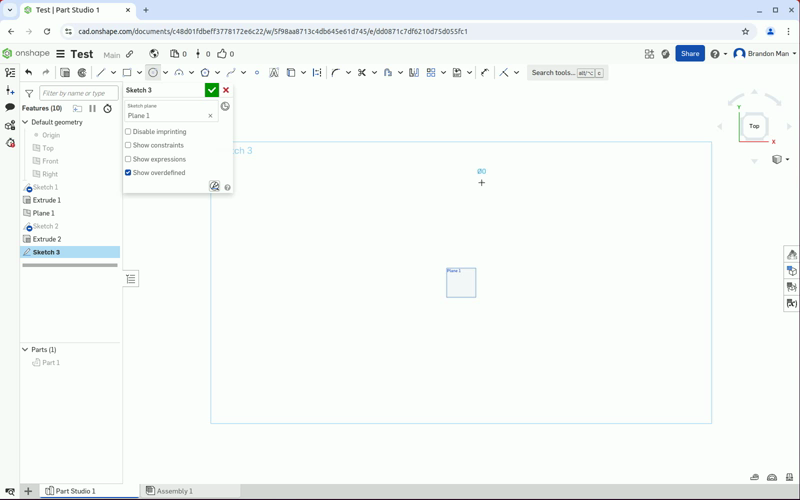
mouse_move(486, 182)
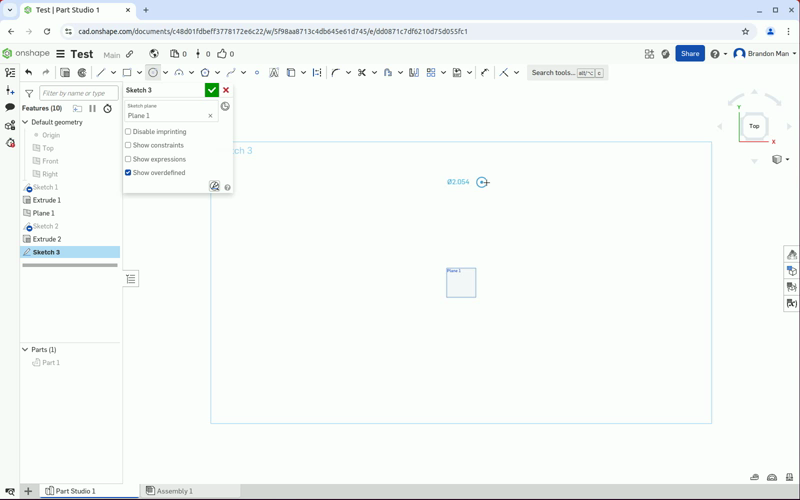
click(486, 182)
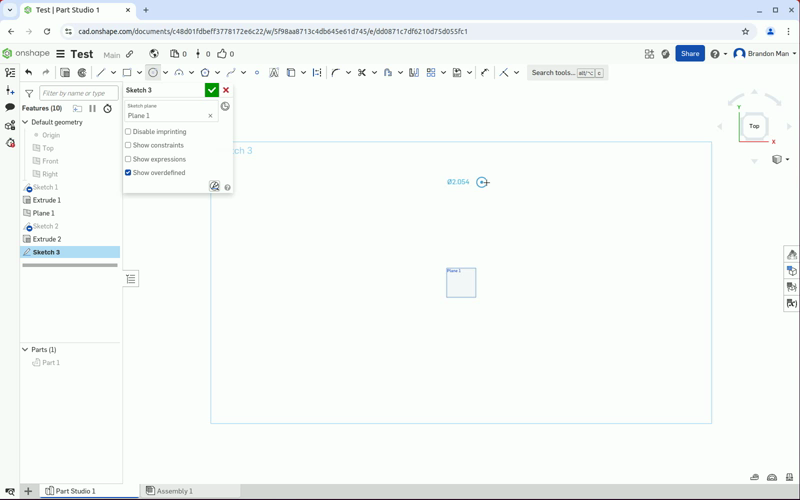
key(esc)
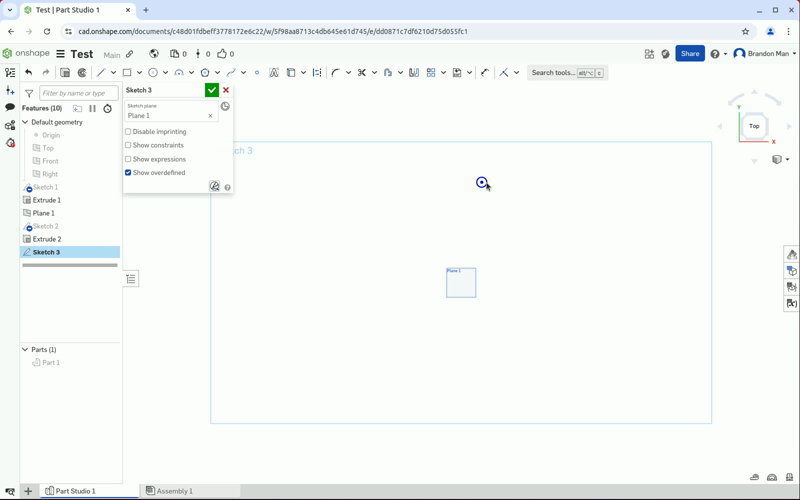
mouse_move(483, 178)
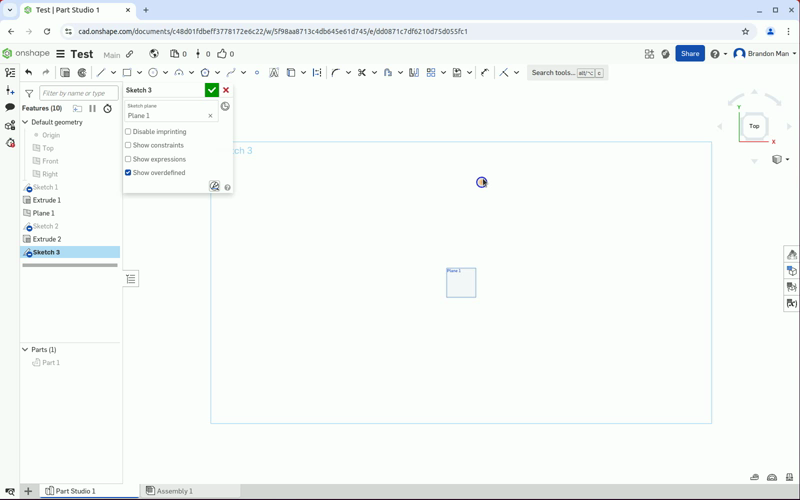
scroll(6)
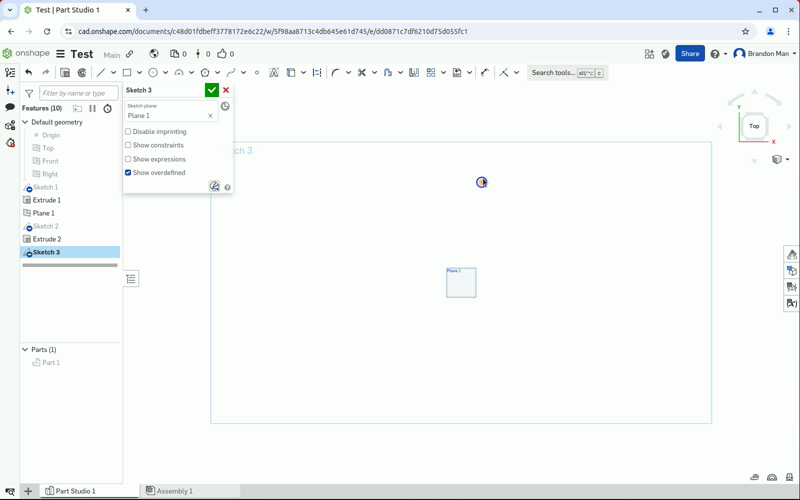
scroll(6)
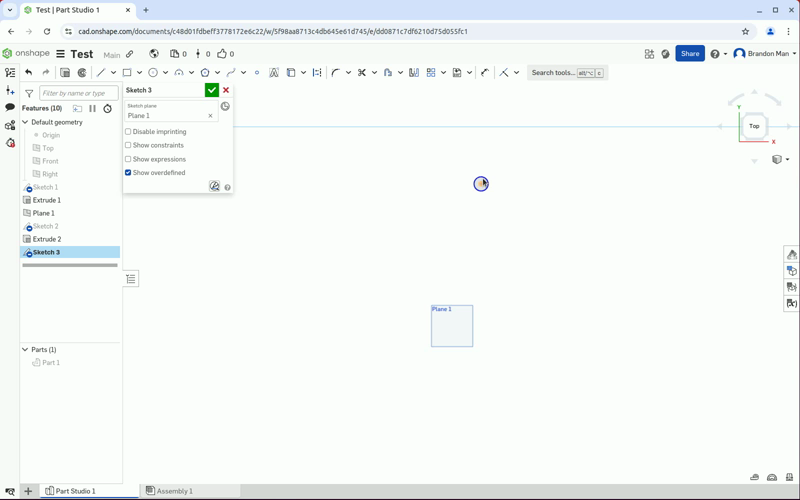
scroll(6)
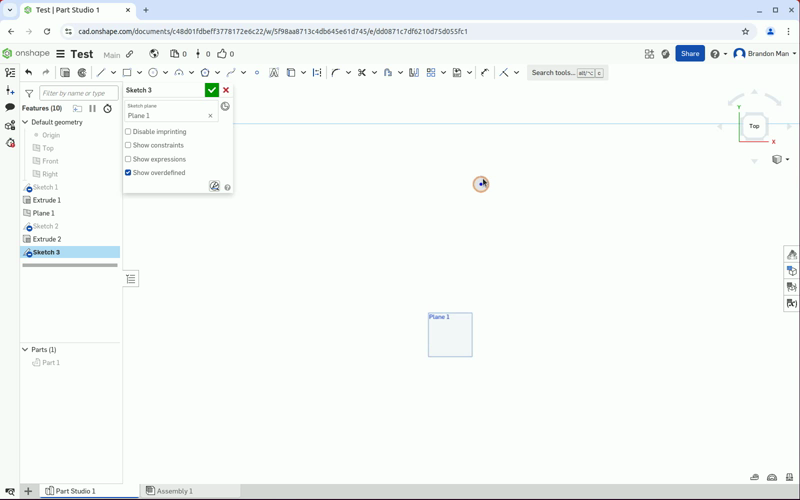
scroll(6)
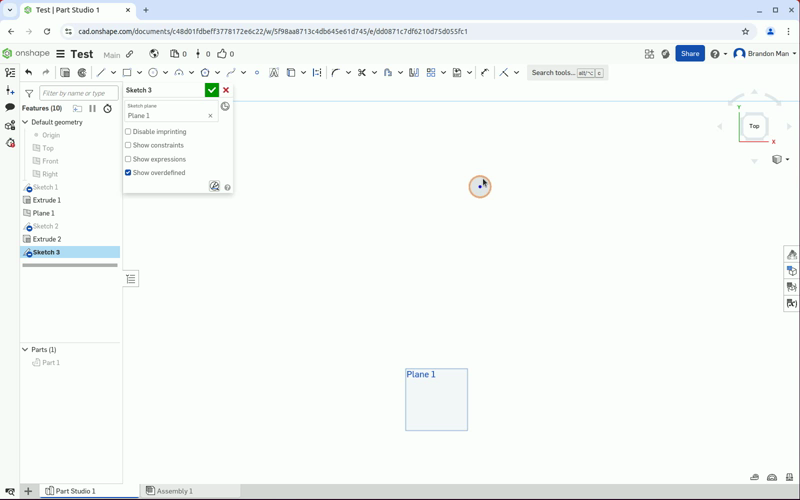
scroll(6)
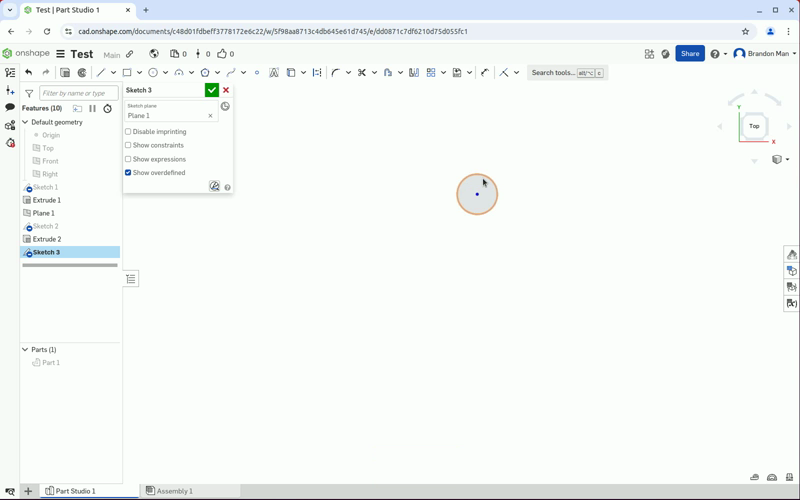
scroll(6)
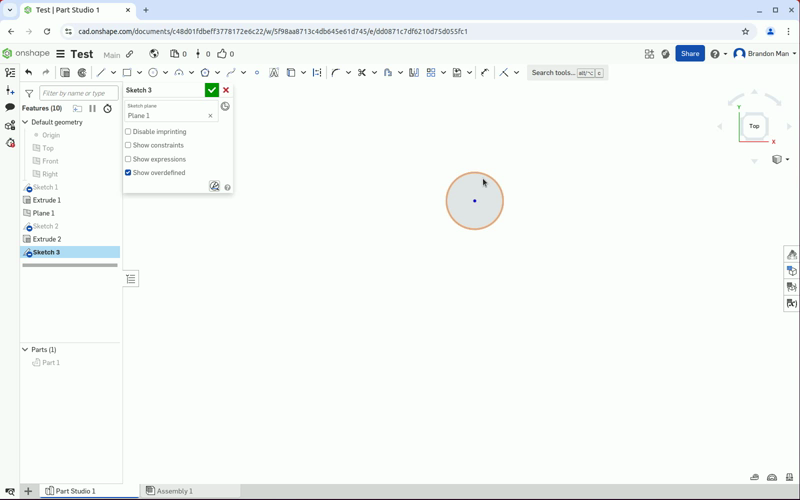
scroll(6)
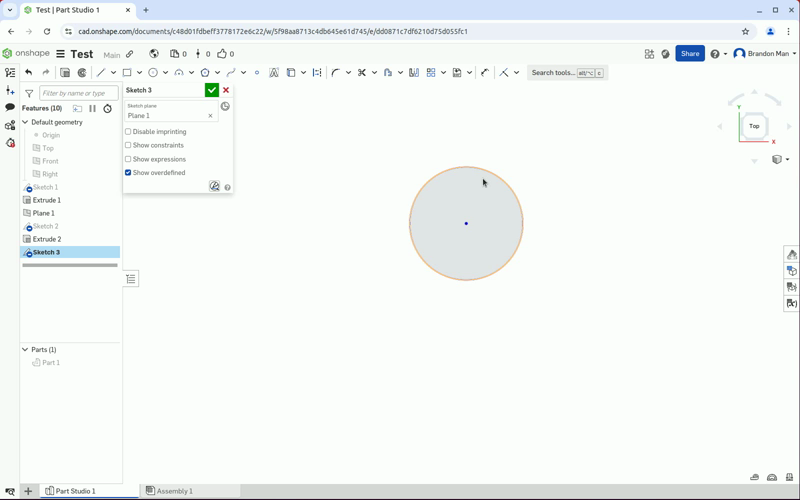
click(483, 178)
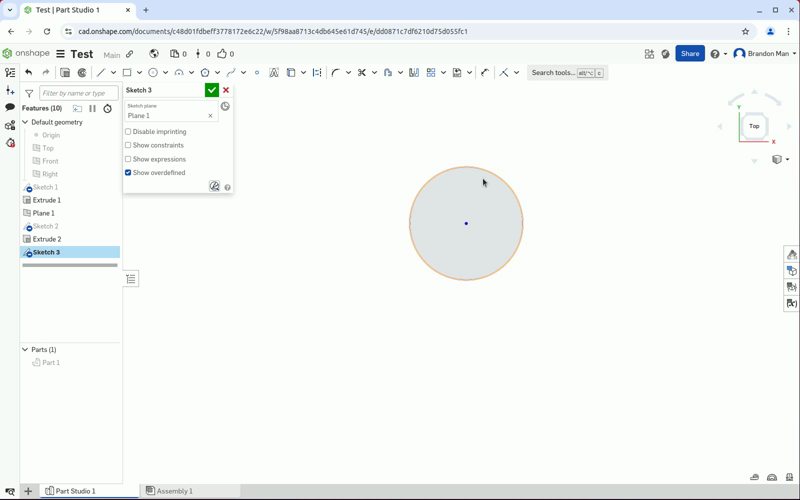
scroll(-6)
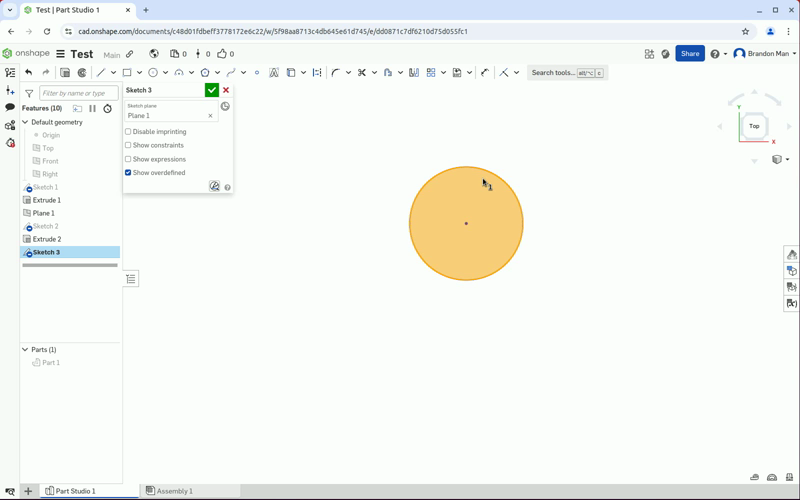
scroll(-6)
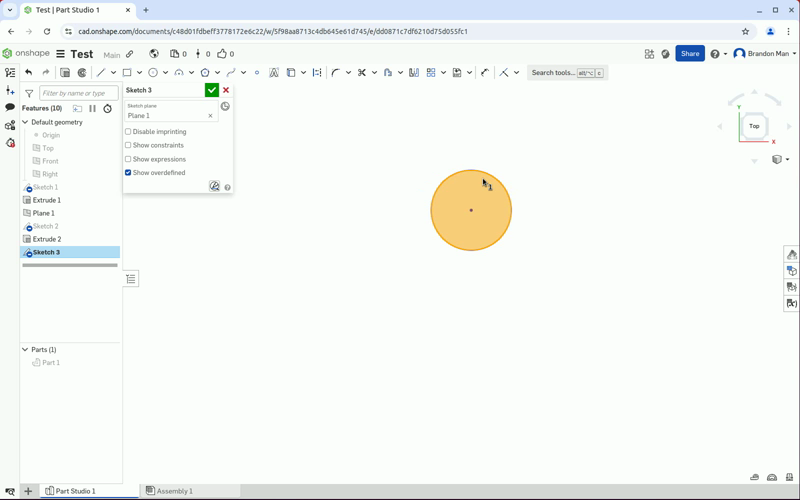
scroll(-6)
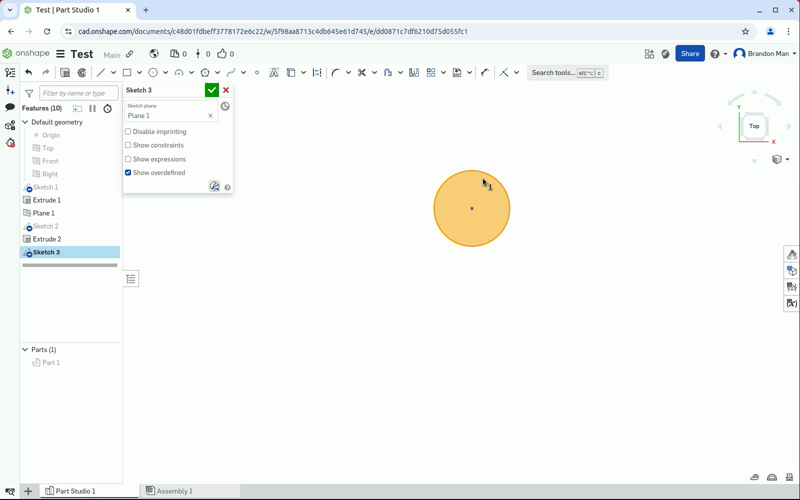
scroll(-6)
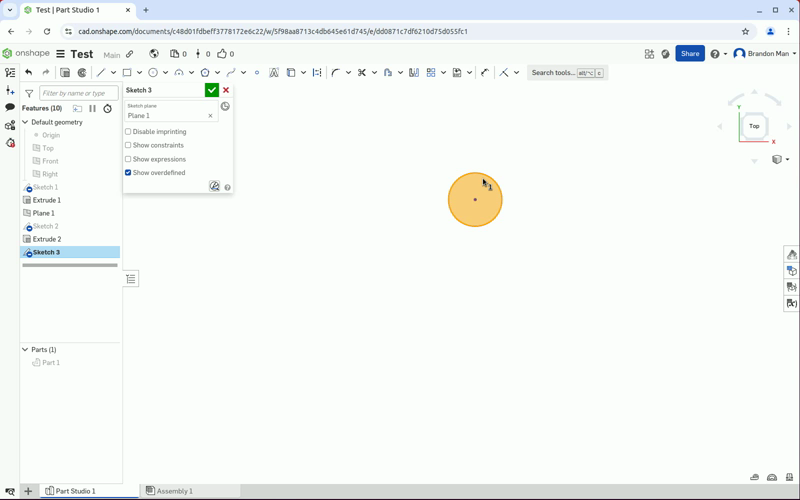
scroll(-6)
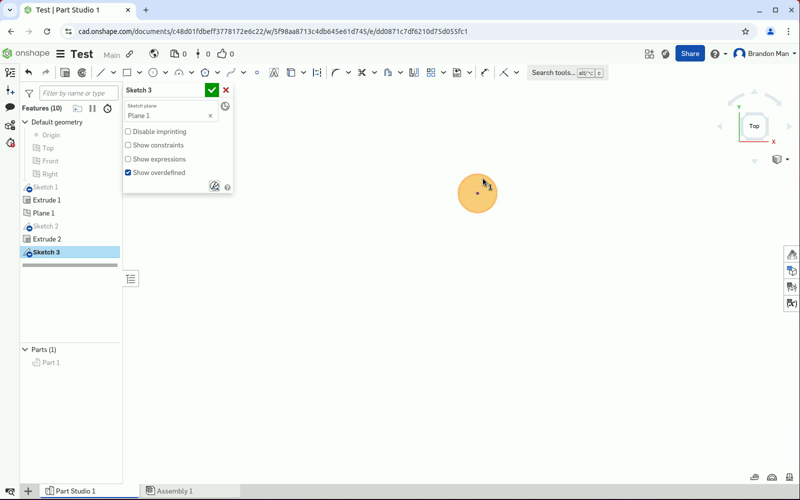
scroll(-6)
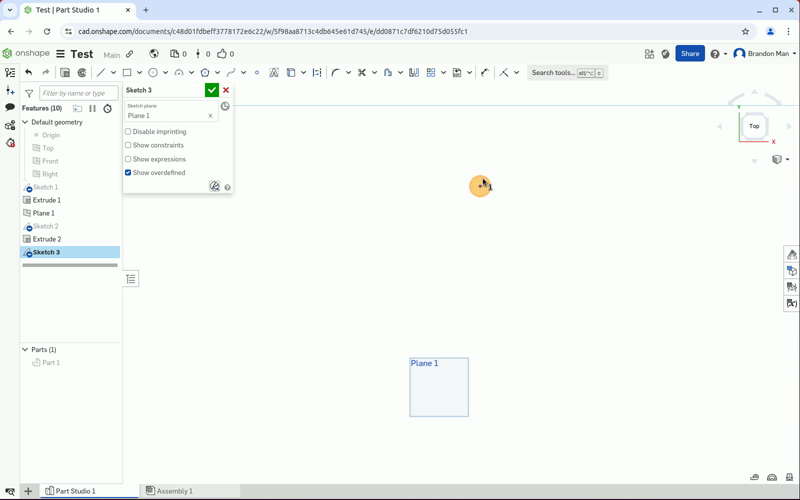
scroll(-6)
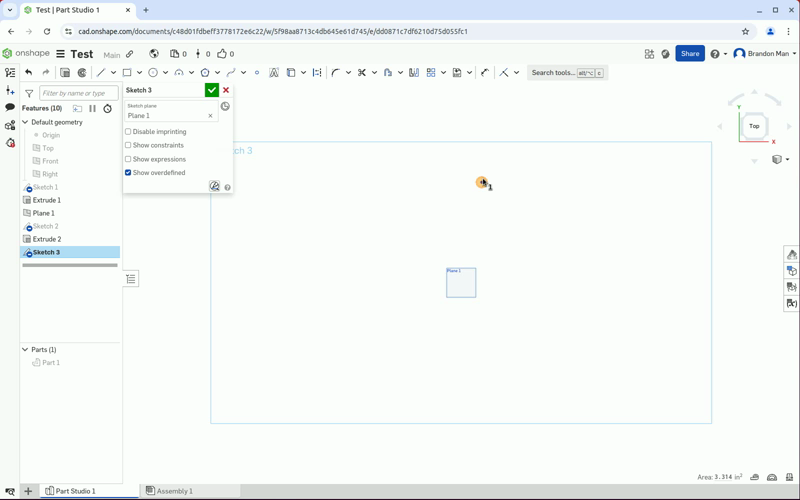
mouse_move(73, 352)
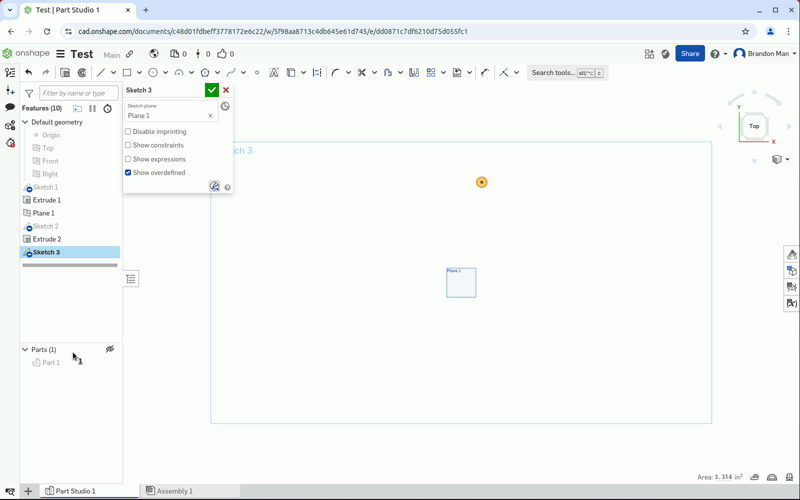
key(shift+y)
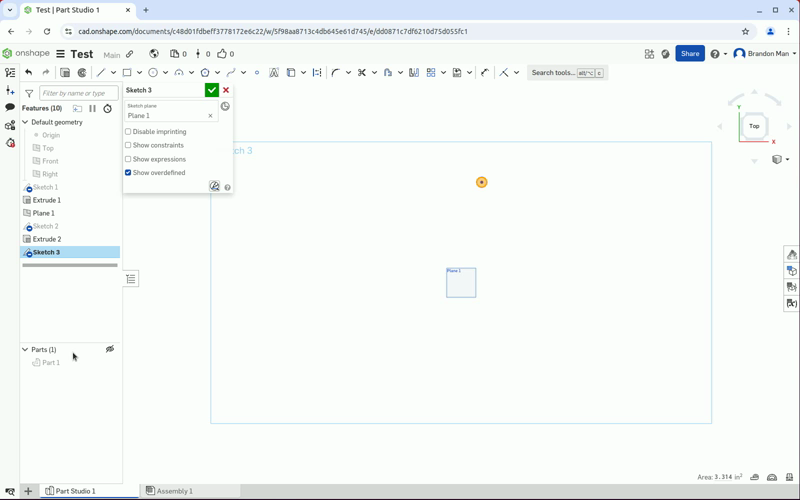
key(shift+e)
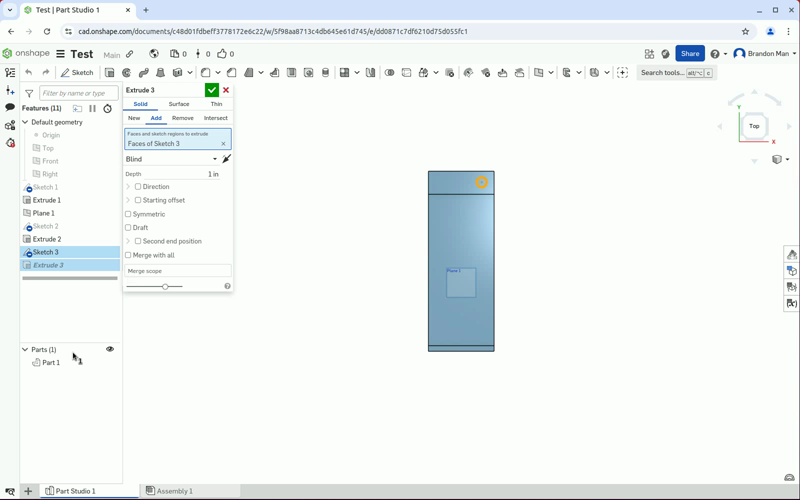
mouse_move(143, 106)
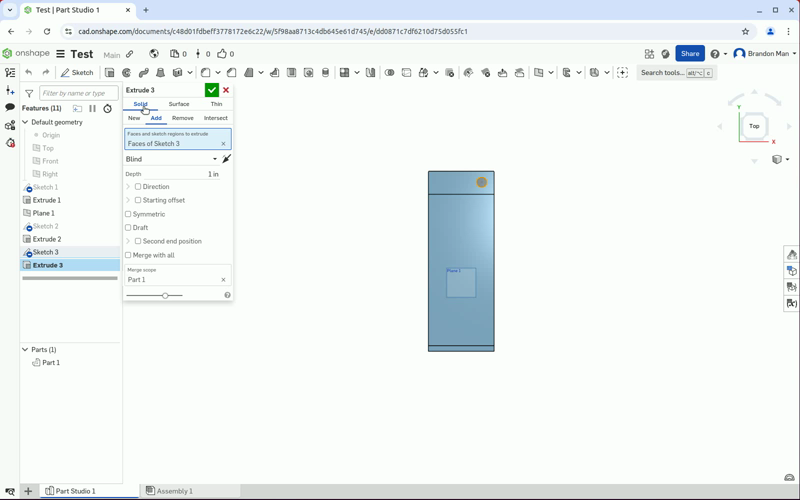
click(143, 106)
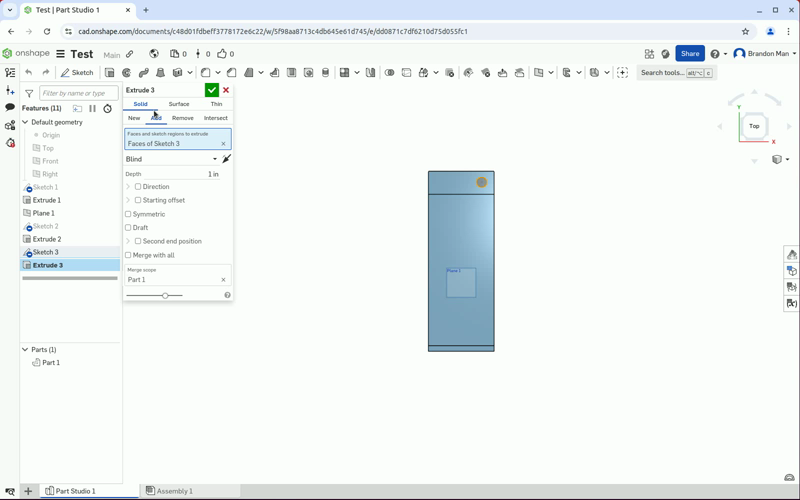
mouse_move(186, 120)
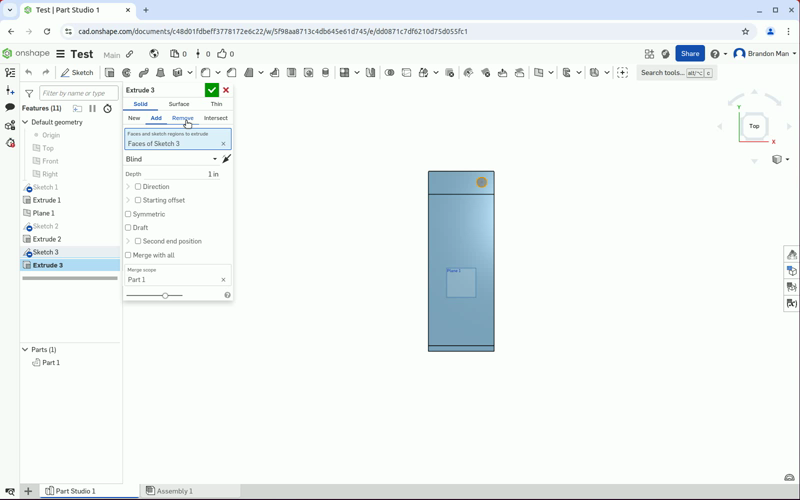
click(186, 120)
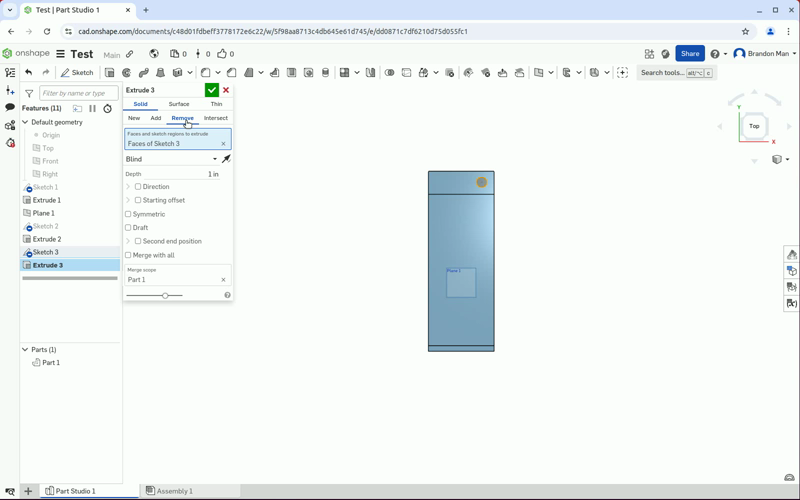
key(tab, 4)
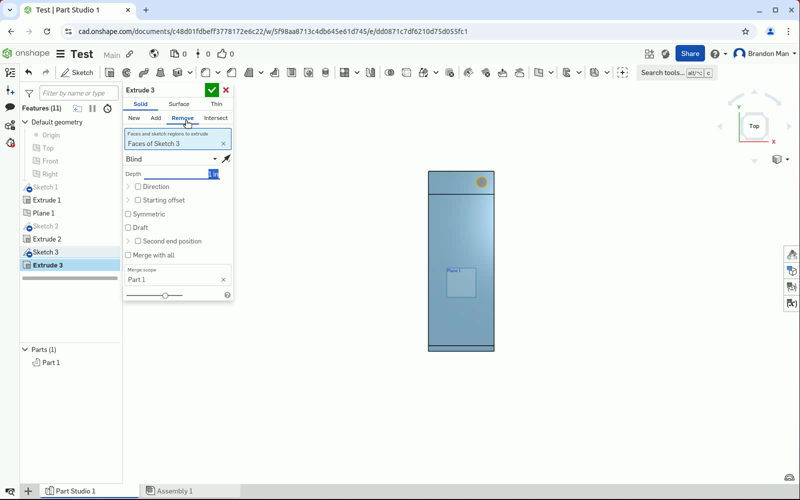
text(16.85)
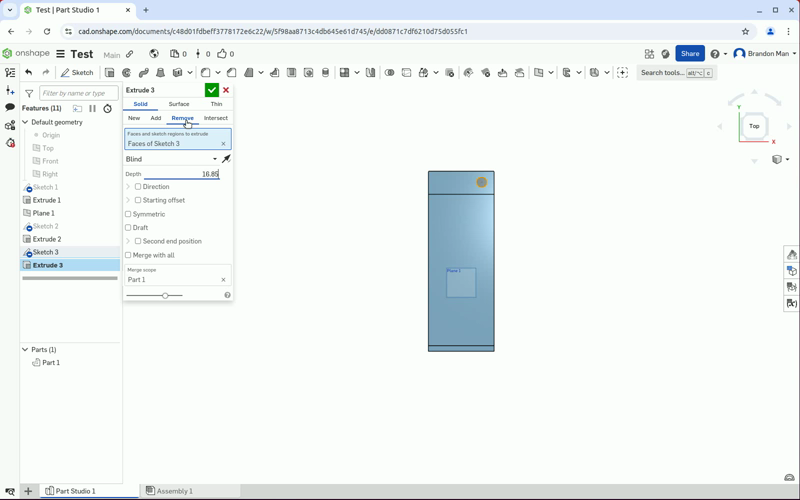
key(tab, 6)
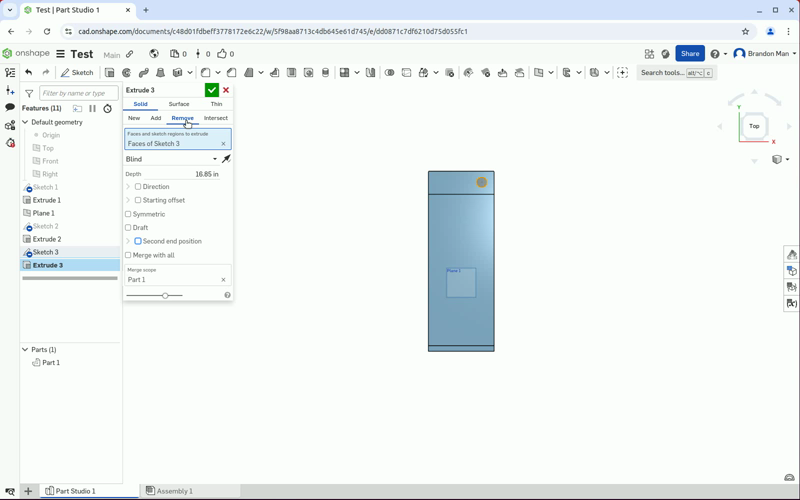
key(space)
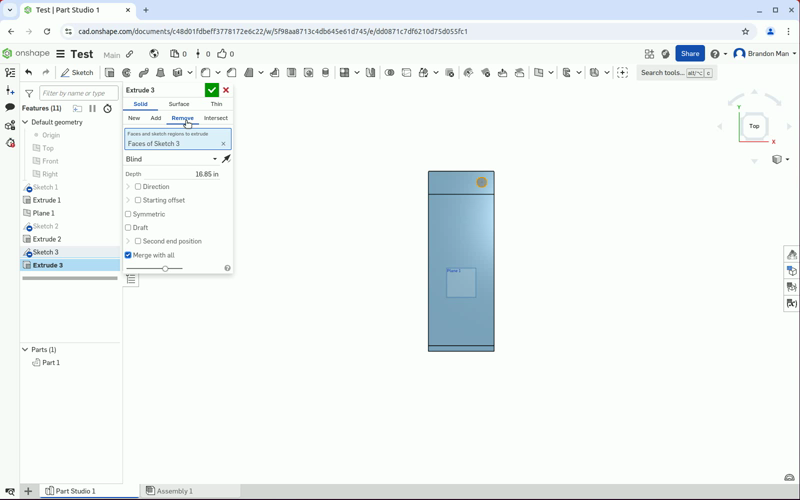
key(enter)
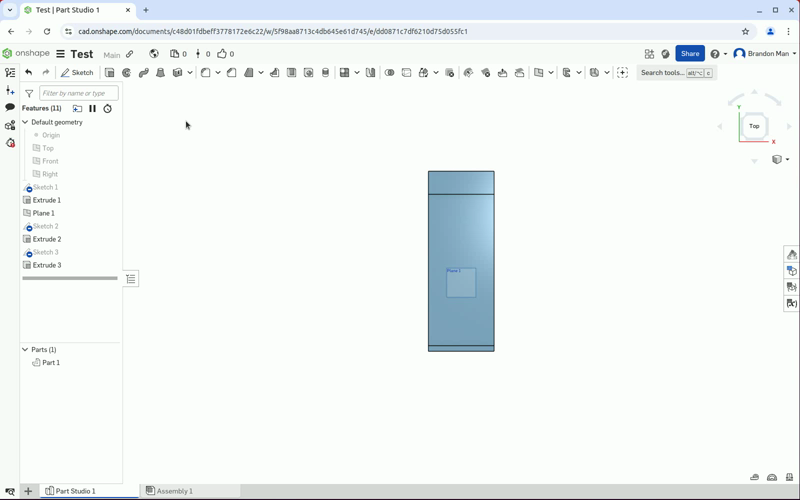
key(shift+h)
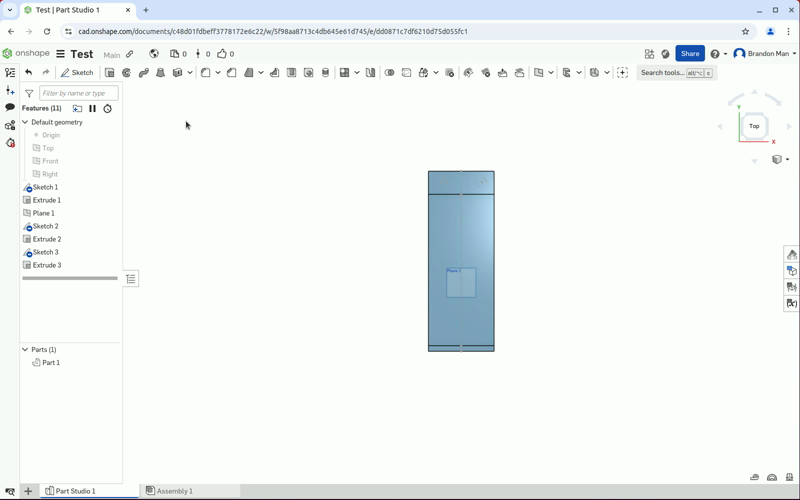
key(shift+h)
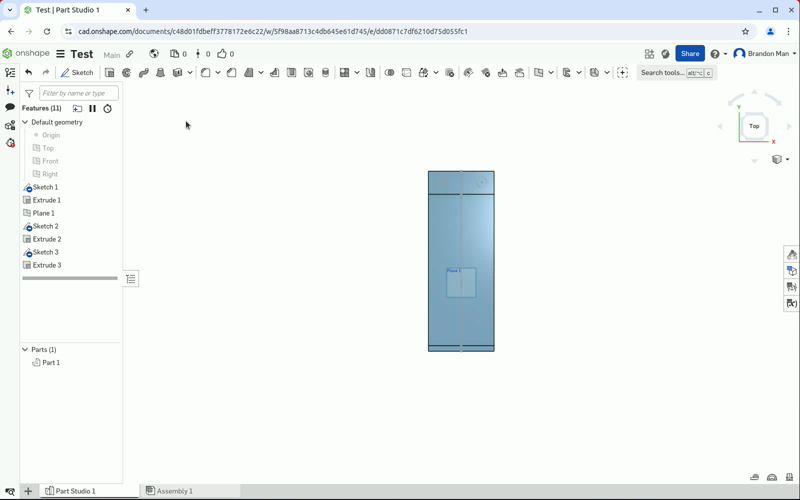
key(shift+7)
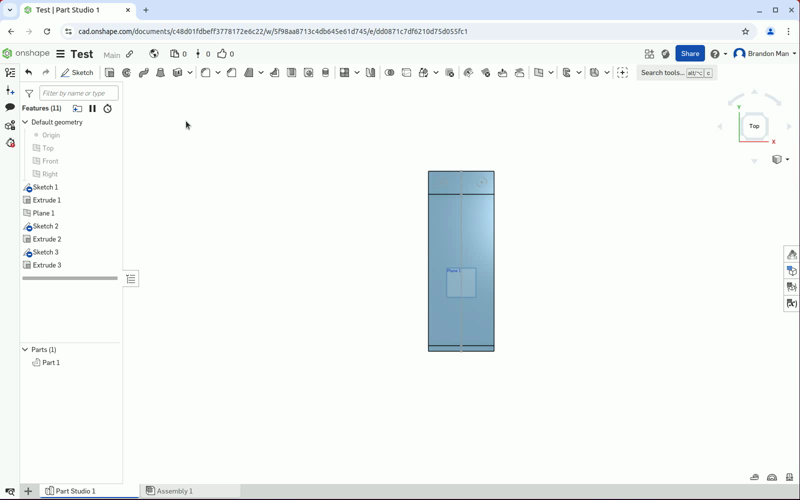
key(up, 3)
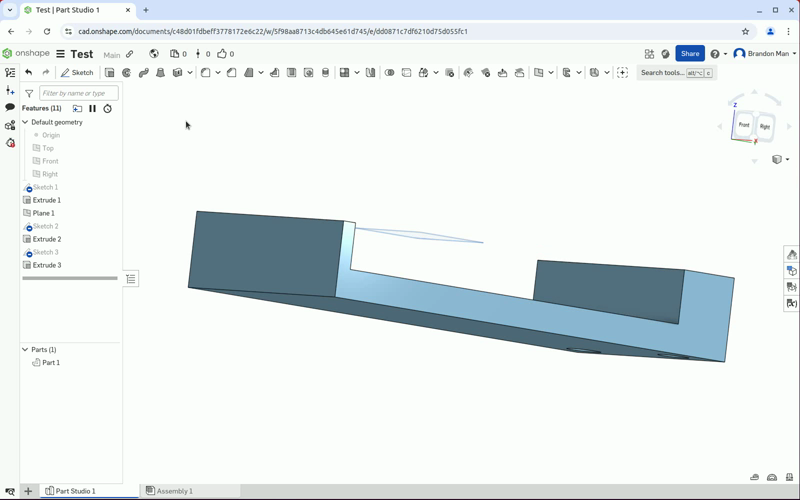
key(left, 3)
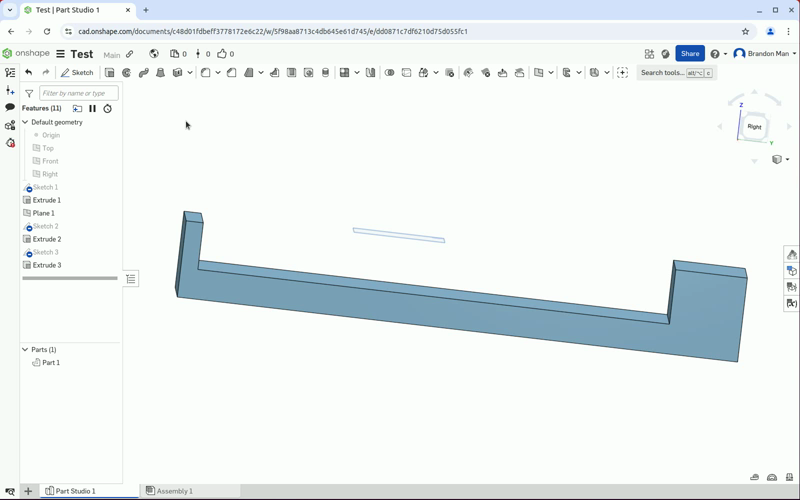
key(right, 3)
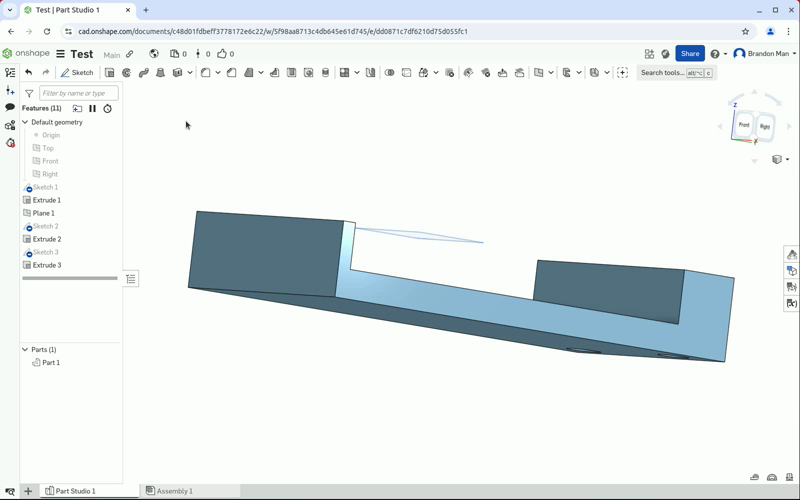
key(down, 3)
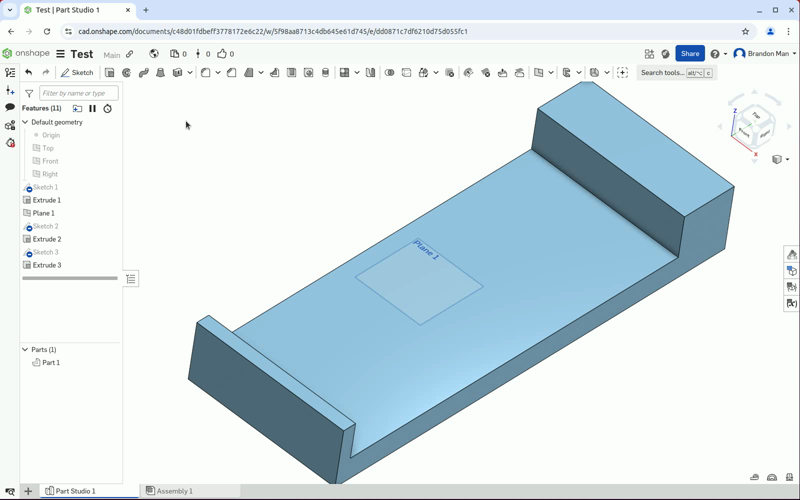
mouse_move(73, 189)
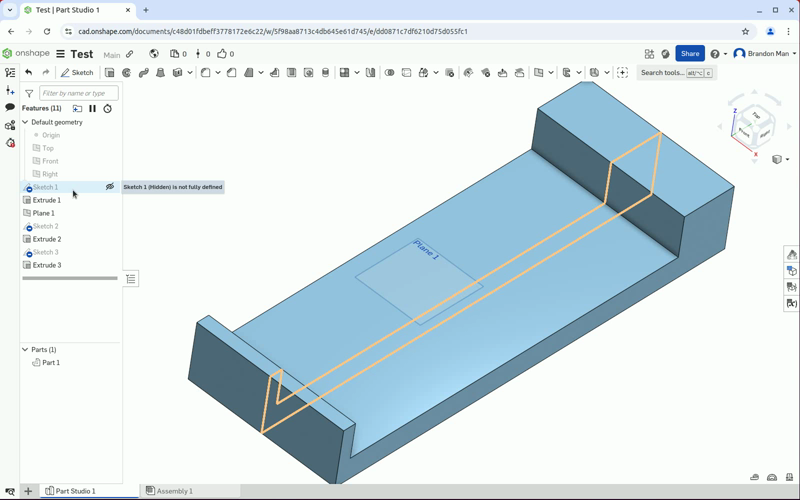
click(73, 189)